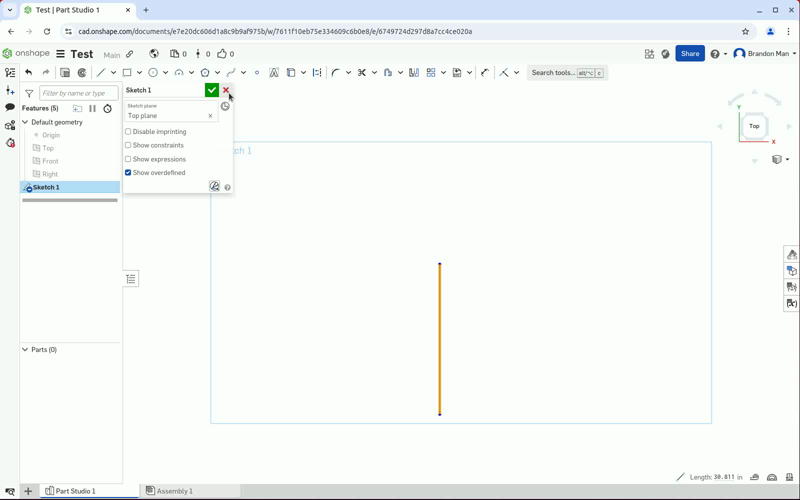
key(shift+h)
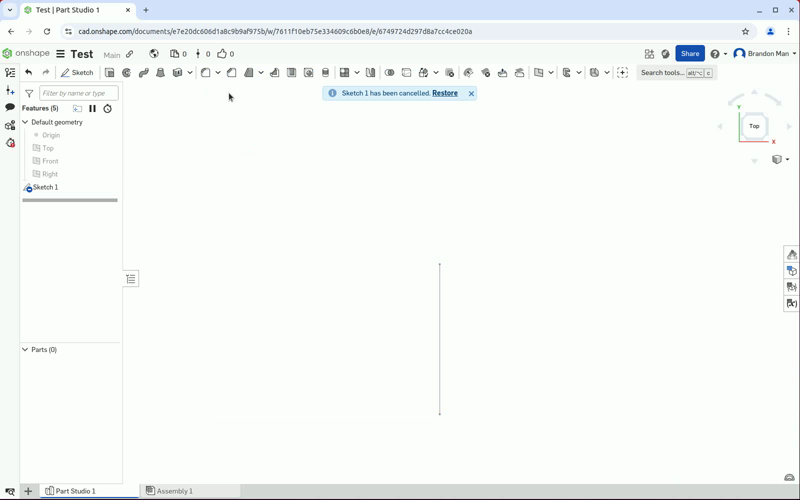
key(shift+s)
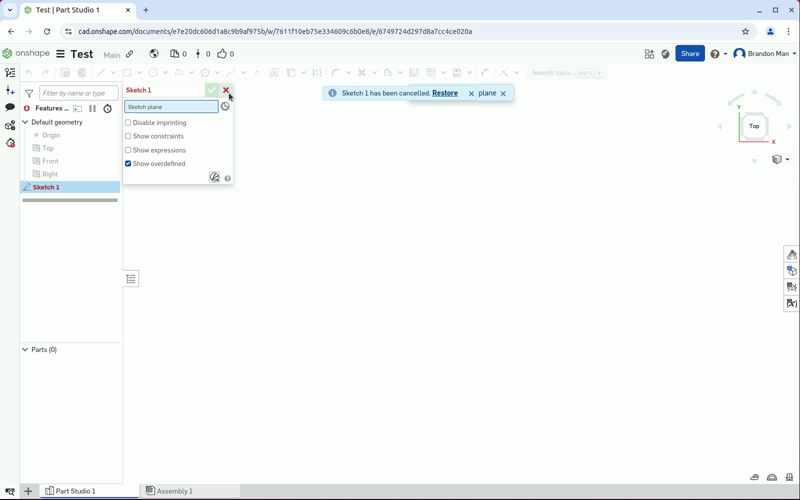
mouse_move(73, 150)
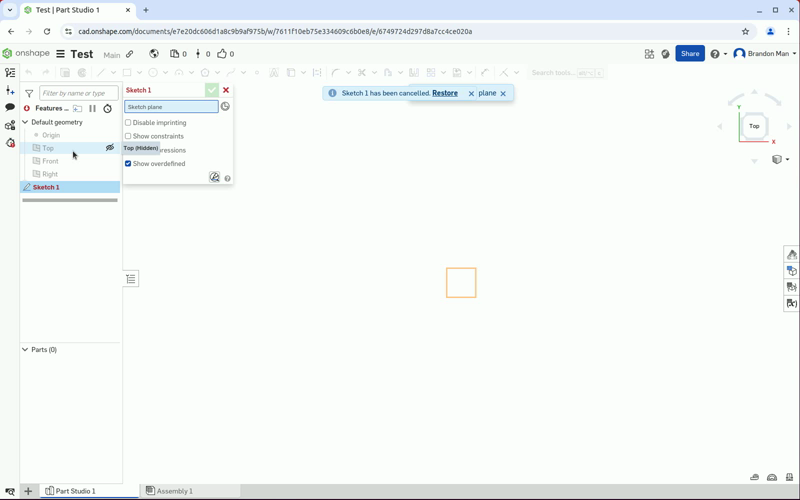
click(73, 150)
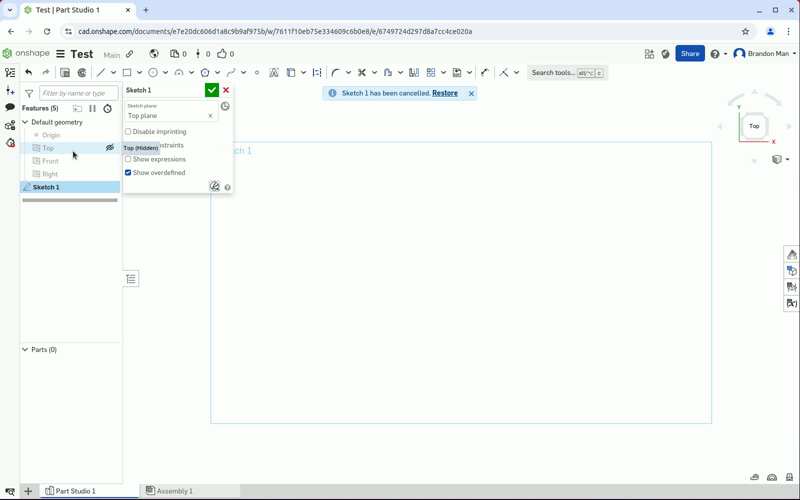
mouse_move(73, 352)
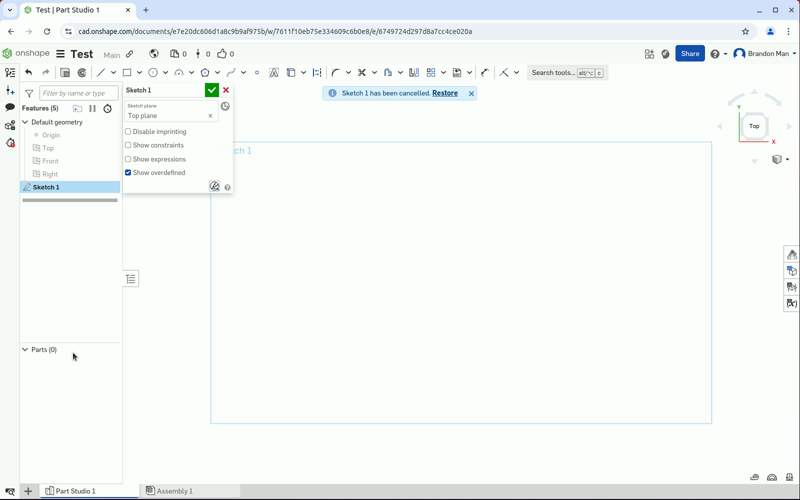
key(y)
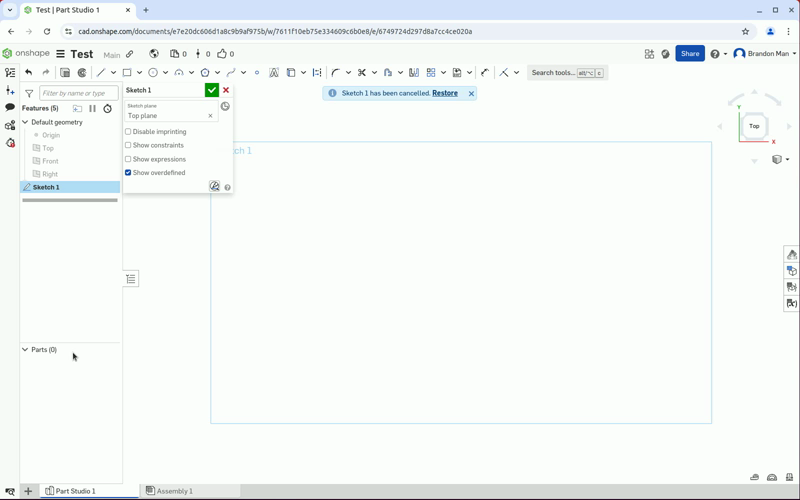
key(l)
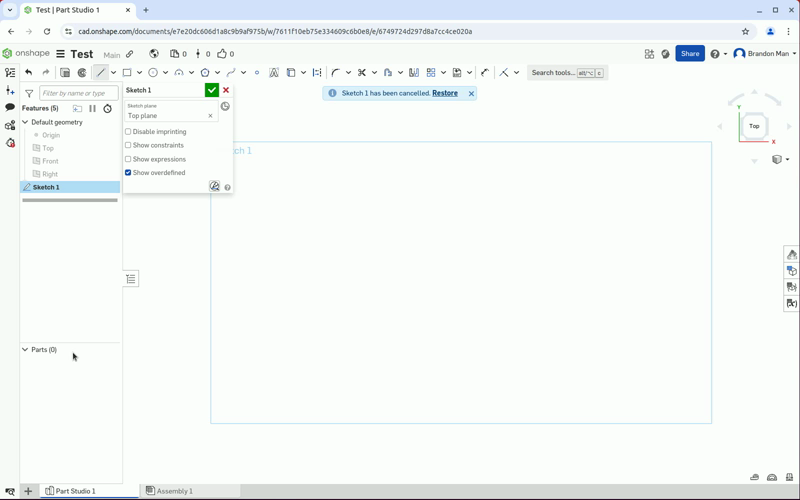
key_down(shift)
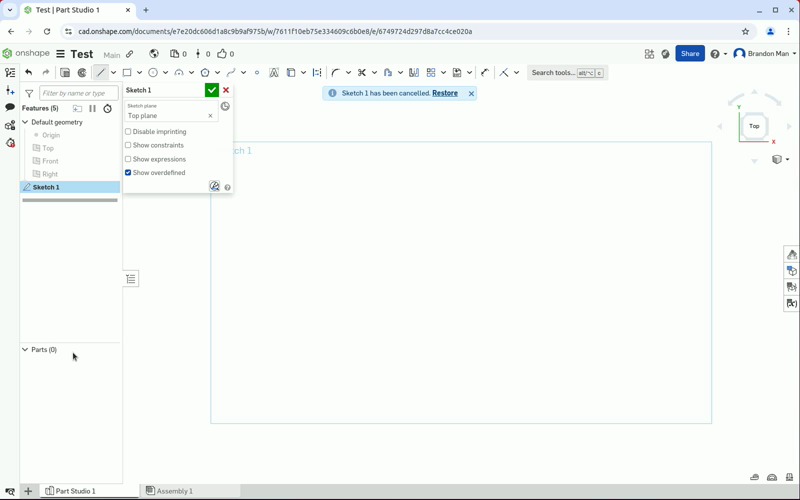
mouse_move(348, 259)
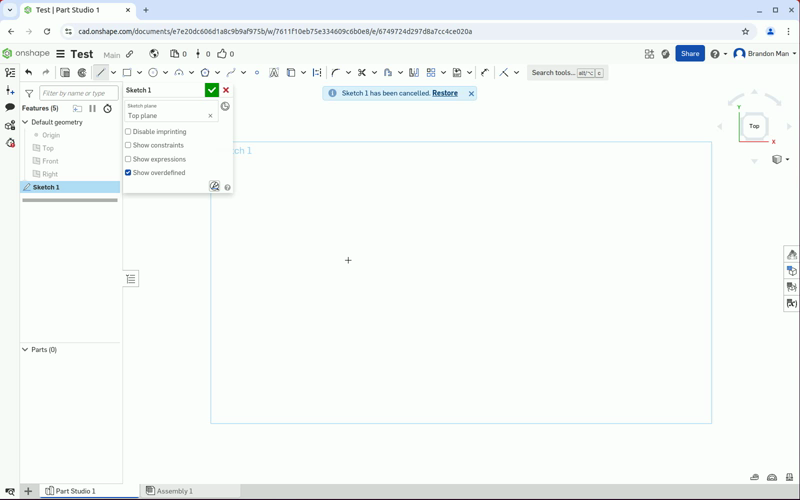
click(348, 259)
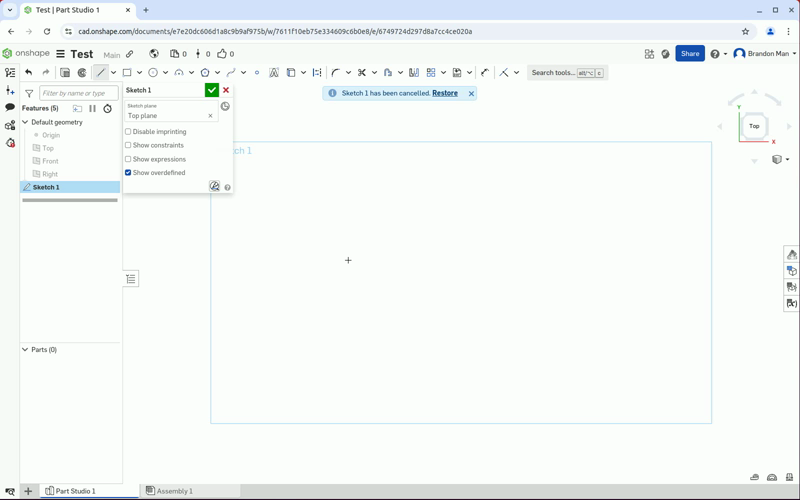
key_up(shift)
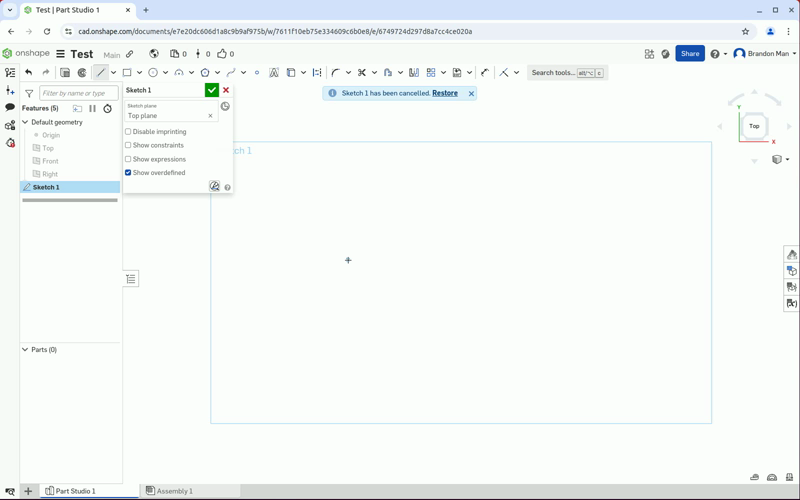
key_down(shift)
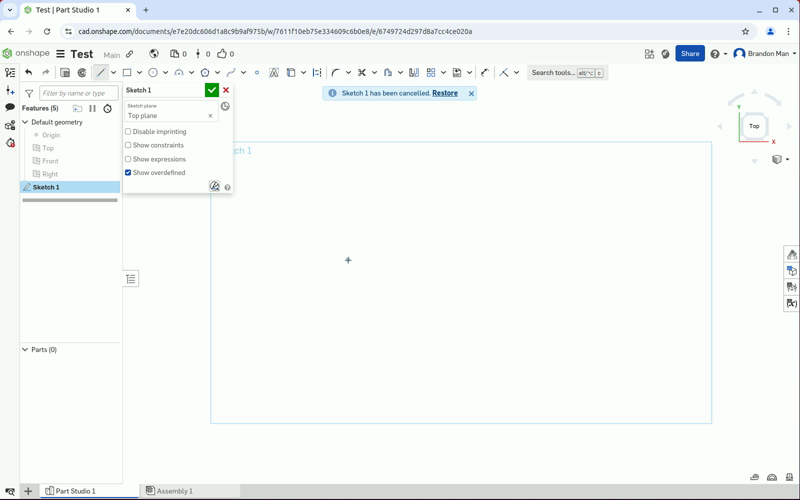
mouse_move(378, 259)
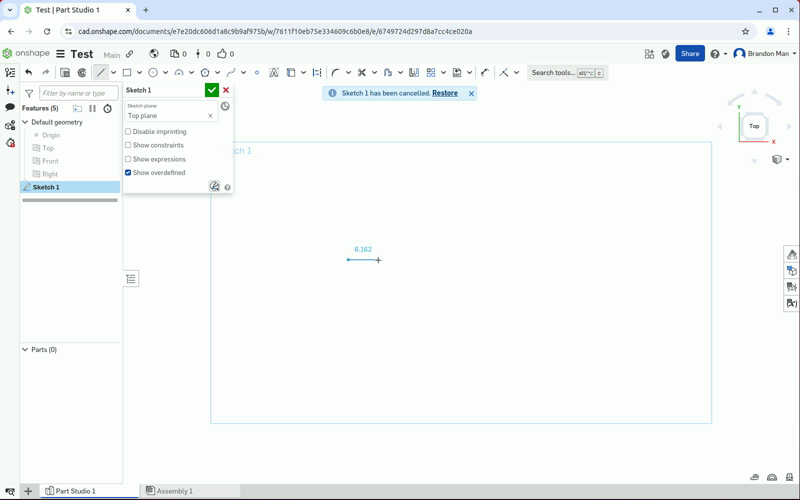
mouse_move(388, 259)
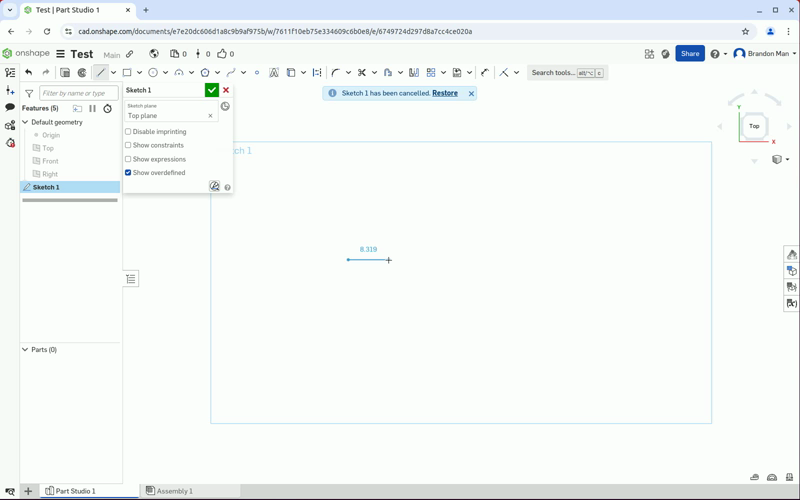
click(388, 259)
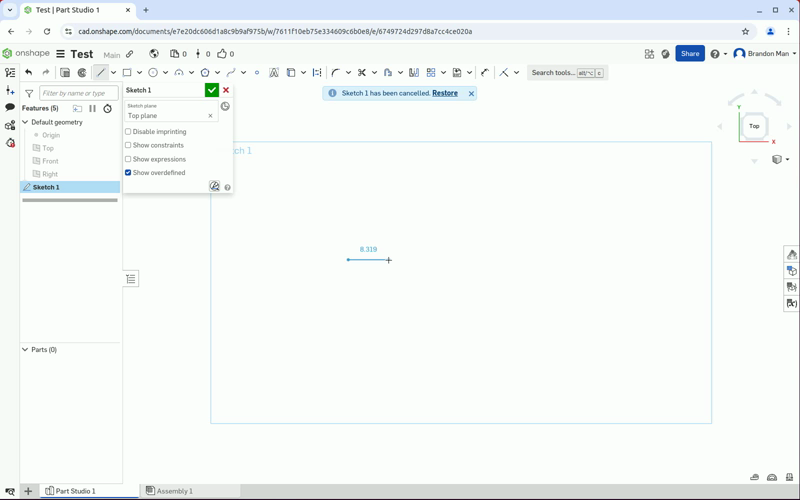
key_up(shift)
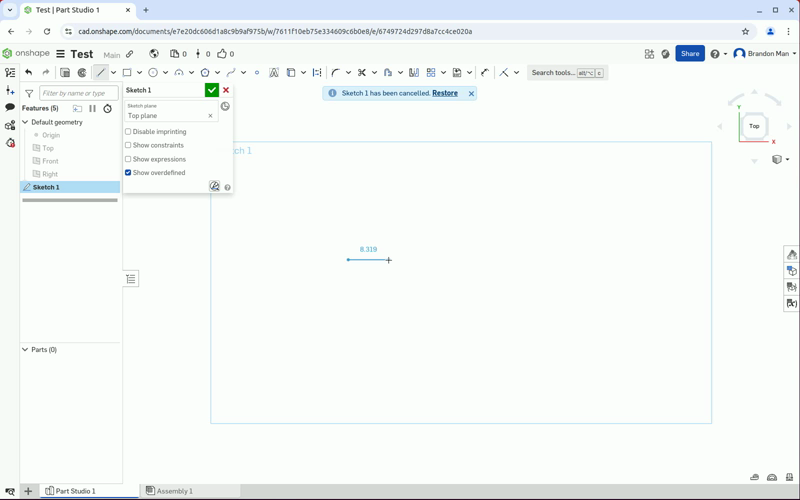
key_down(shift)
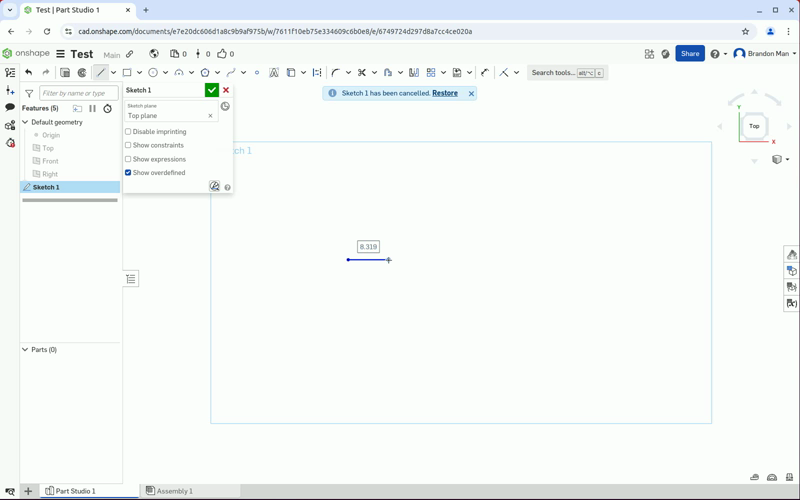
mouse_move(418, 259)
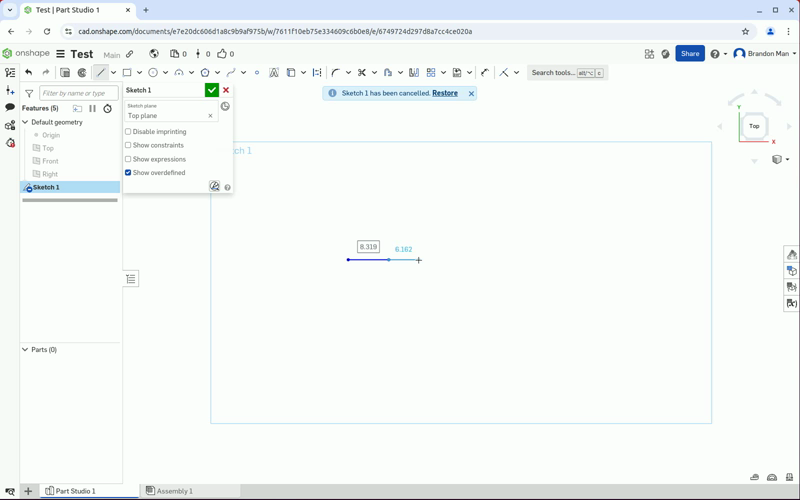
mouse_move(425, 279)
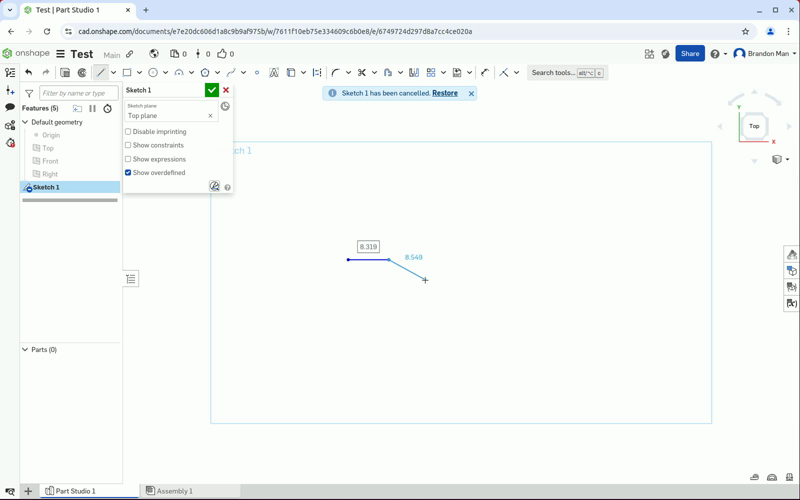
click(425, 279)
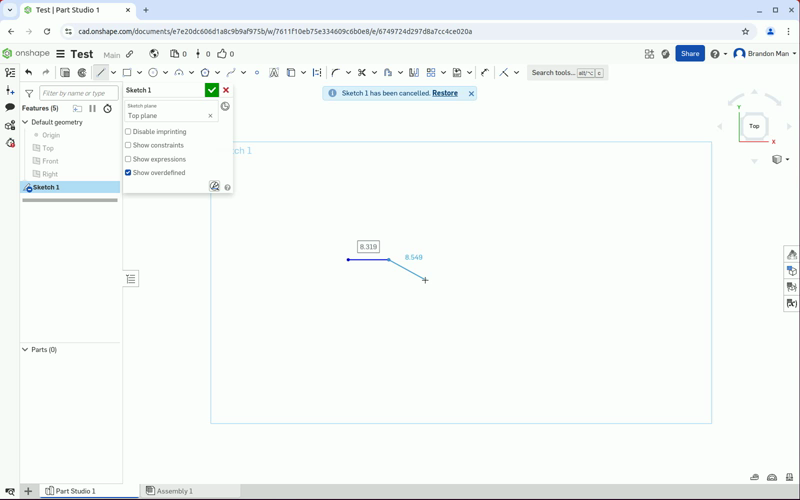
key_up(shift)
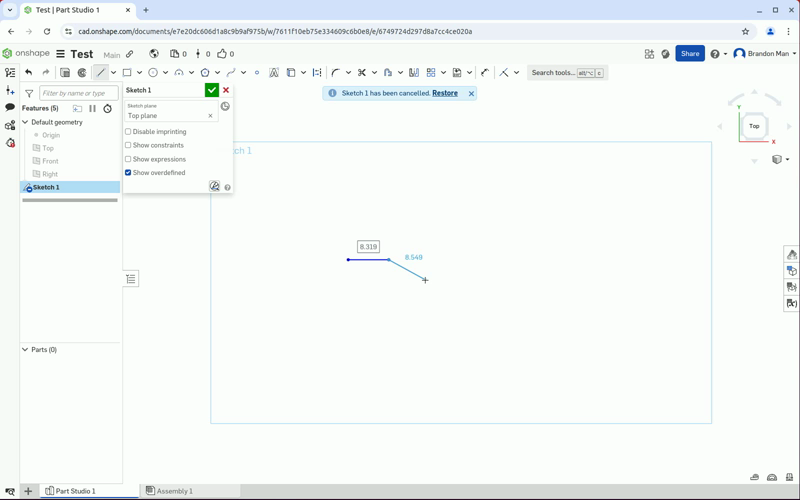
key_down(shift)
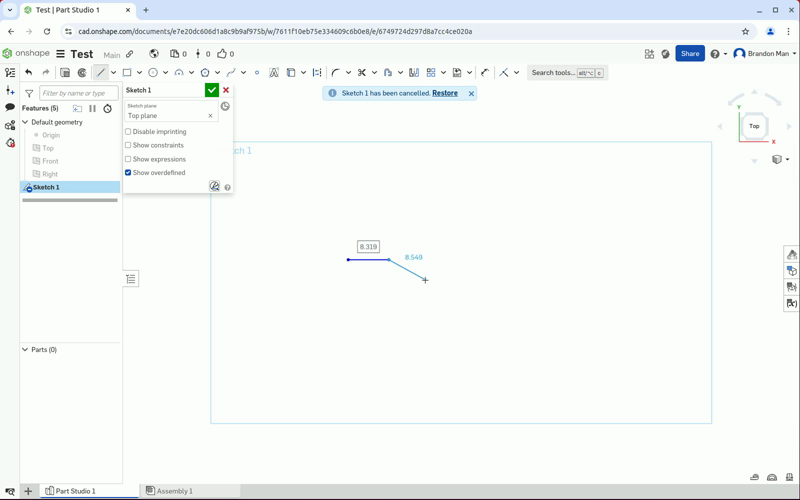
mouse_move(455, 279)
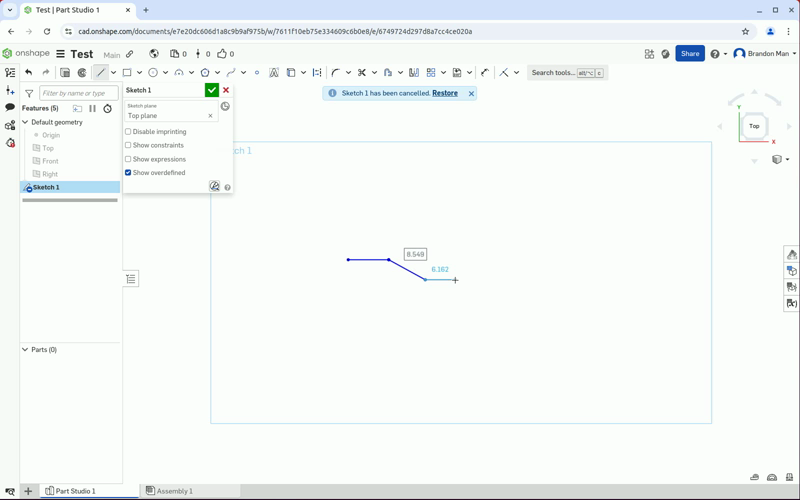
mouse_move(443, 279)
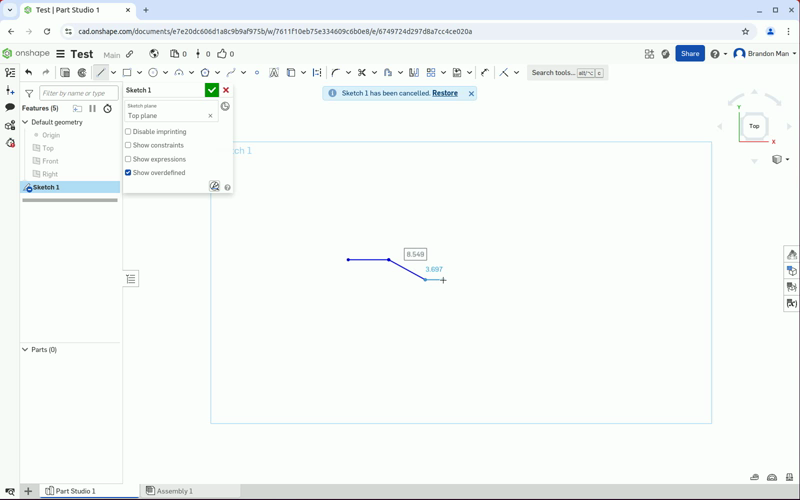
click(443, 279)
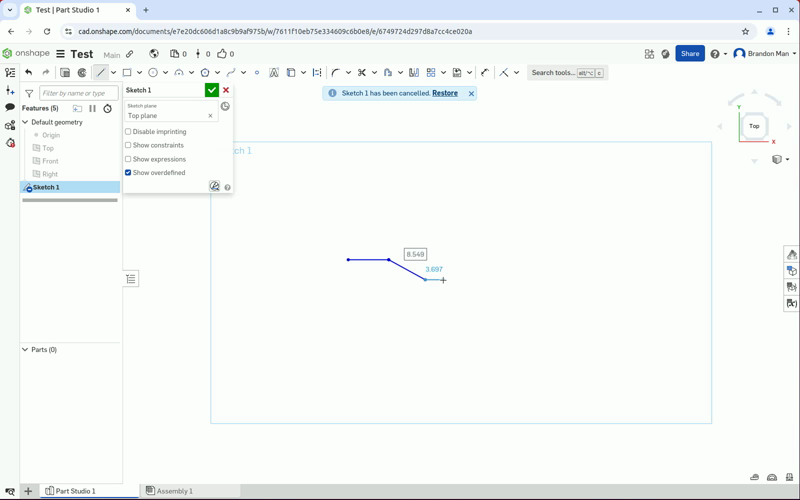
key_up(shift)
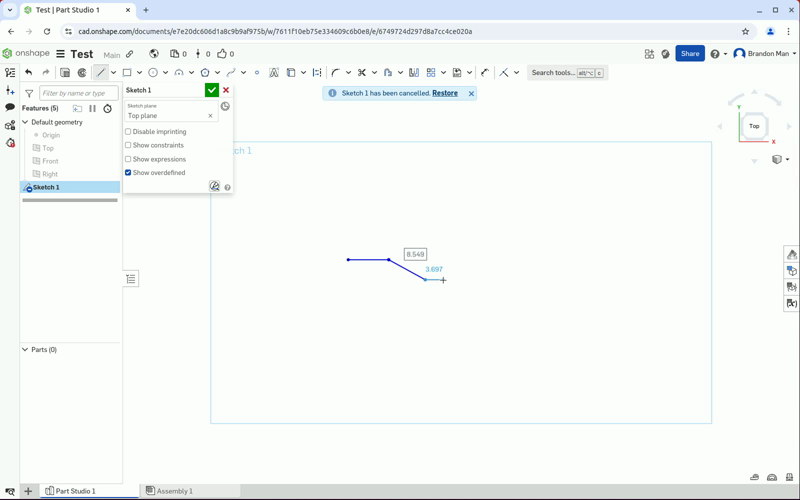
key(esc)
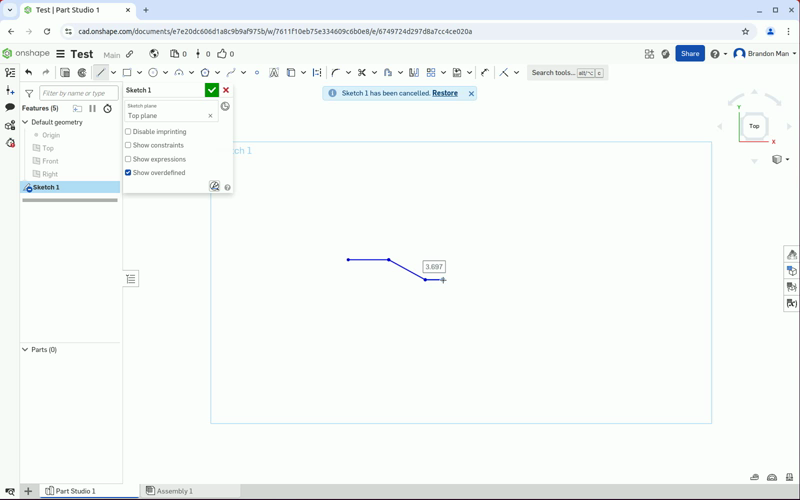
key(a)
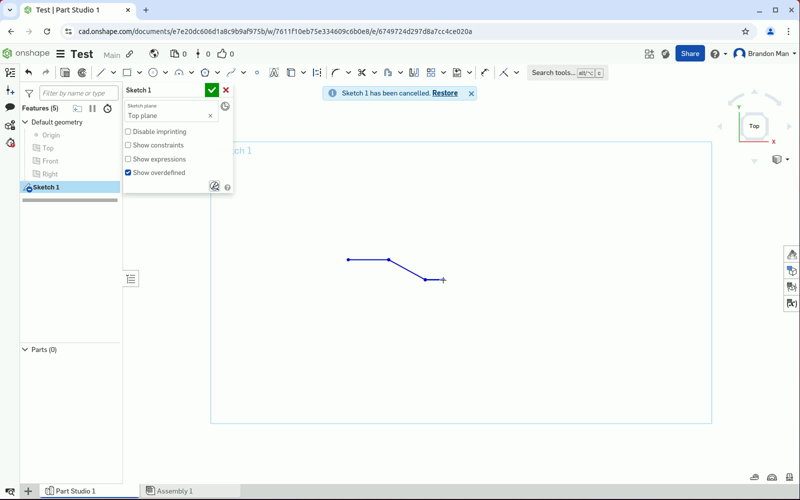
mouse_move(443, 279)
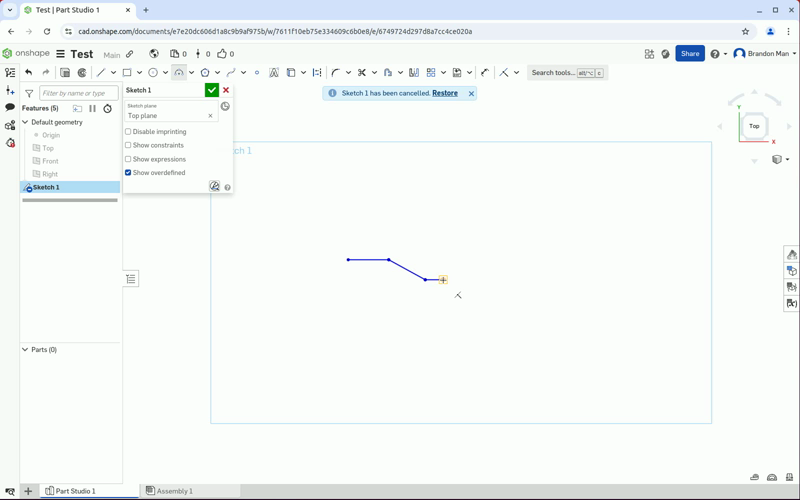
click(443, 279)
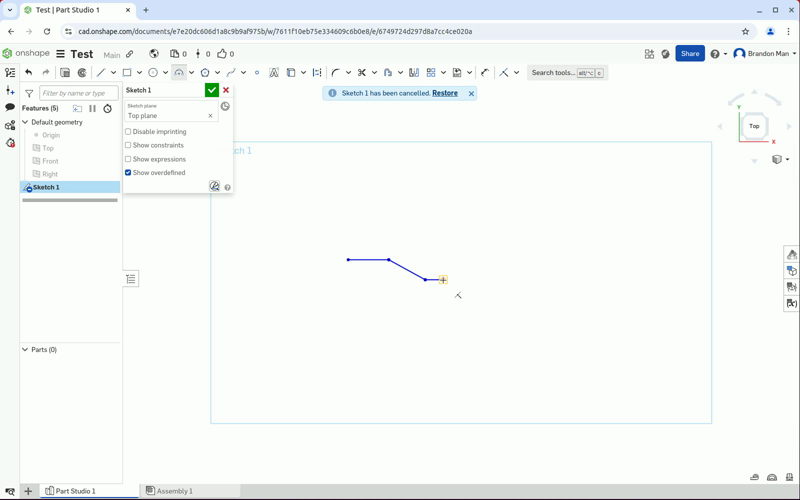
key_down(shift)
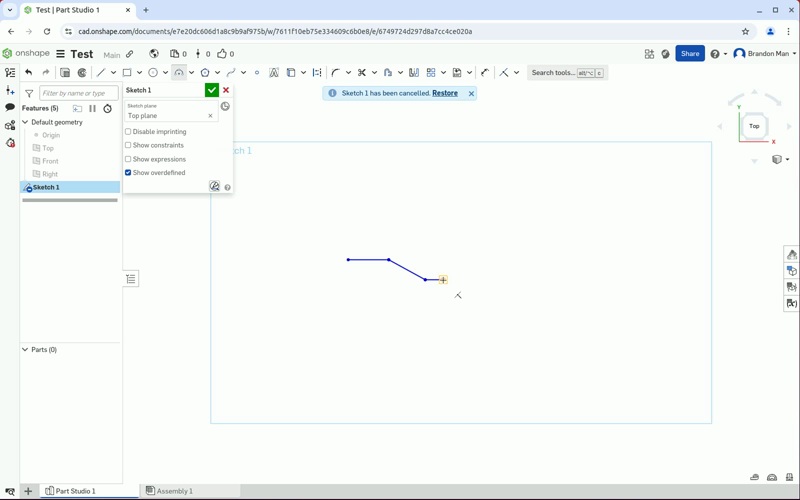
mouse_move(476, 297)
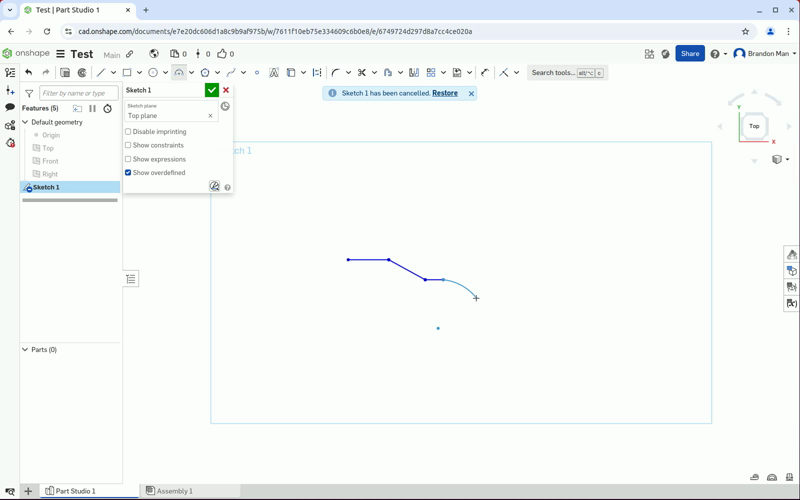
click(476, 297)
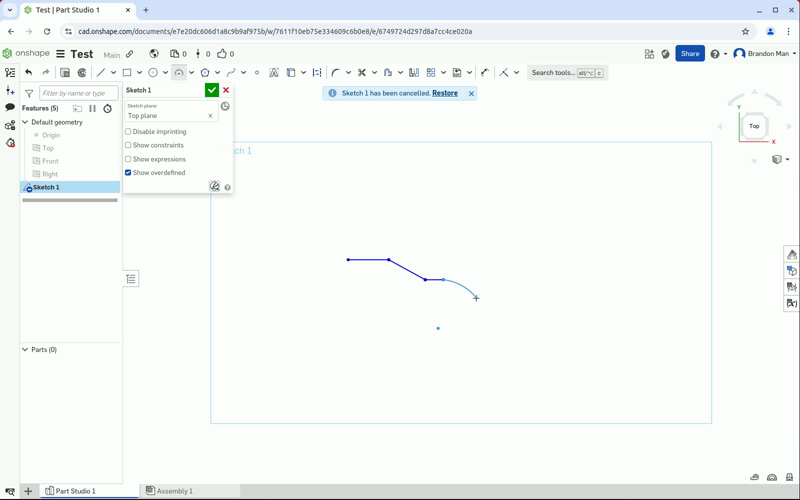
mouse_move(461, 284)
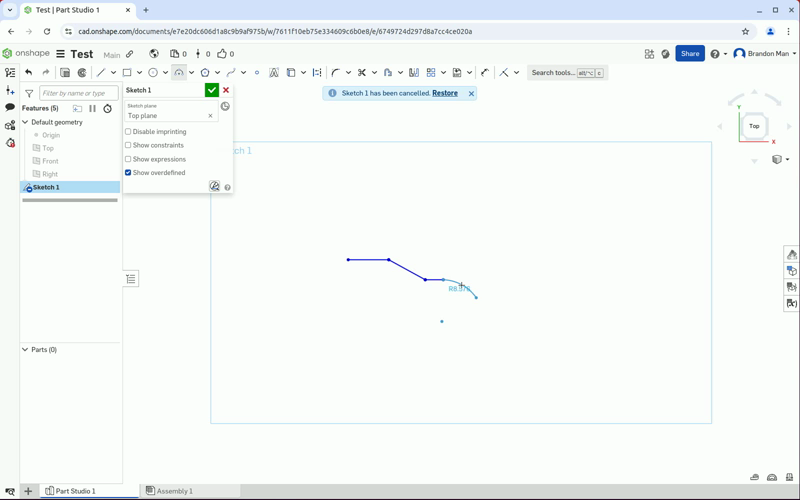
click(461, 284)
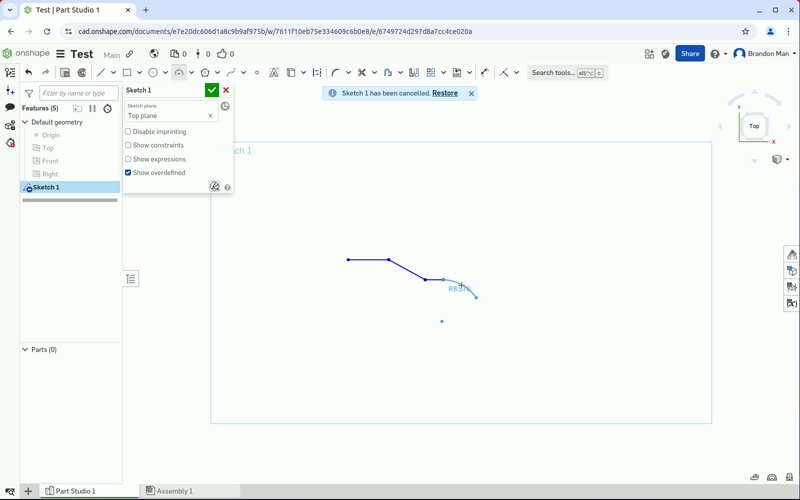
key_up(shift)
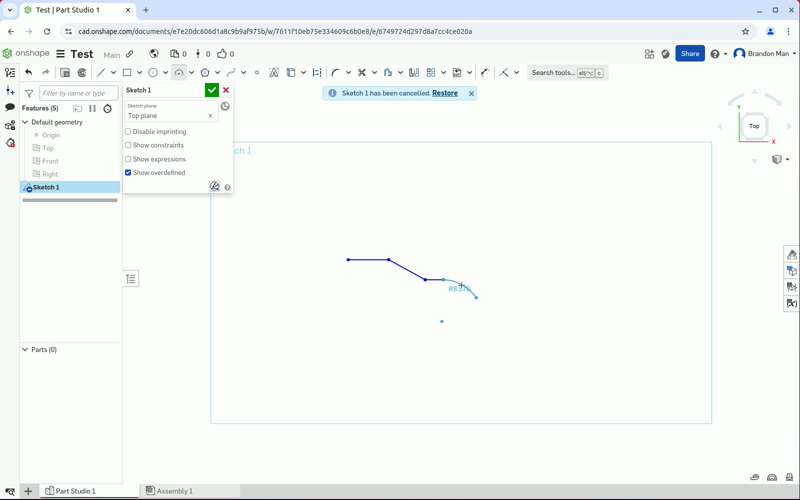
key(esc)
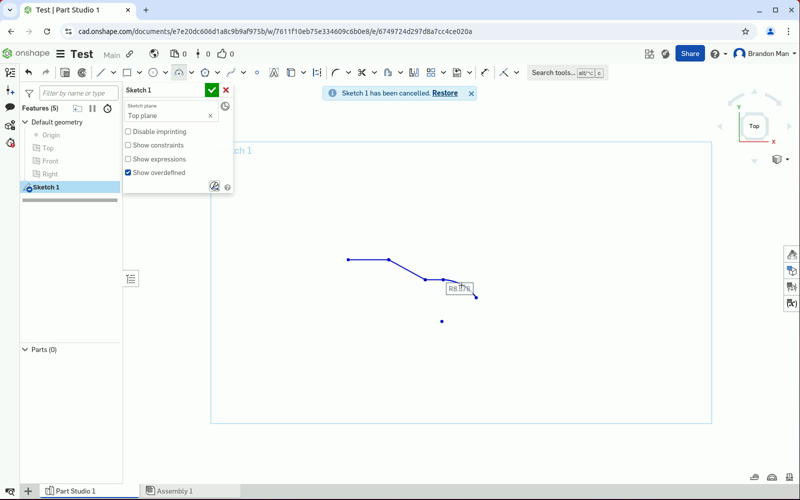
key(l)
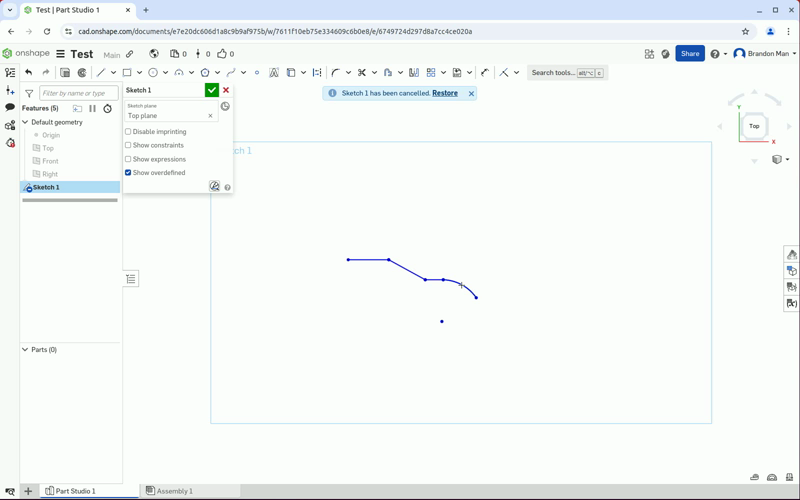
mouse_move(476, 297)
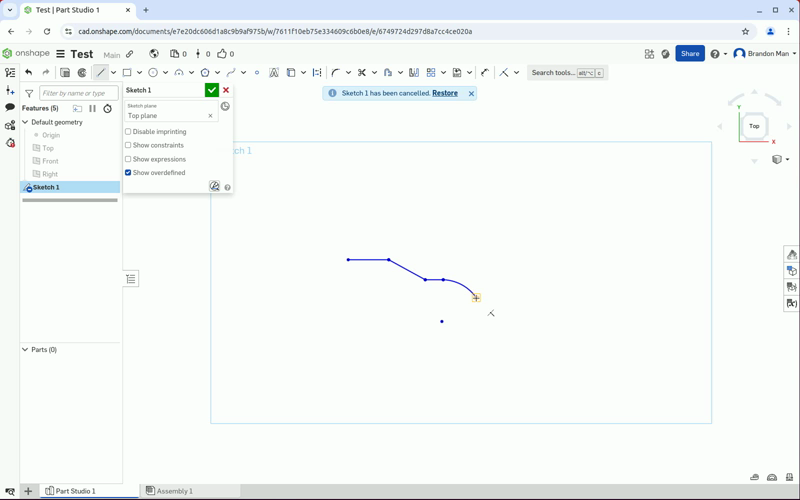
click(476, 297)
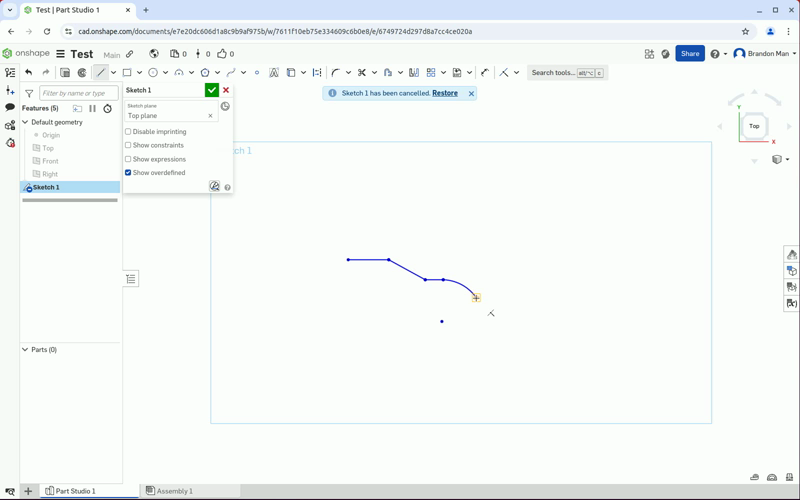
key_down(shift)
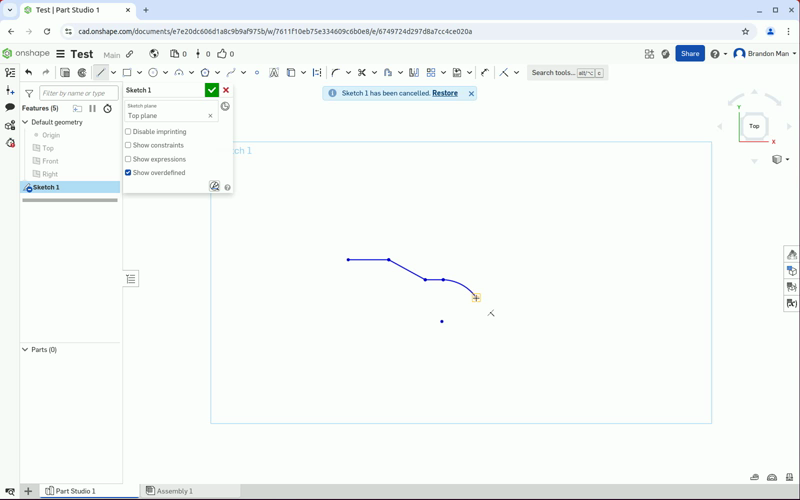
mouse_move(502, 364)
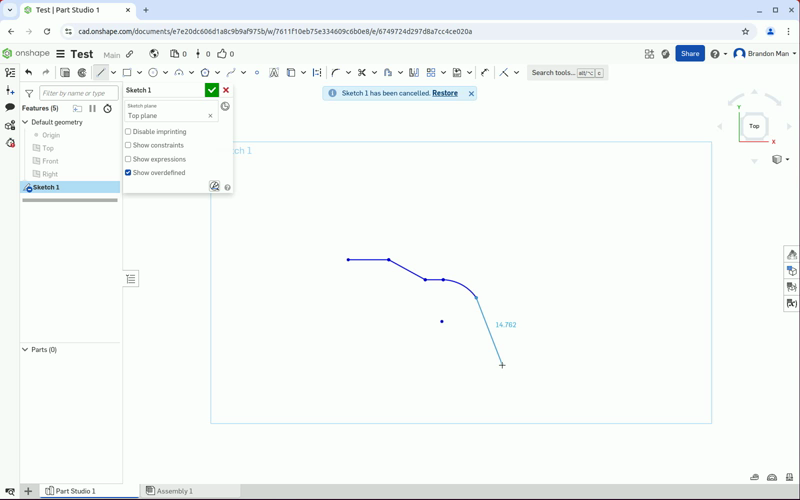
click(502, 364)
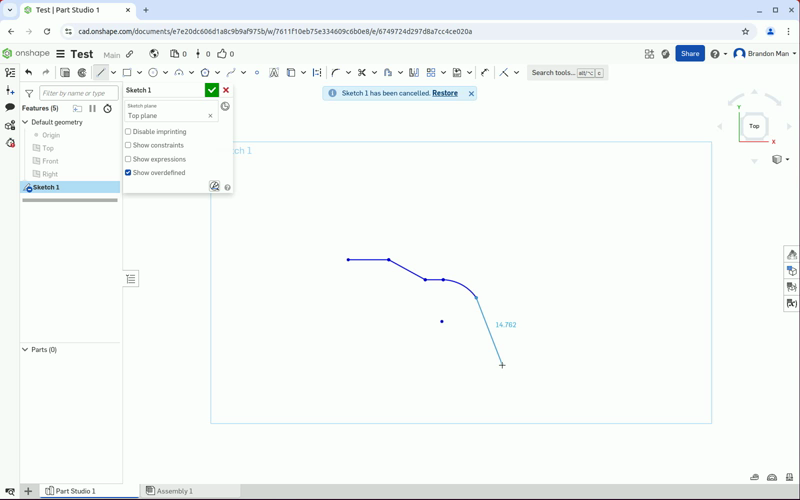
key_up(shift)
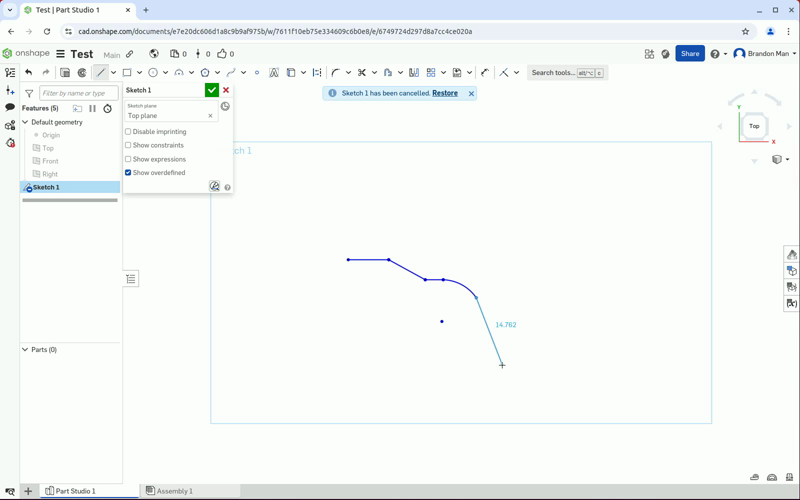
key_down(shift)
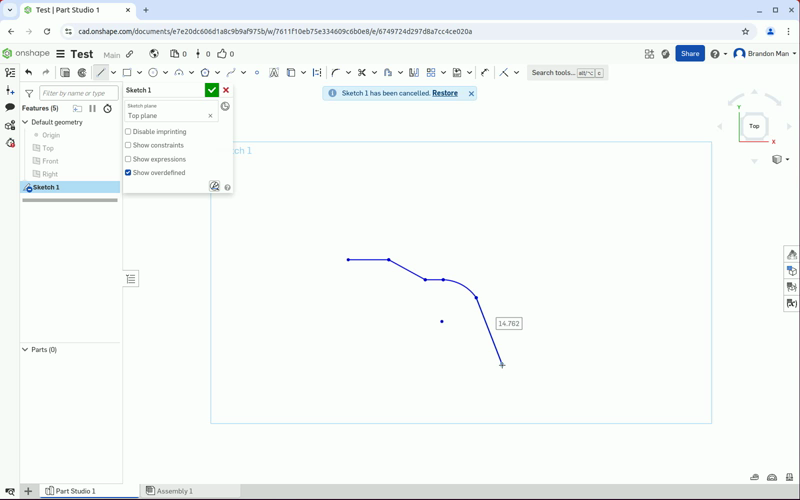
mouse_move(532, 364)
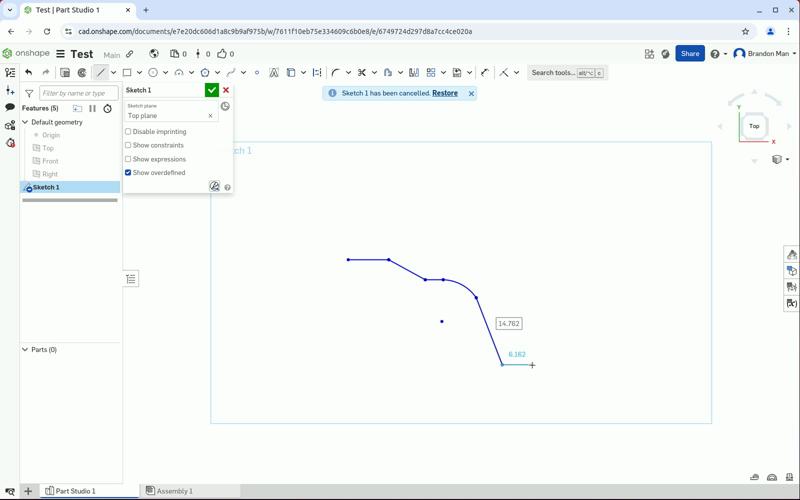
mouse_move(540, 358)
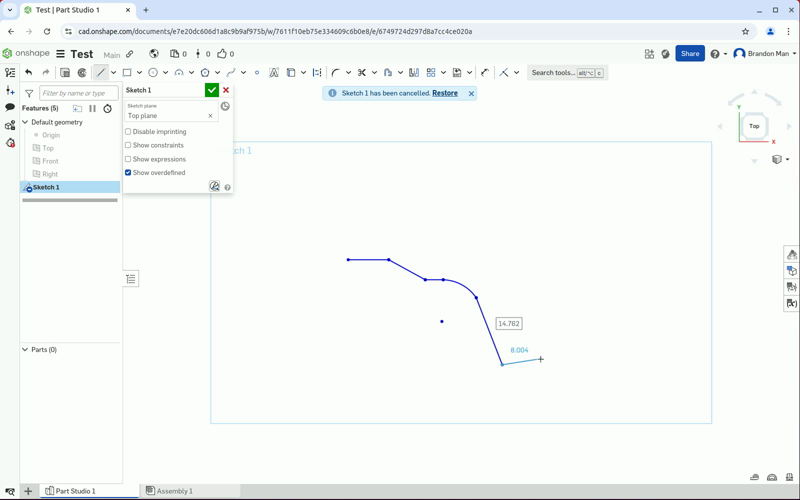
click(540, 358)
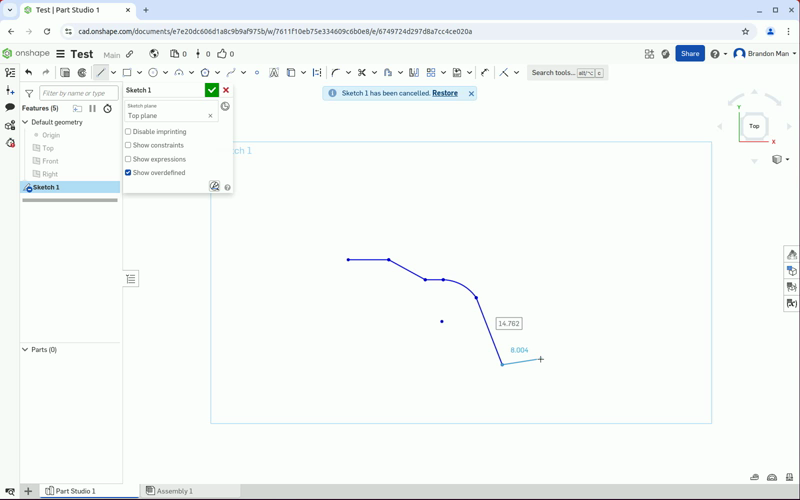
key_up(shift)
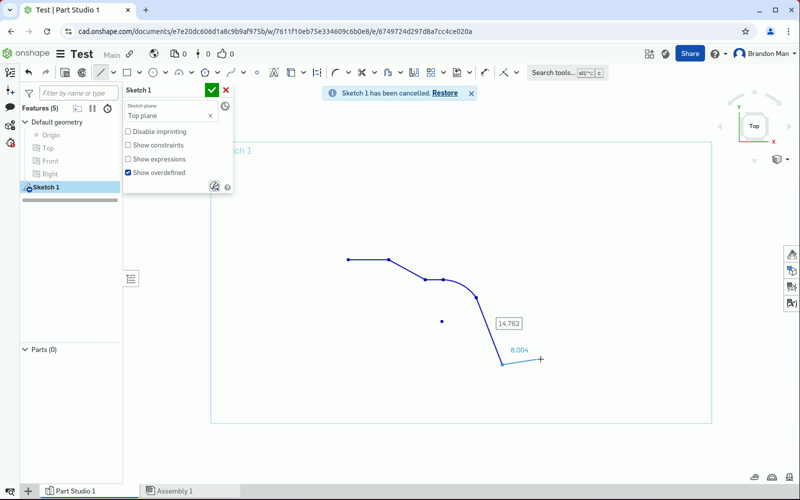
key_down(shift)
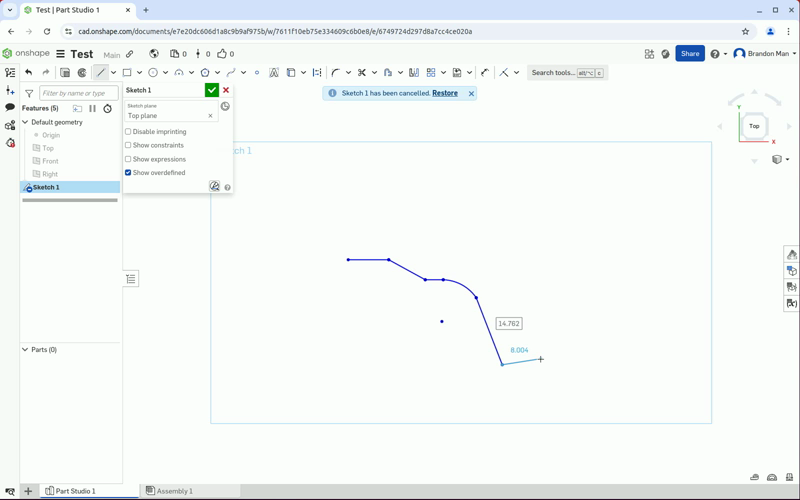
mouse_move(508, 275)
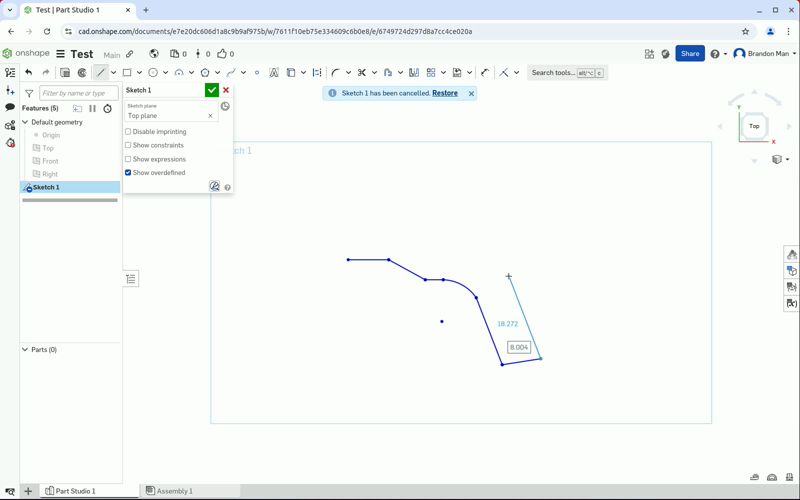
click(508, 275)
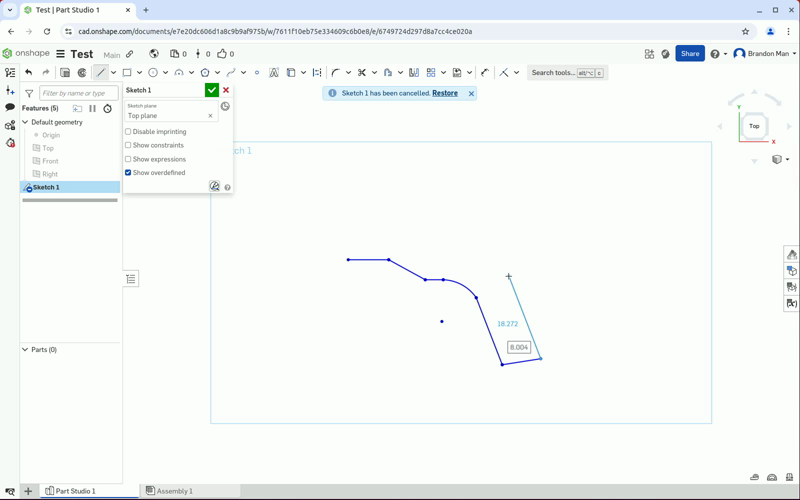
key_up(shift)
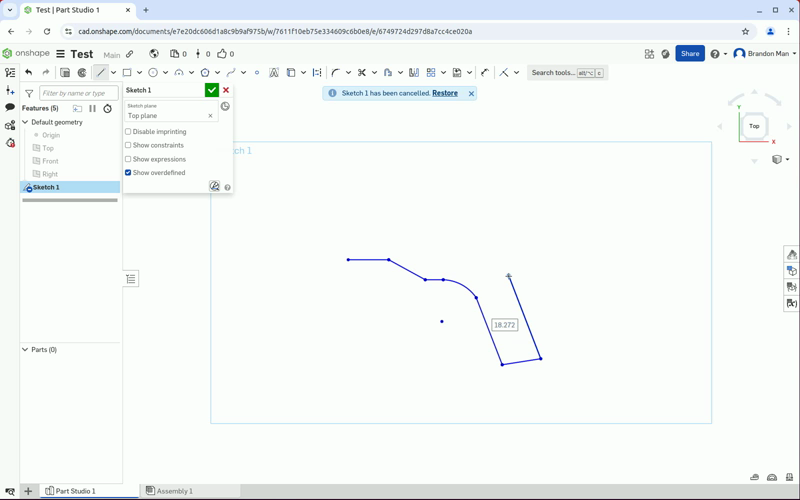
key(esc)
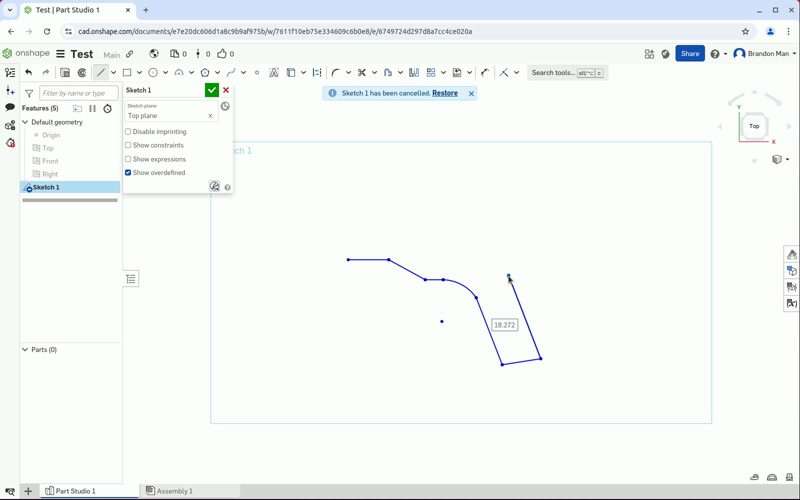
key(a)
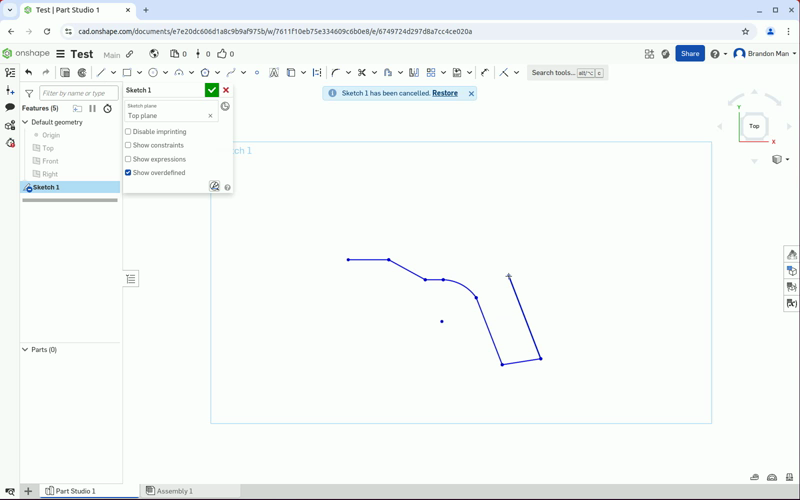
mouse_move(508, 275)
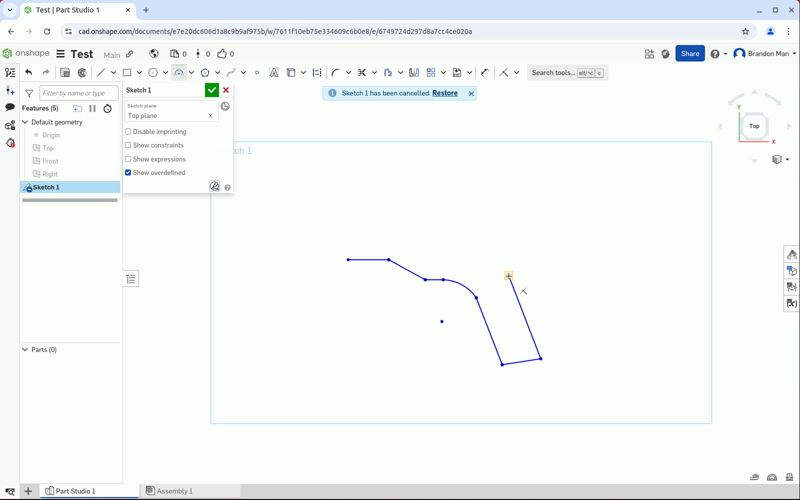
click(508, 275)
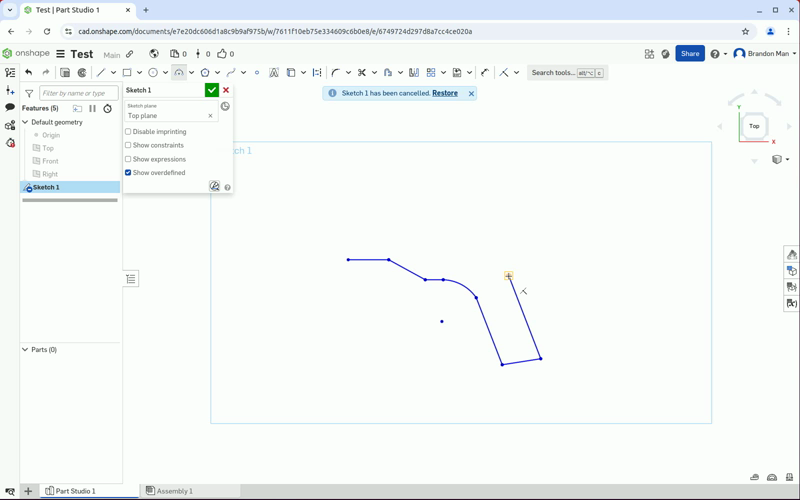
key_down(shift)
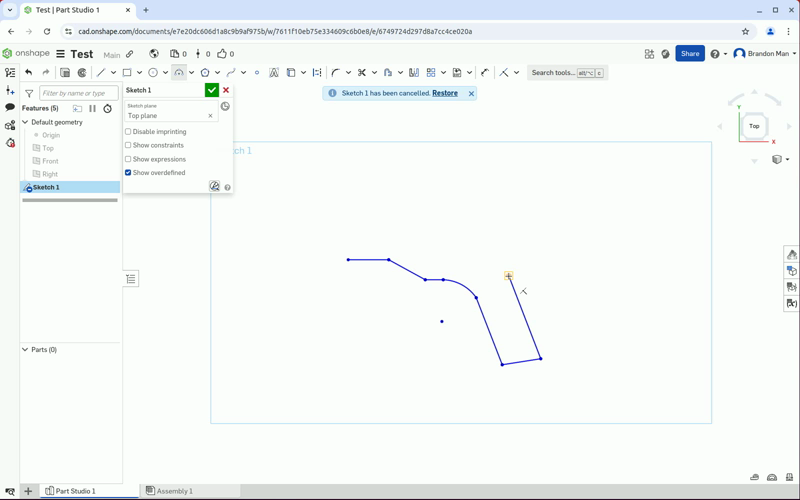
mouse_move(433, 229)
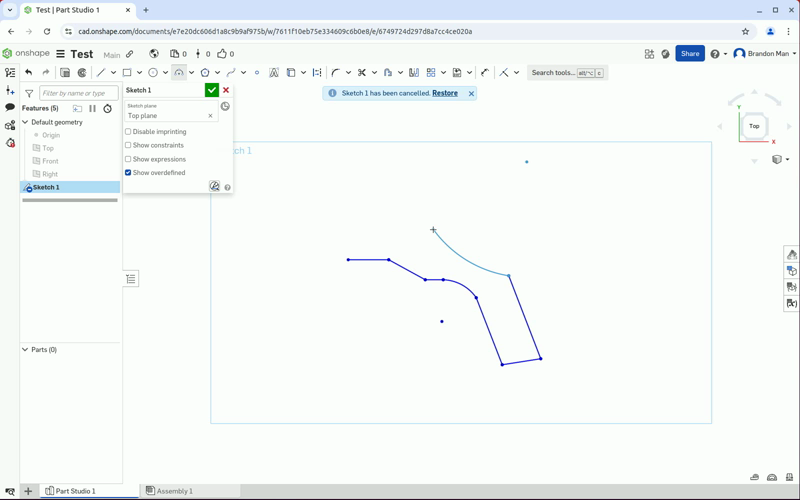
click(433, 229)
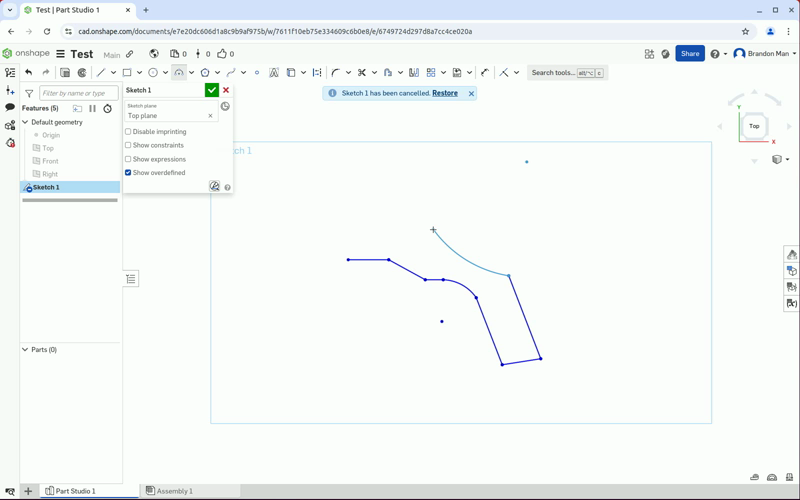
mouse_move(477, 241)
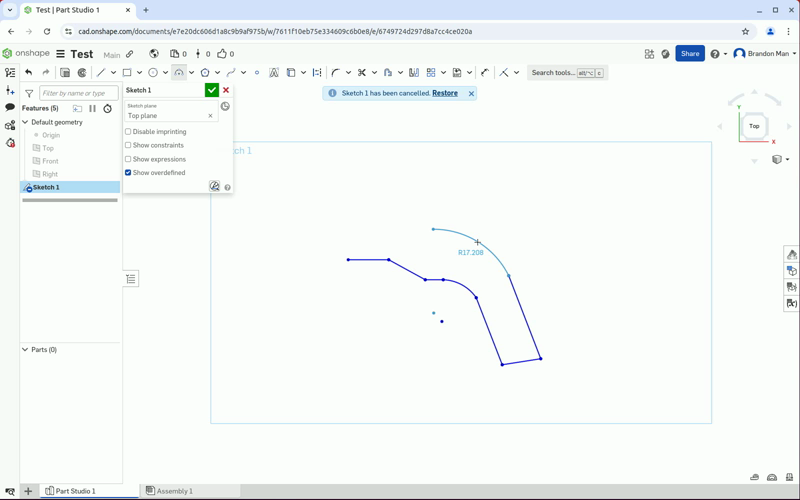
click(477, 241)
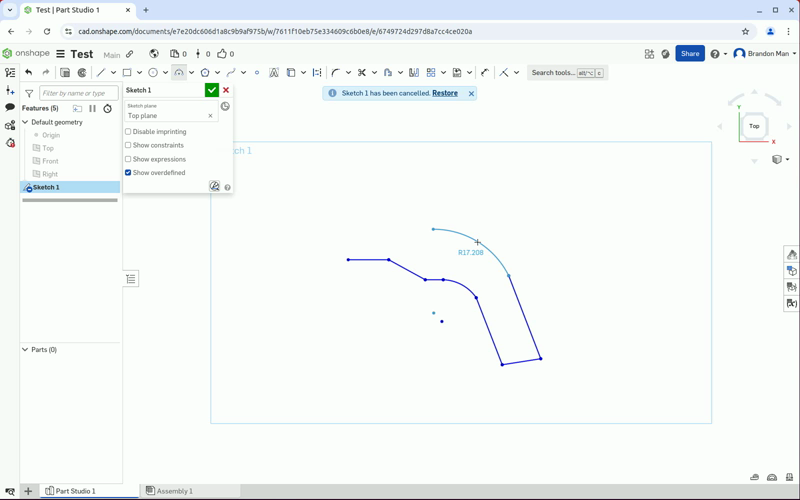
key_up(shift)
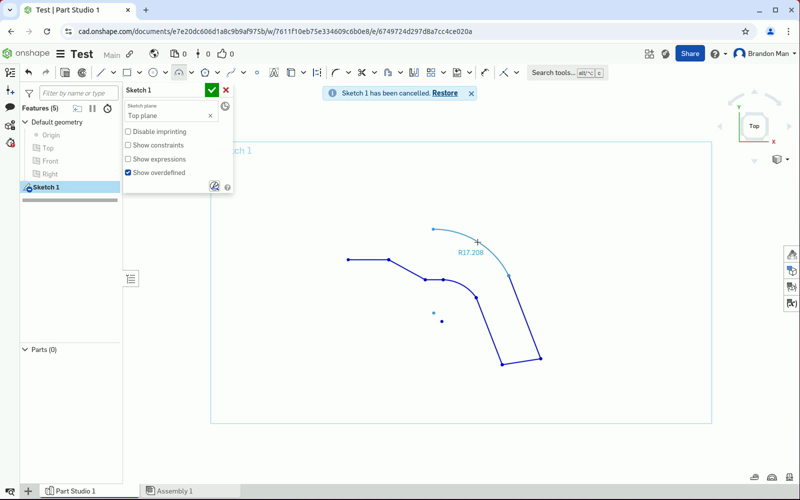
key(esc)
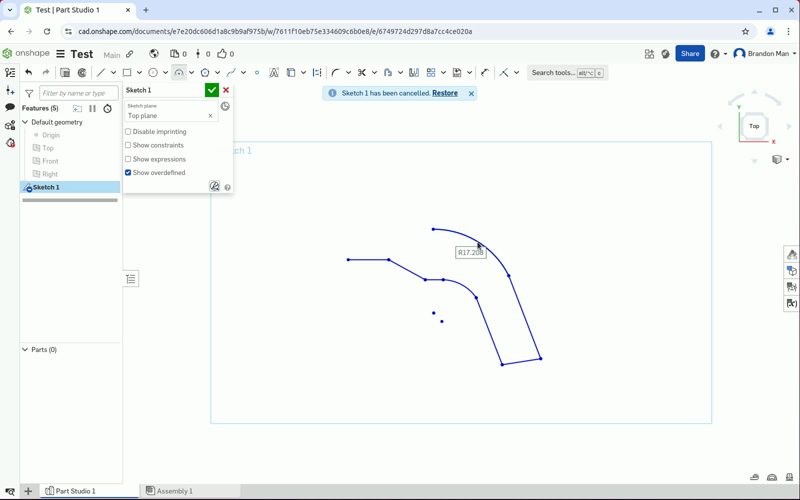
key(l)
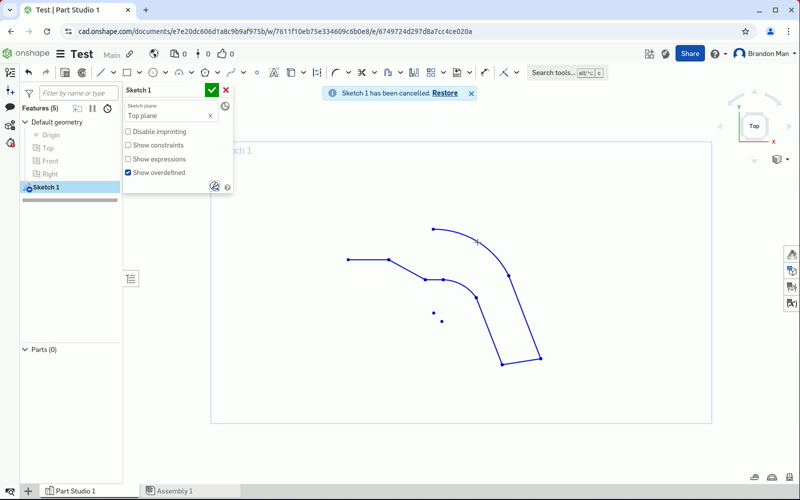
mouse_move(433, 229)
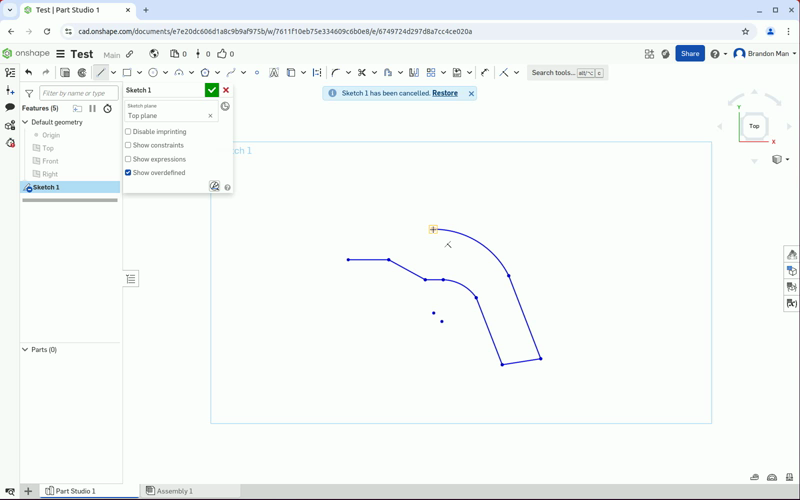
click(433, 229)
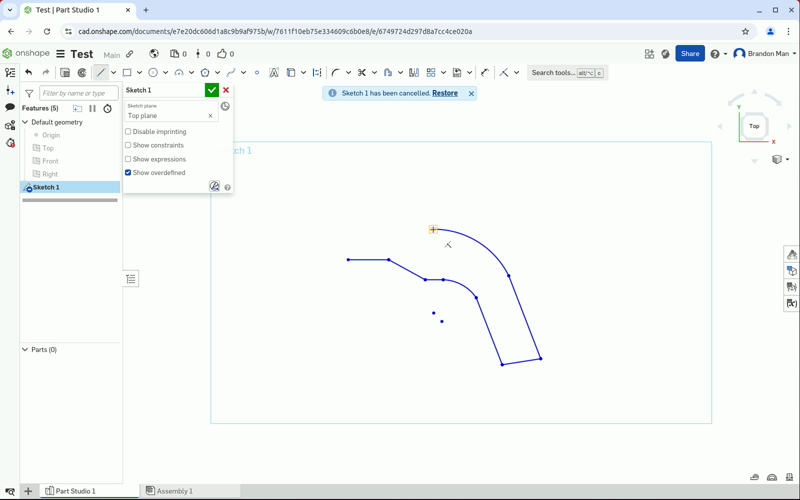
key_down(shift)
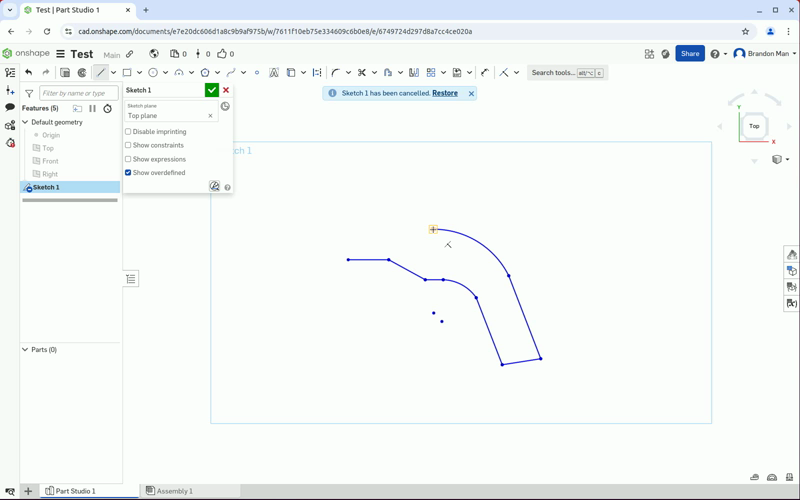
mouse_move(348, 229)
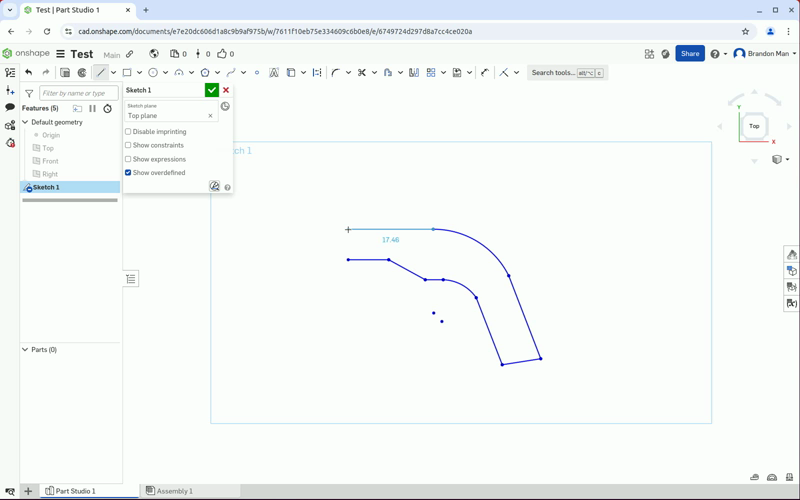
click(348, 229)
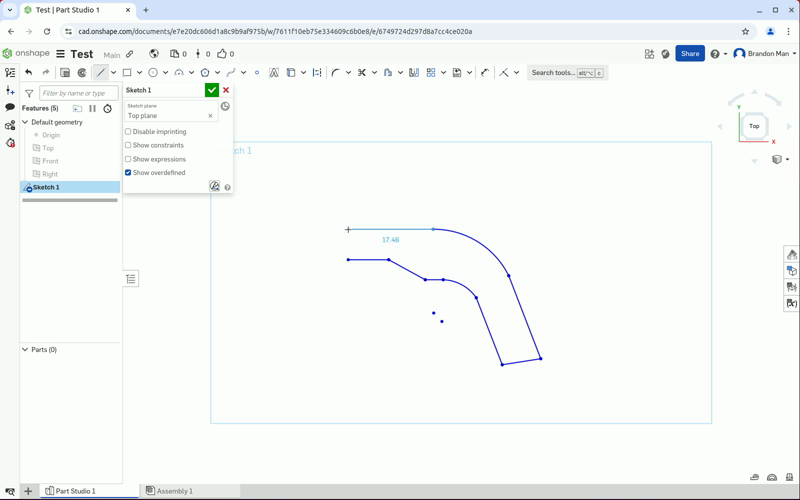
key_up(shift)
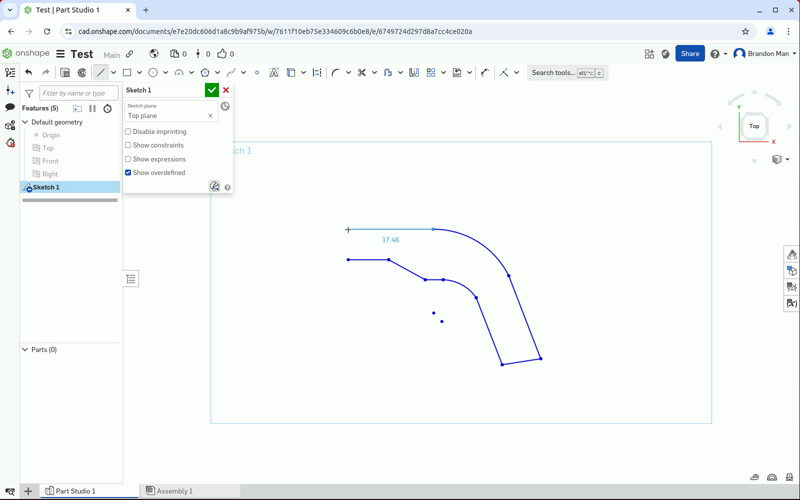
mouse_move(378, 229)
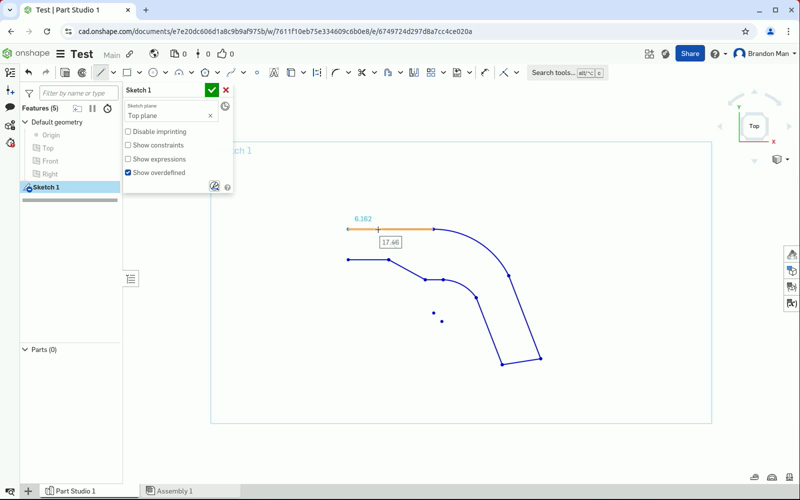
key_down(shift)
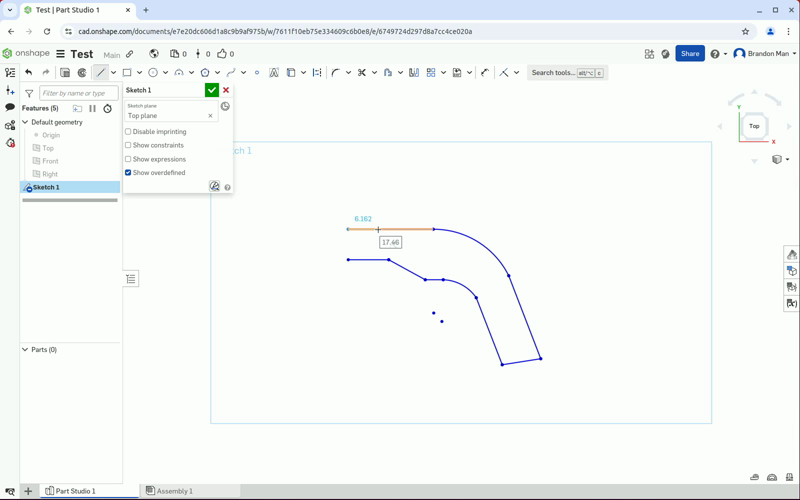
mouse_move(348, 259)
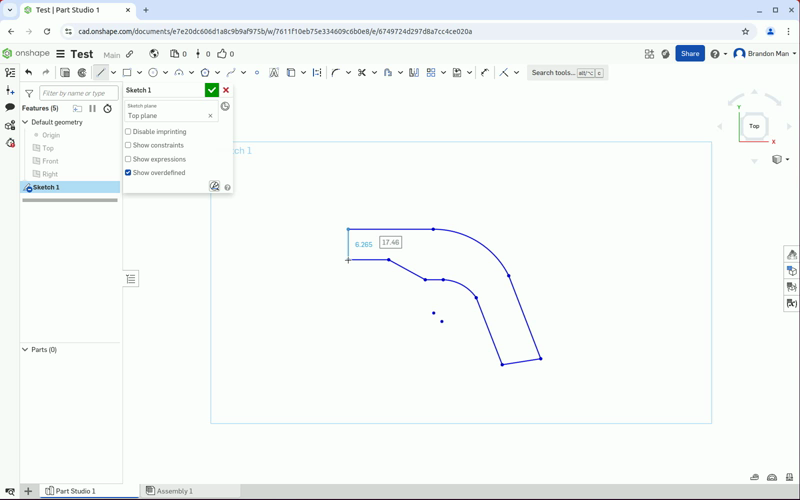
key_up(shift)
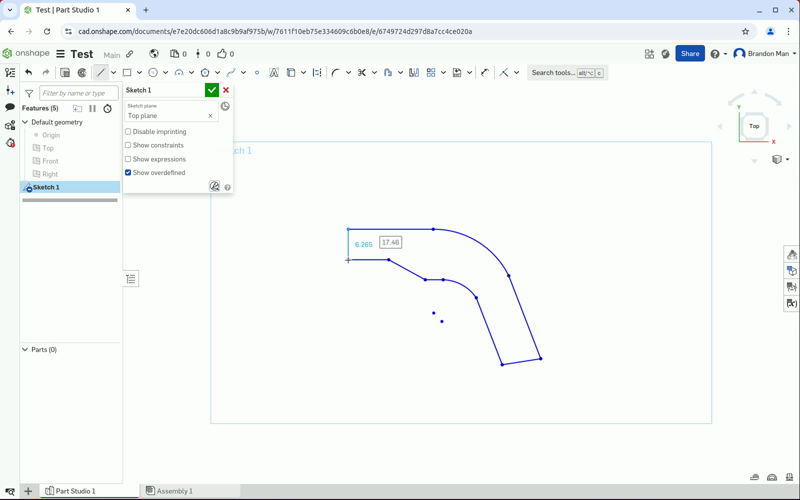
click(348, 259)
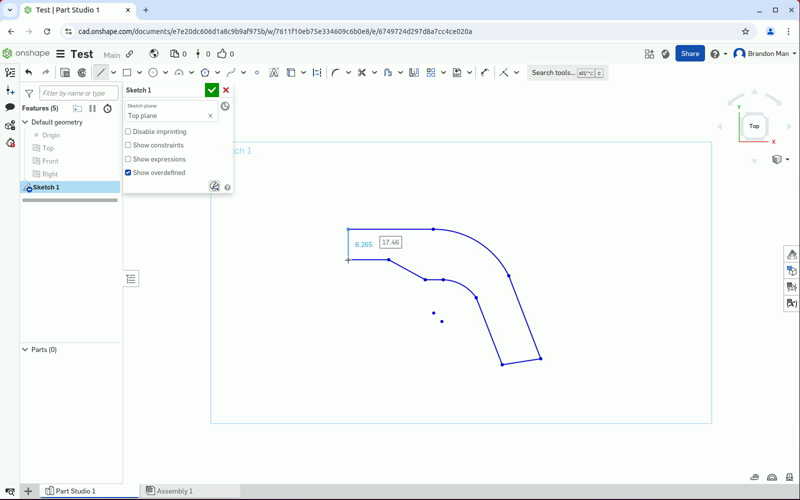
key(esc)
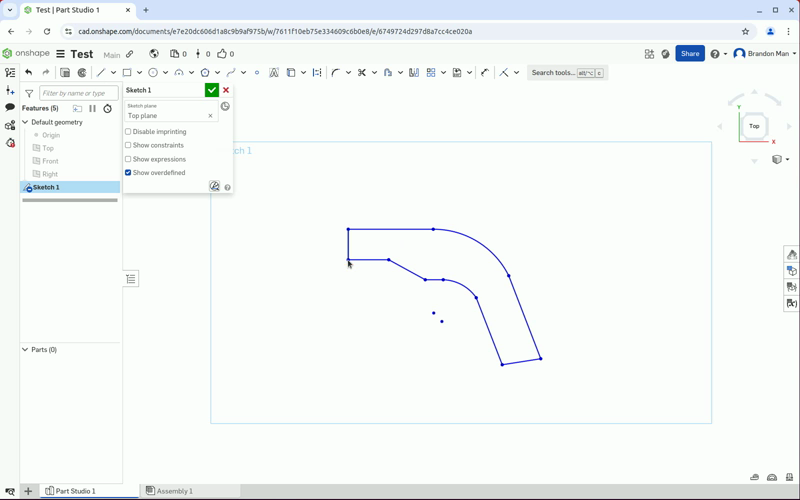
mouse_move(389, 237)
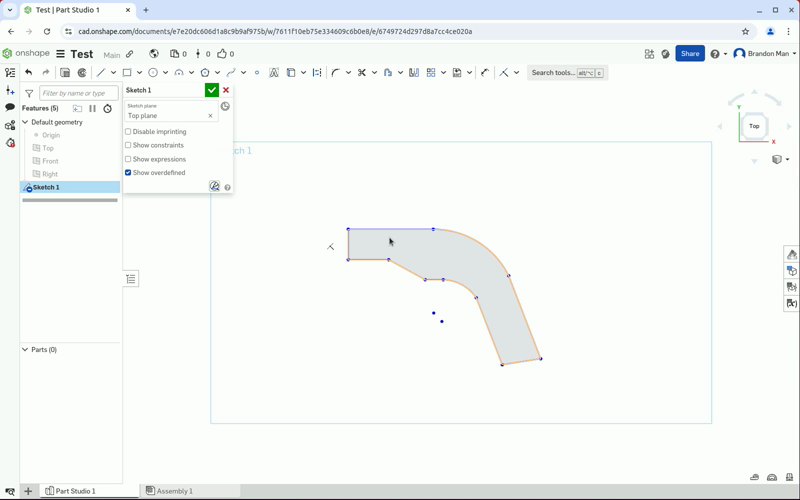
click(389, 237)
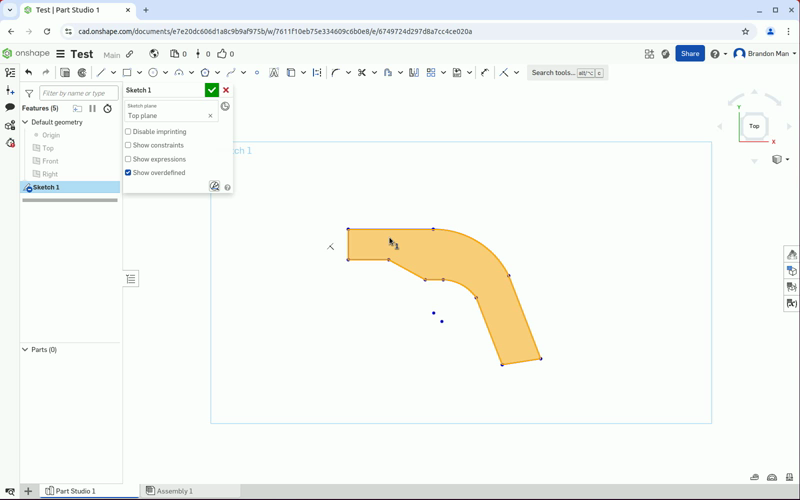
mouse_move(73, 352)
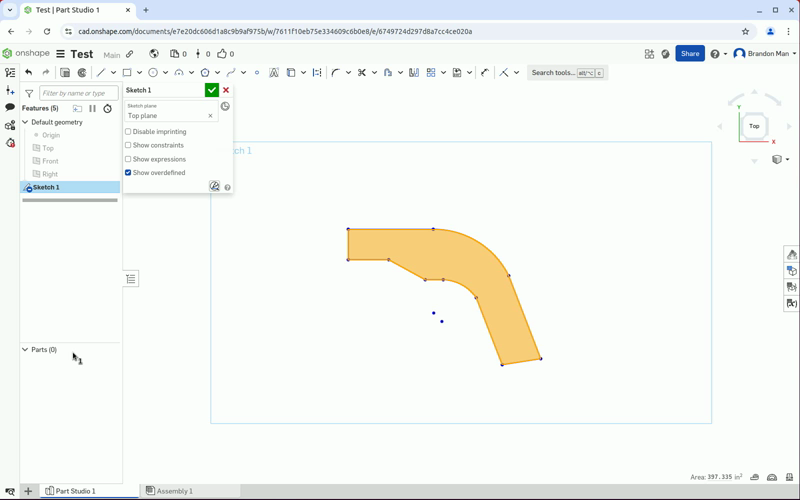
key(shift+y)
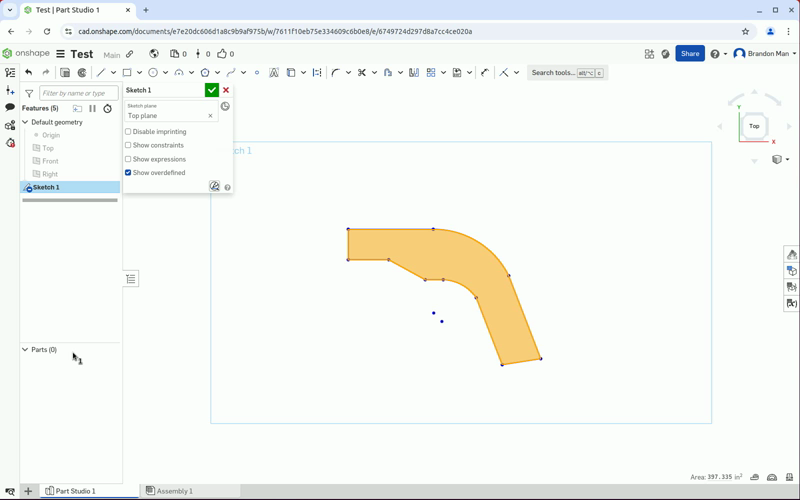
key(shift+e)
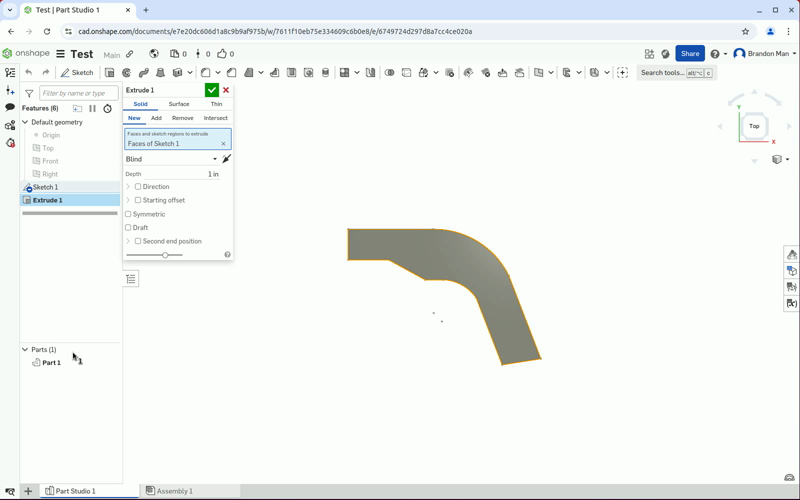
mouse_move(143, 106)
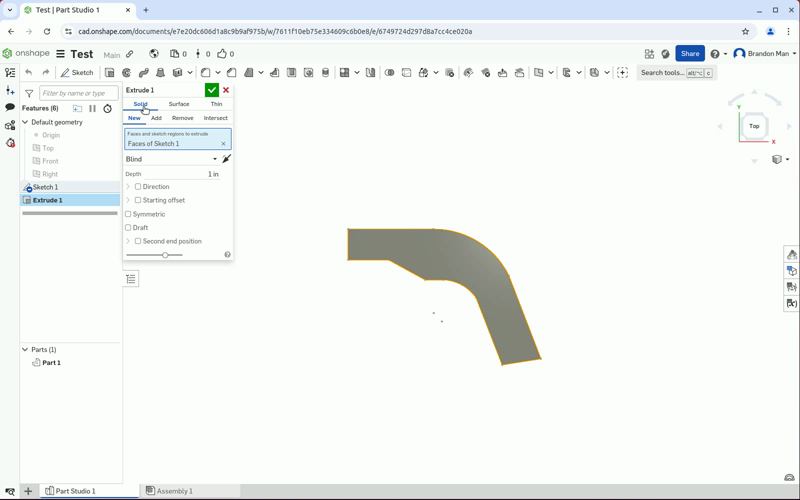
click(143, 106)
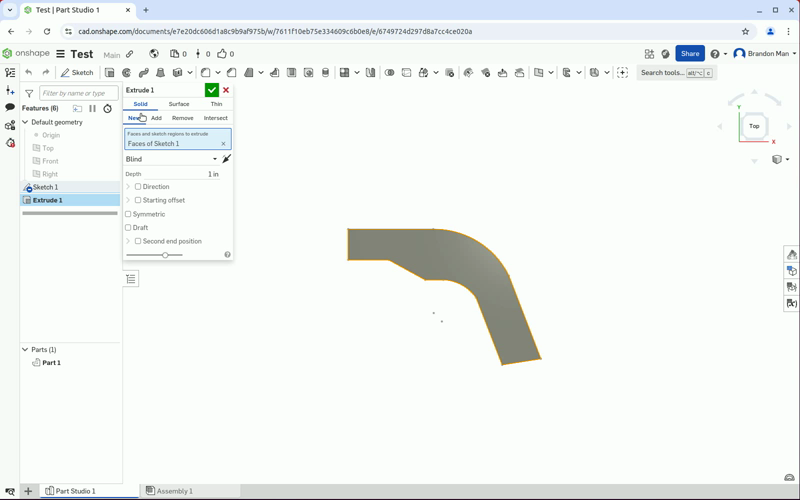
mouse_move(137, 120)
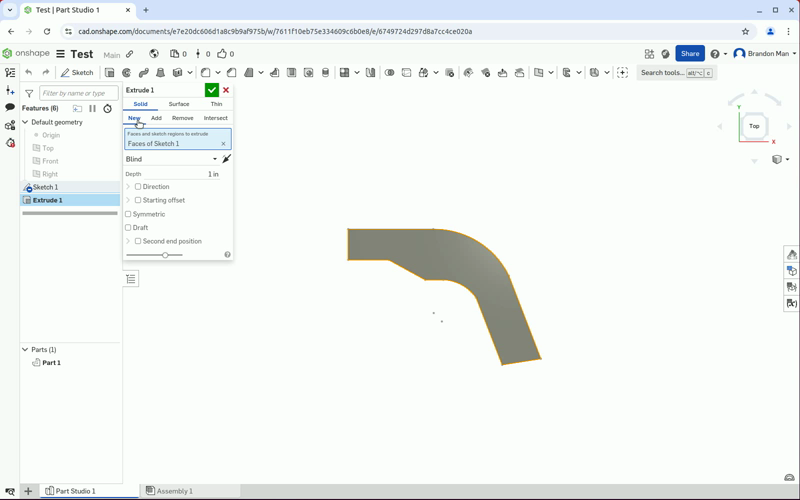
click(137, 120)
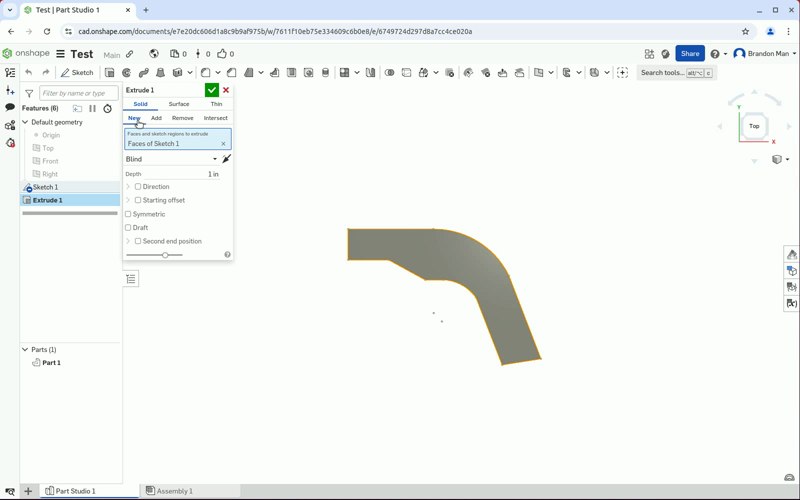
key(tab, 4)
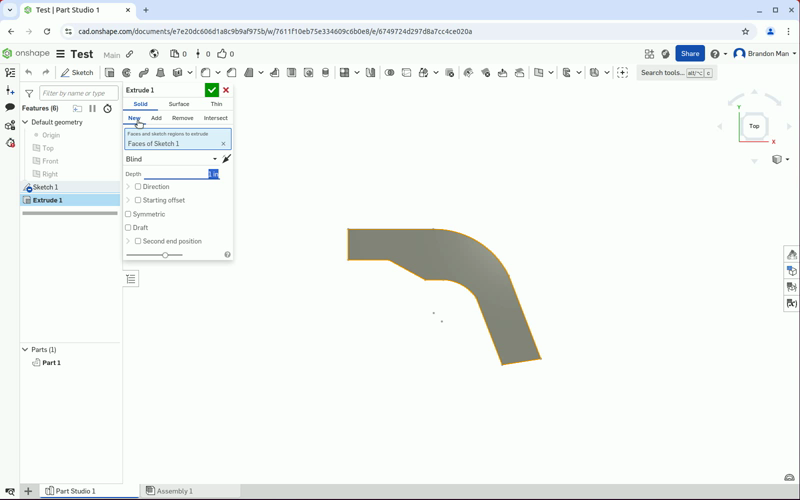
text(0.722)
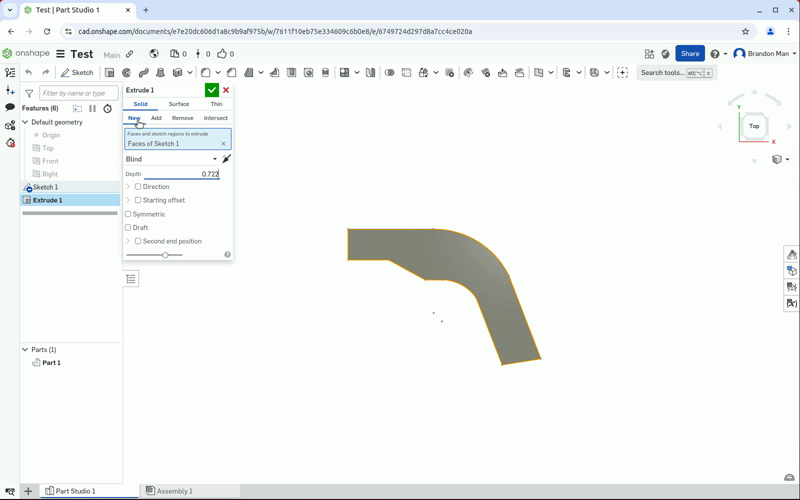
key(enter)
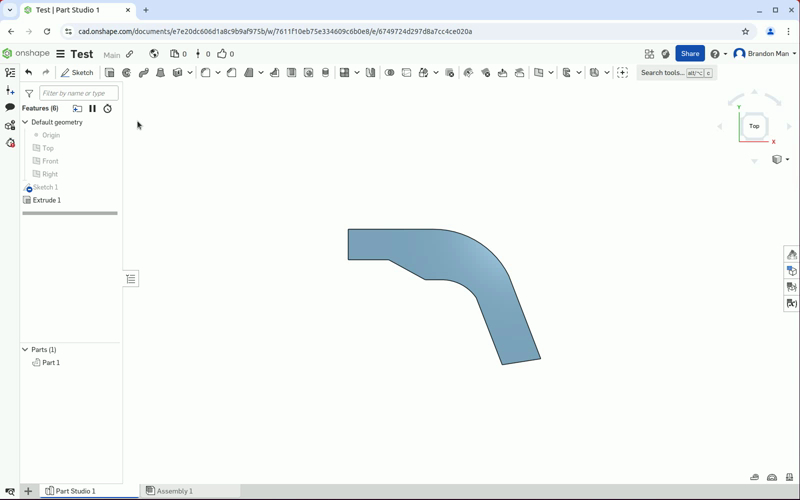
key(shift+h)
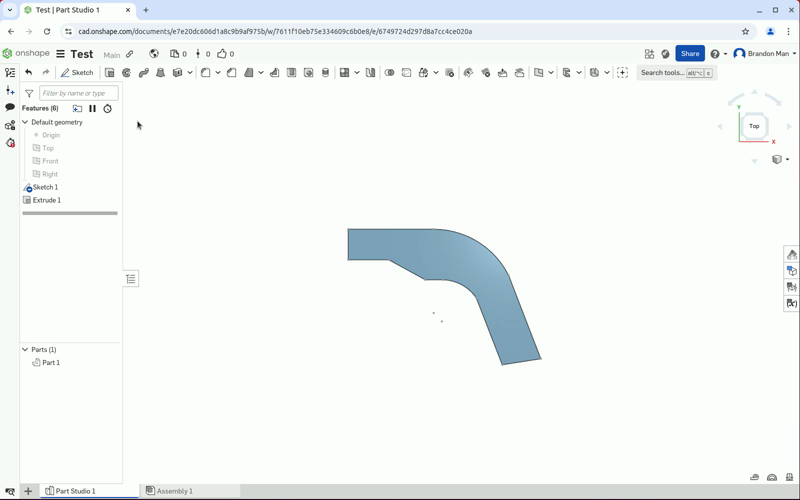
key(shift+h)
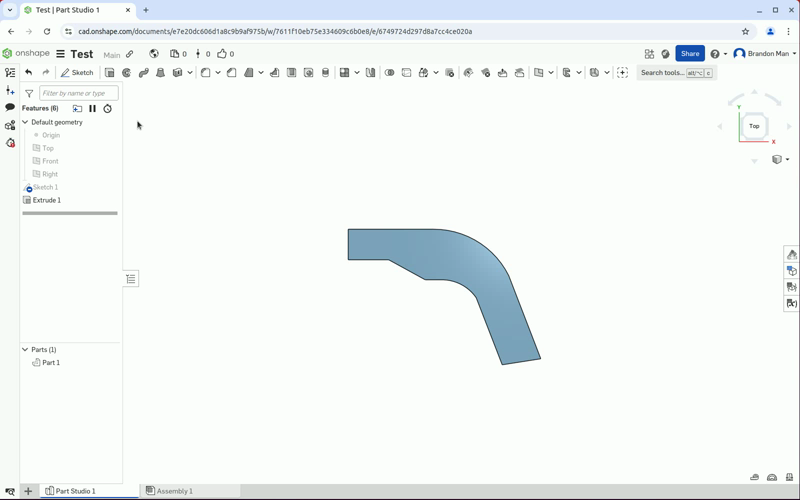
mouse_move(73, 189)
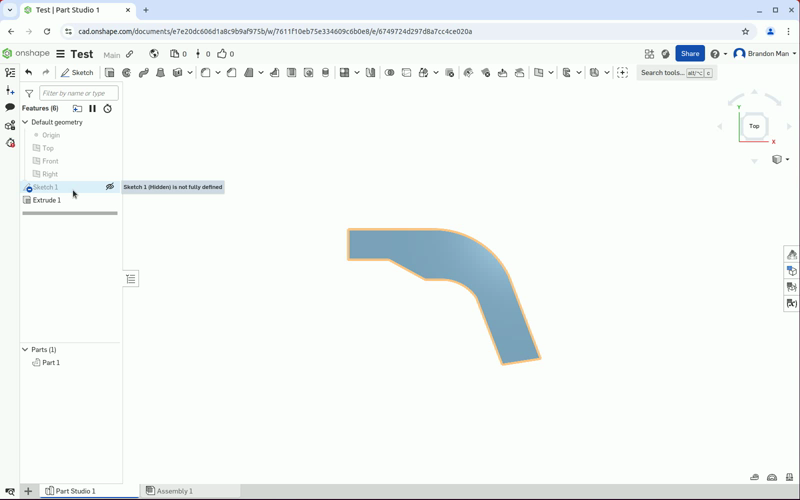
click(73, 189)
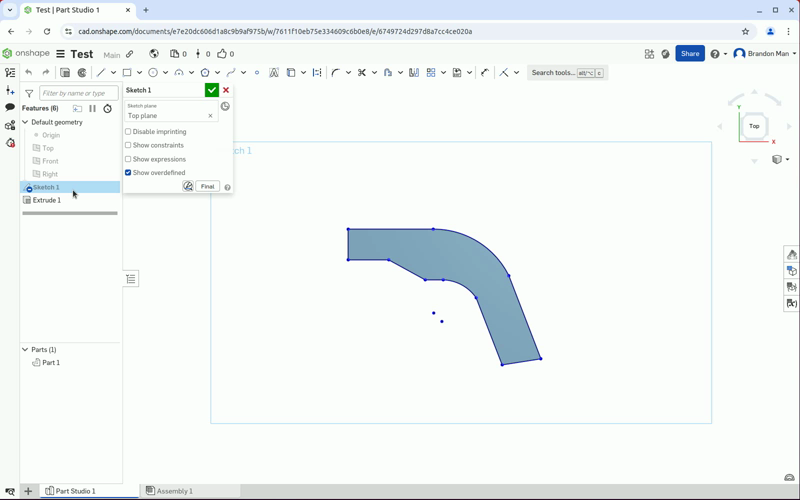
mouse_move(229, 92)
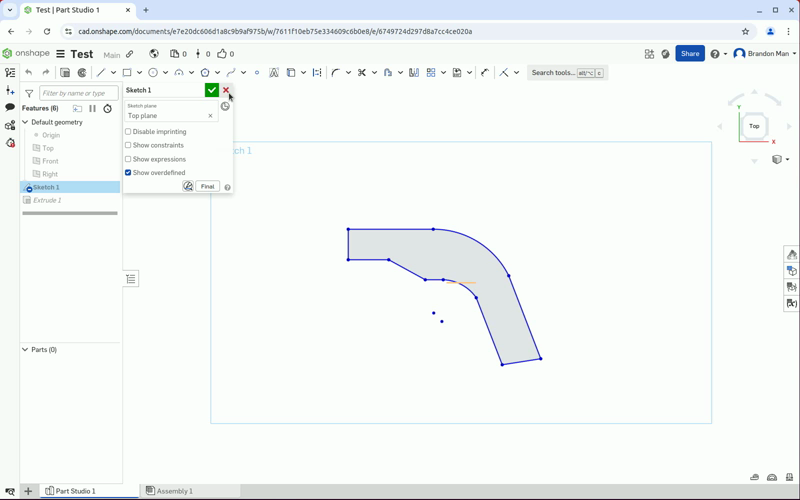
click(229, 92)
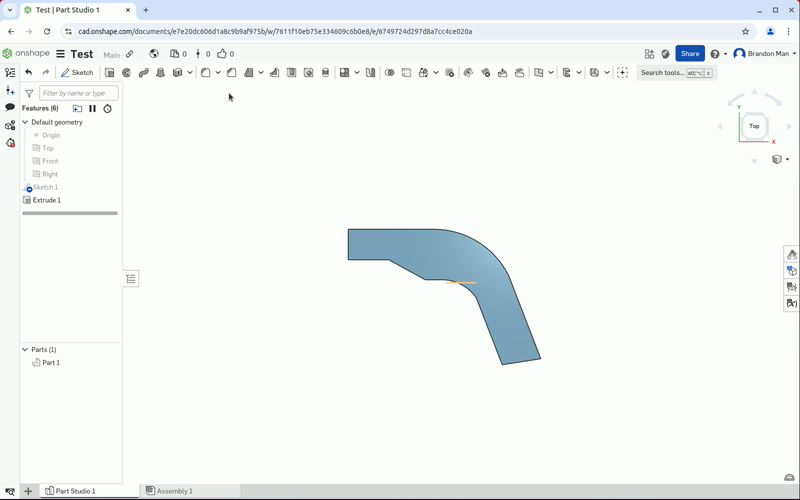
mouse_move(541, 75)
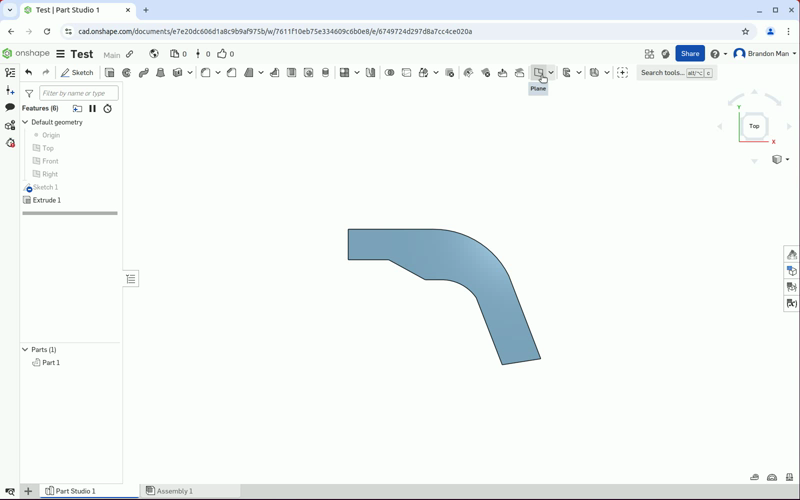
click(541, 75)
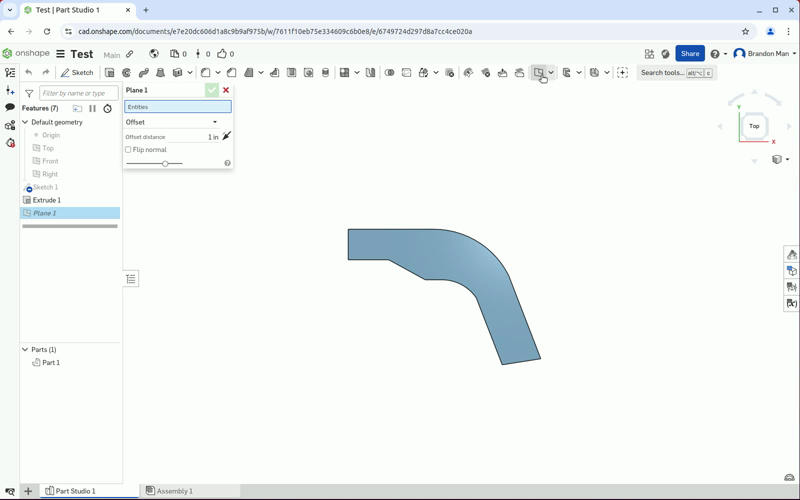
mouse_move(73, 150)
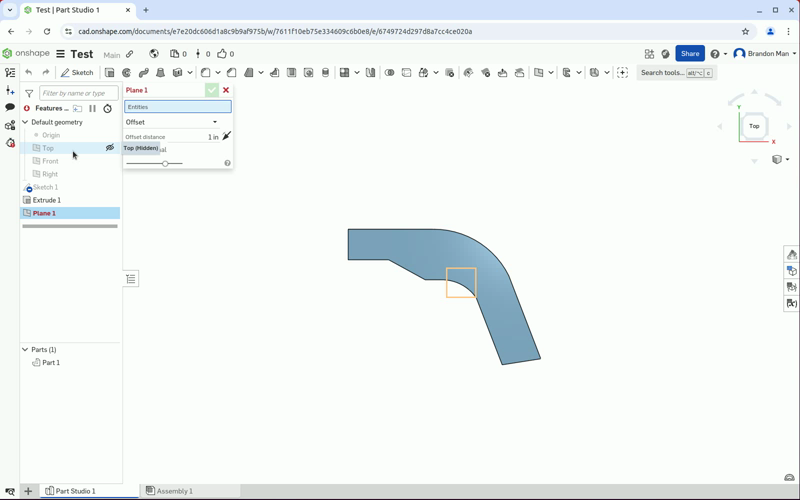
click(73, 150)
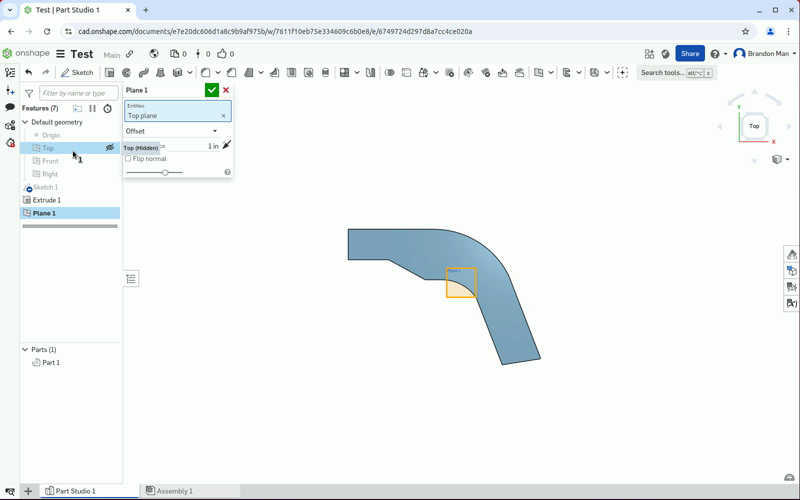
key(tab, 2)
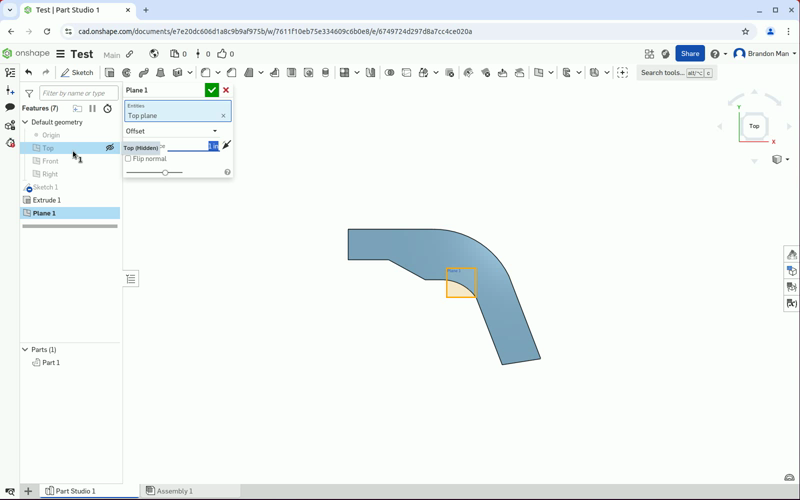
text(0.709)
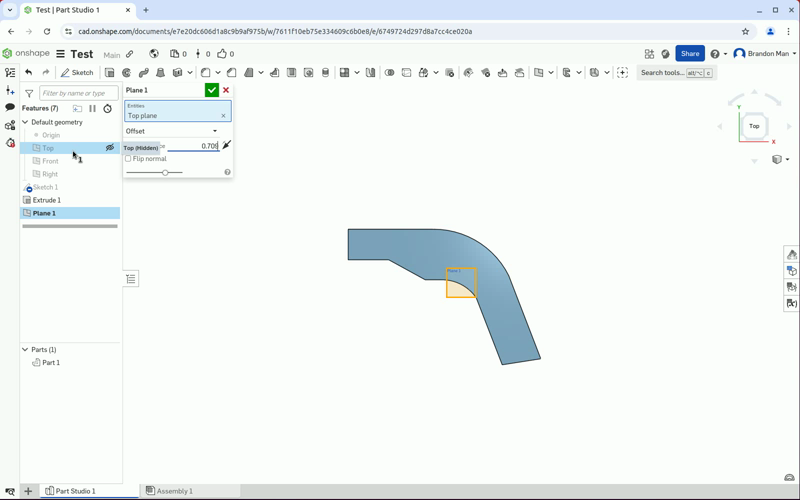
key(enter, 2)
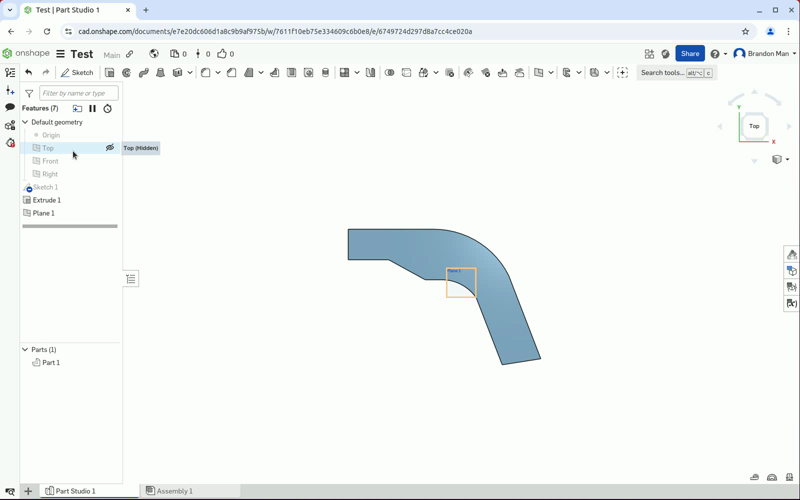
key(shift+s)
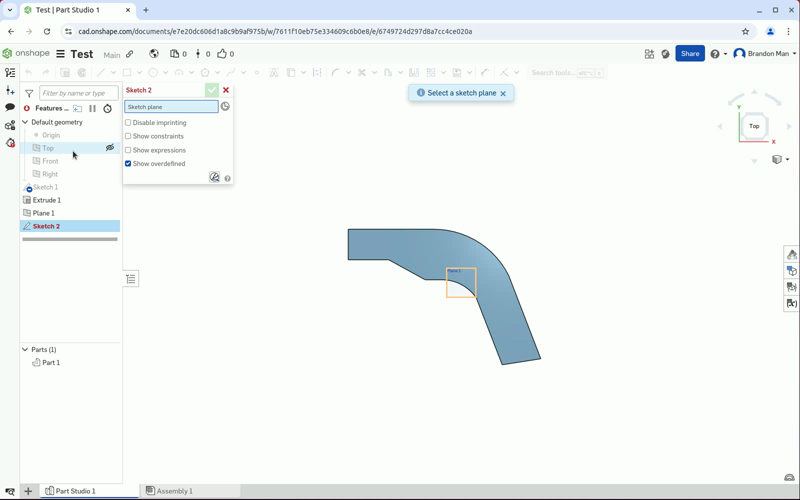
mouse_move(73, 215)
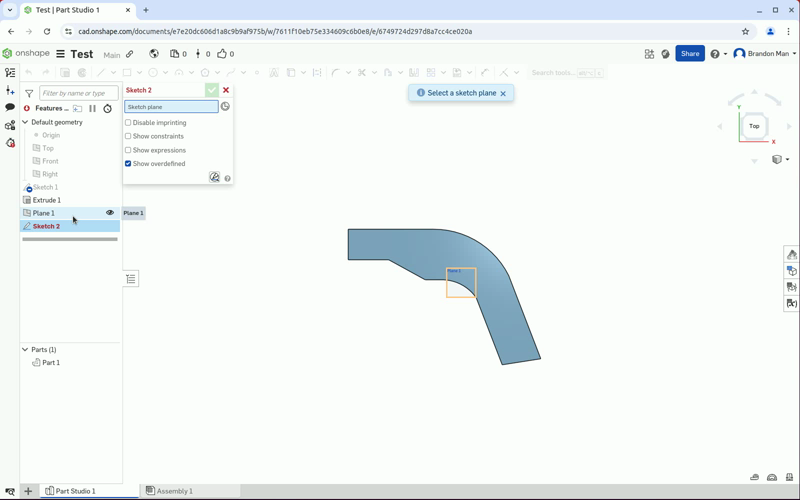
click(73, 215)
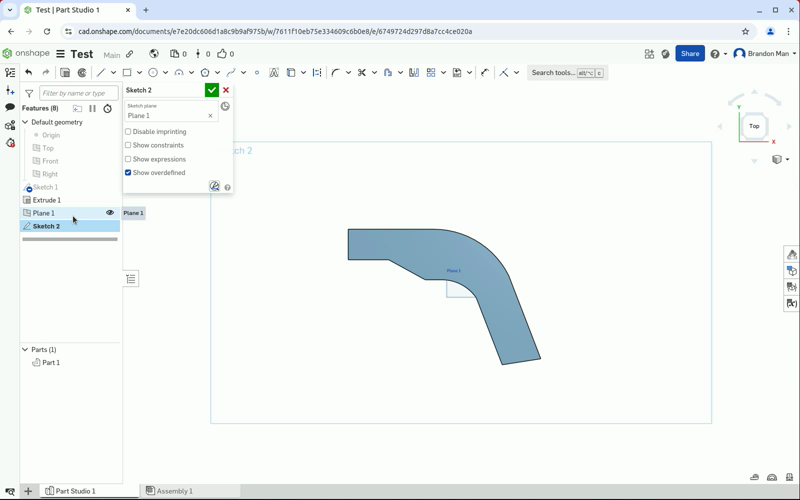
mouse_move(73, 352)
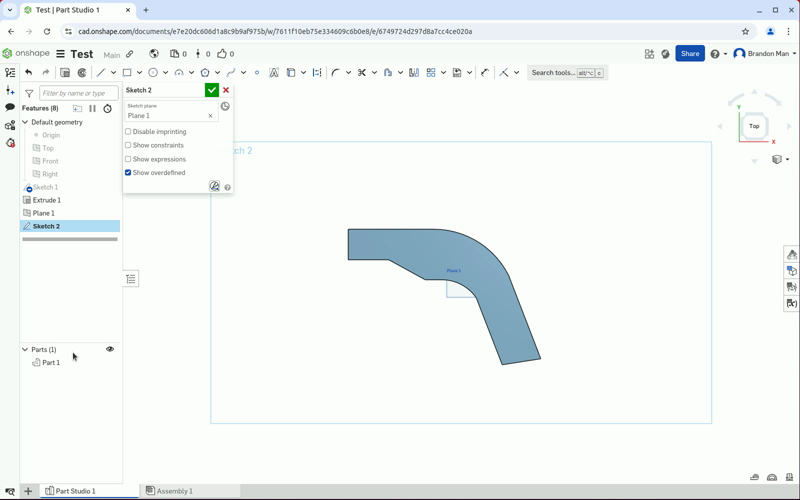
key(y)
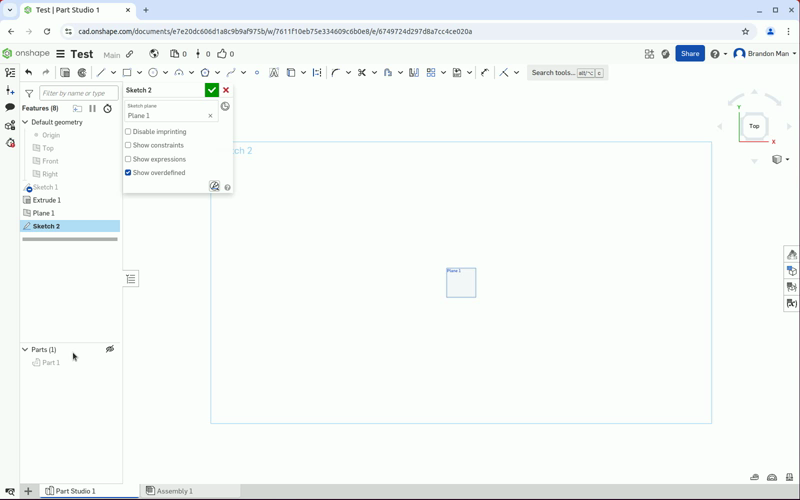
key(l)
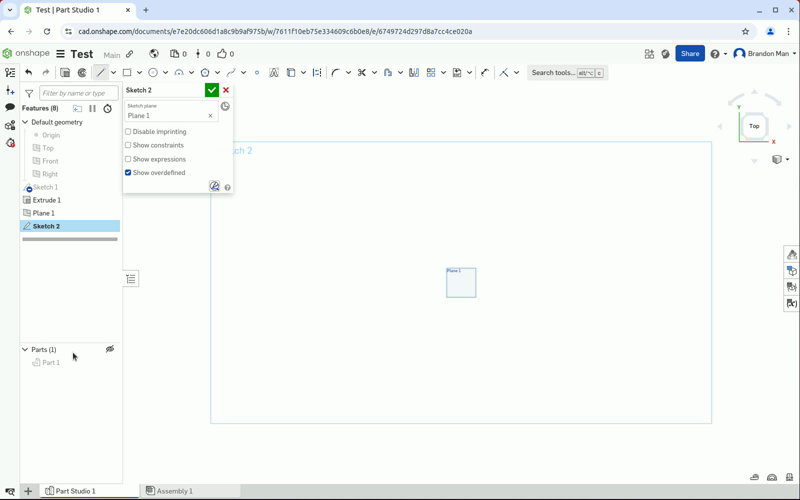
key_down(shift)
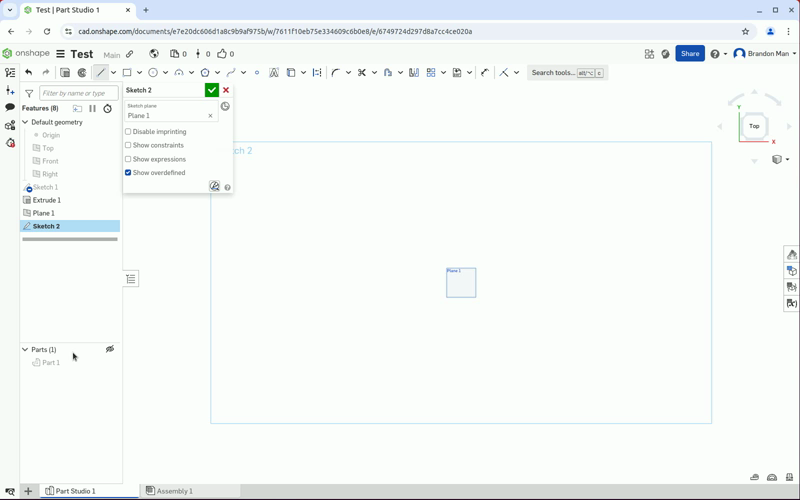
mouse_move(351, 257)
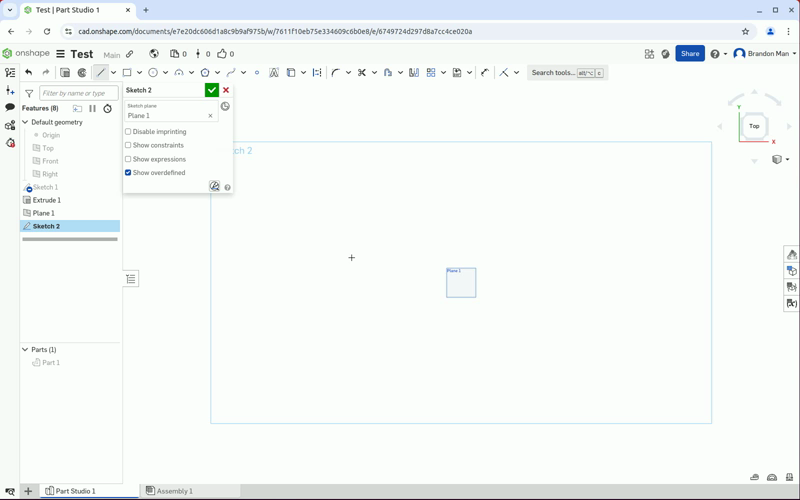
click(351, 257)
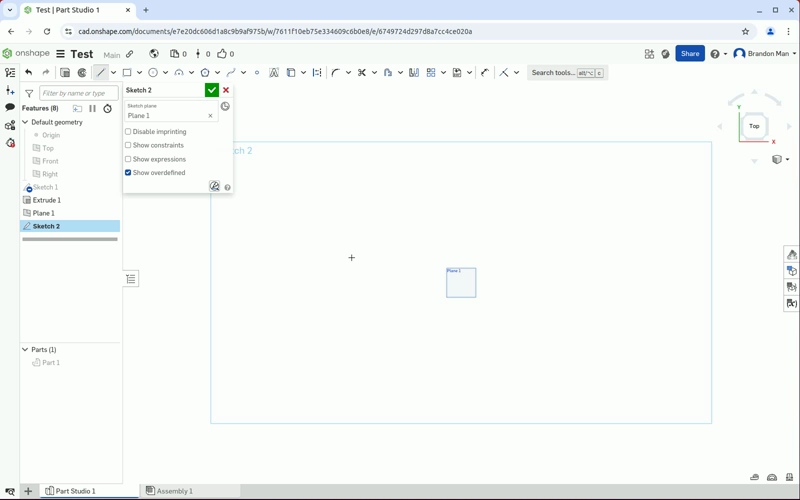
key_up(shift)
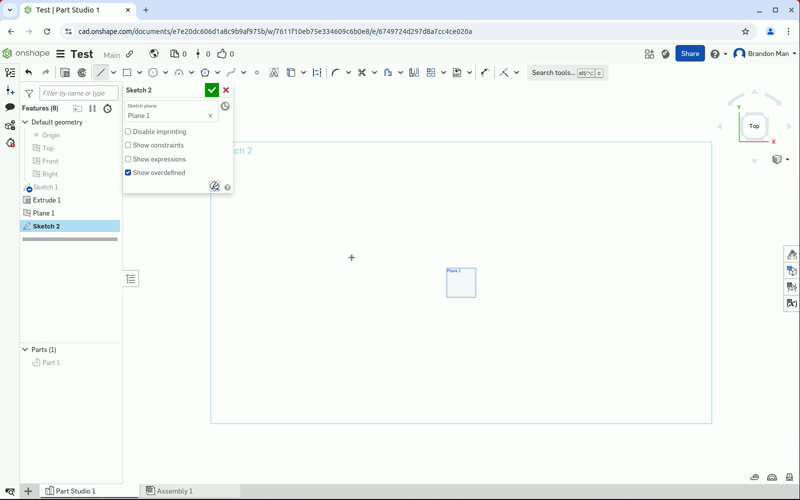
key_down(shift)
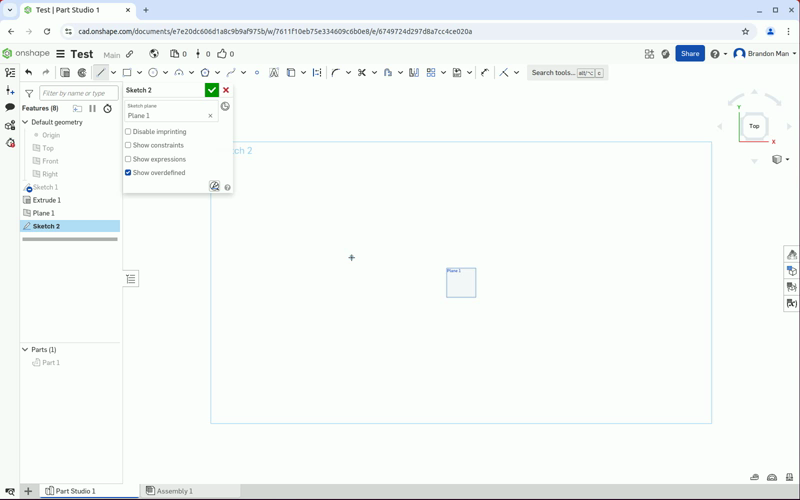
mouse_move(381, 257)
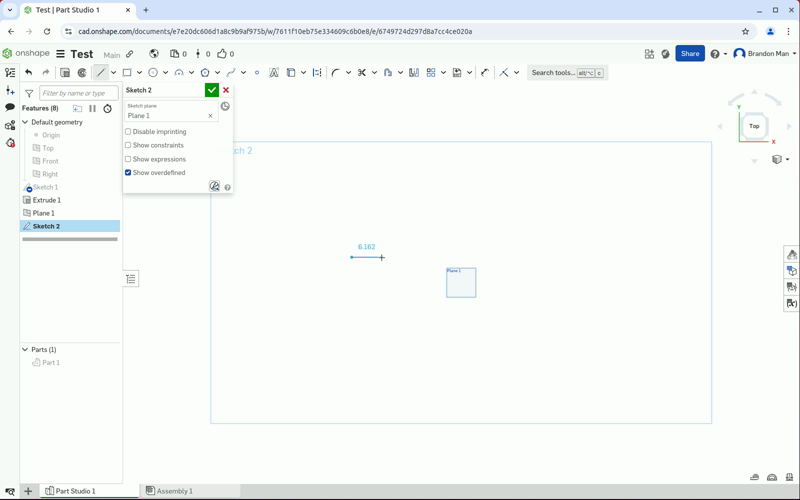
mouse_move(388, 257)
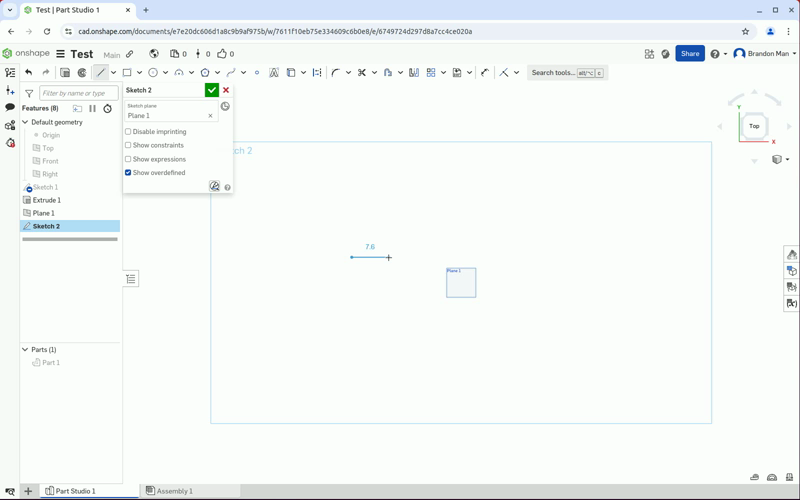
click(388, 257)
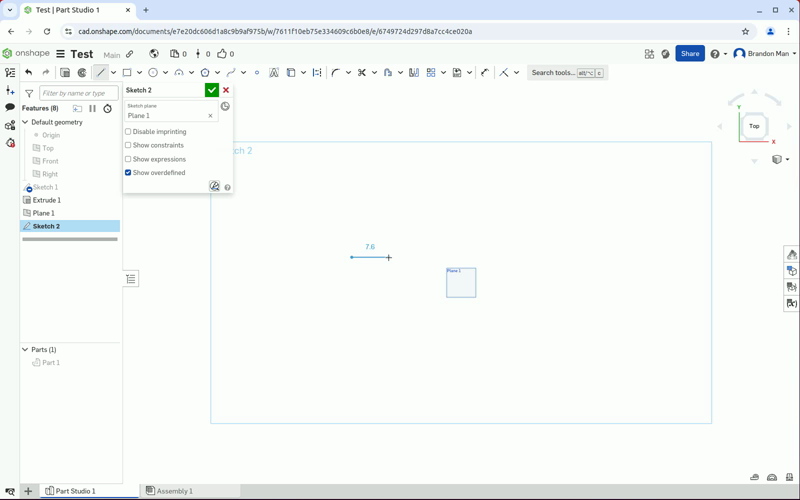
key_up(shift)
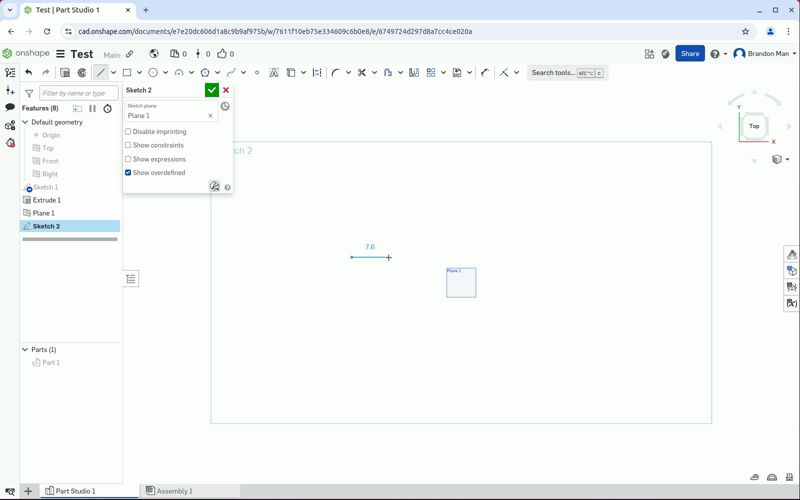
key_down(shift)
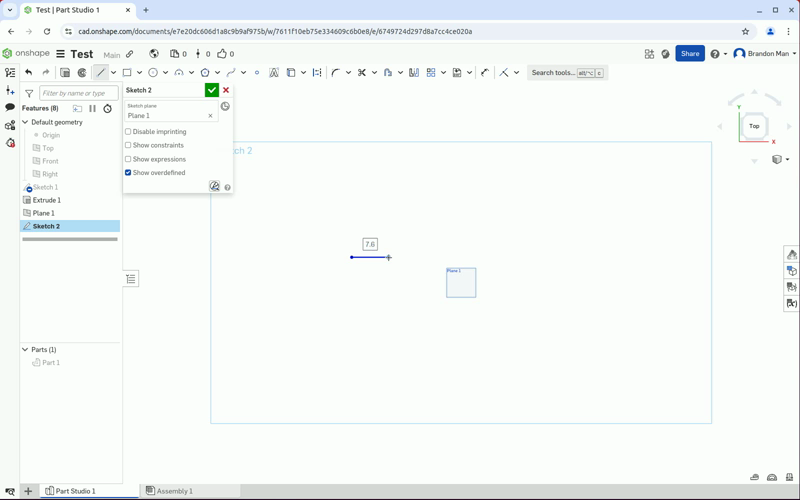
mouse_move(418, 257)
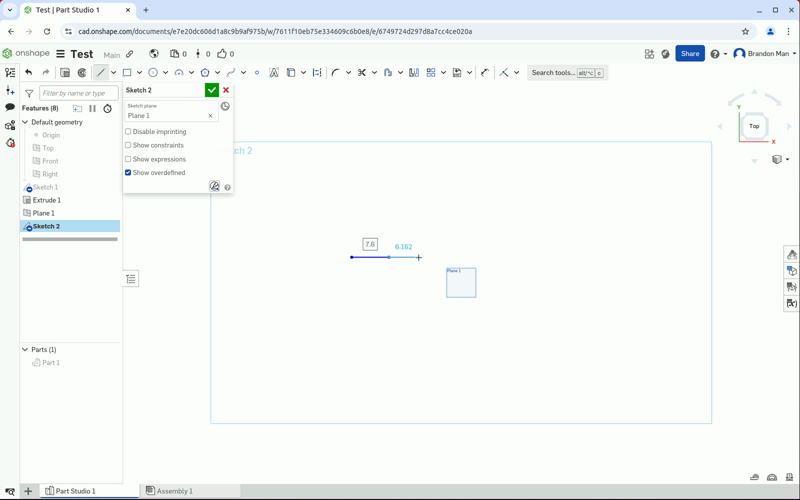
mouse_move(426, 278)
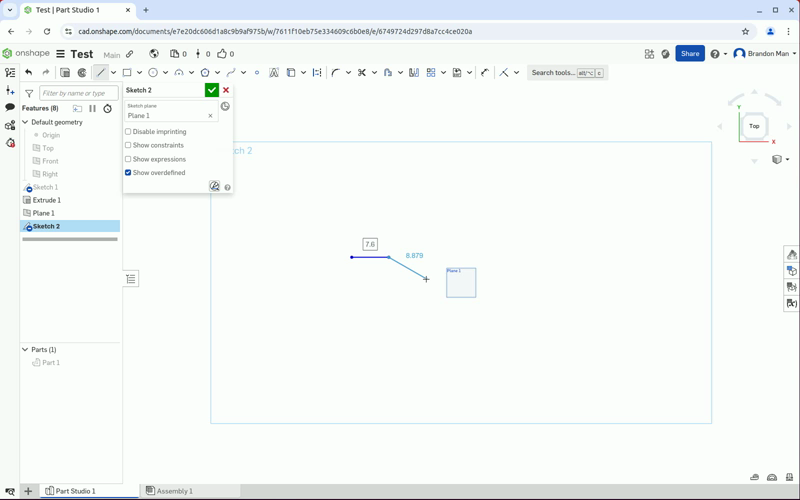
click(426, 278)
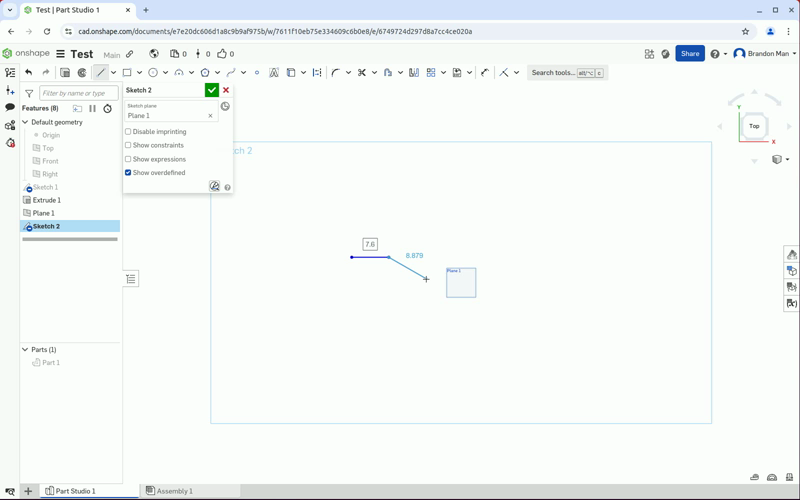
key_up(shift)
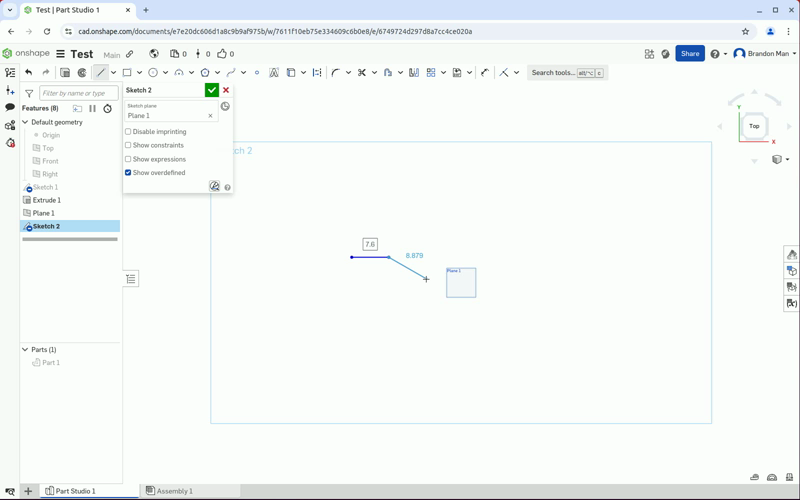
key_down(shift)
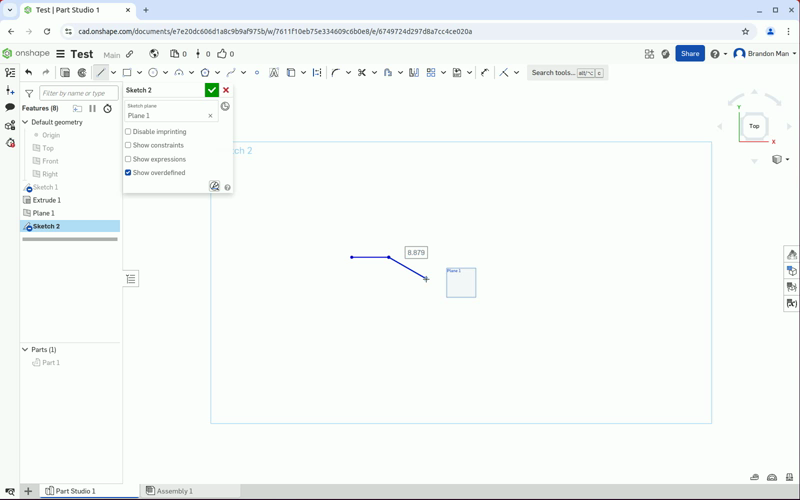
mouse_move(456, 278)
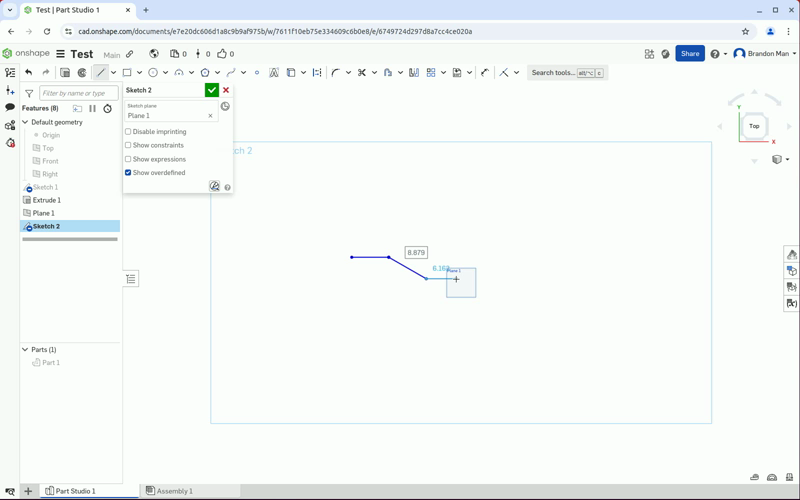
mouse_move(443, 278)
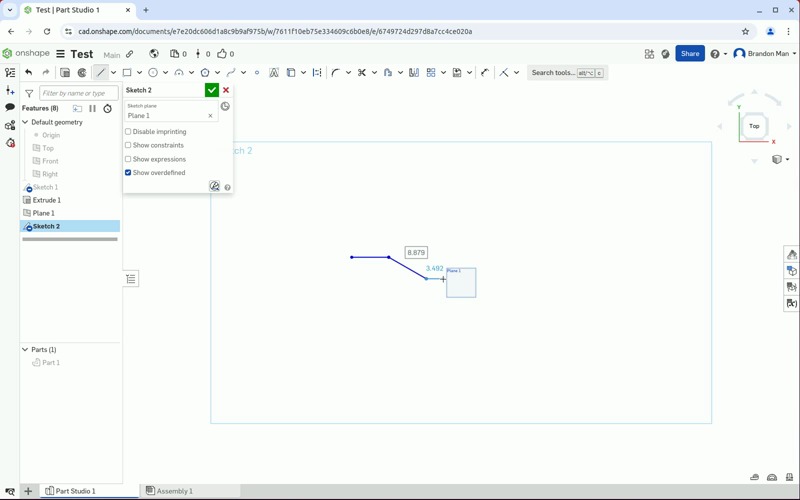
click(443, 278)
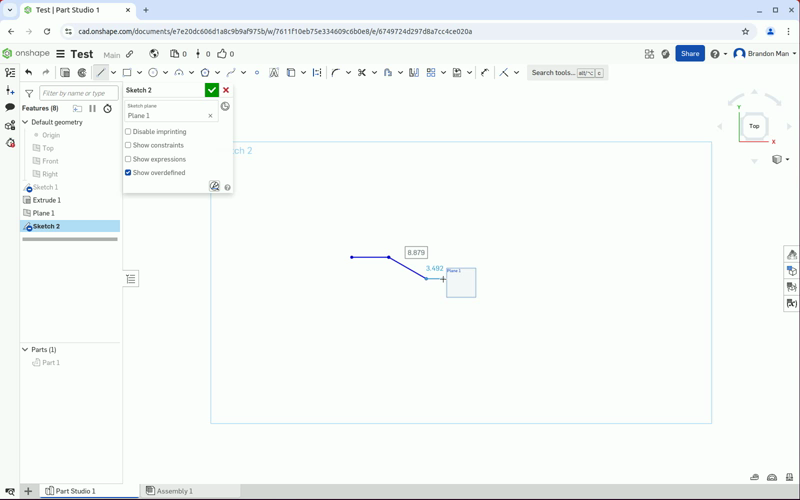
key_up(shift)
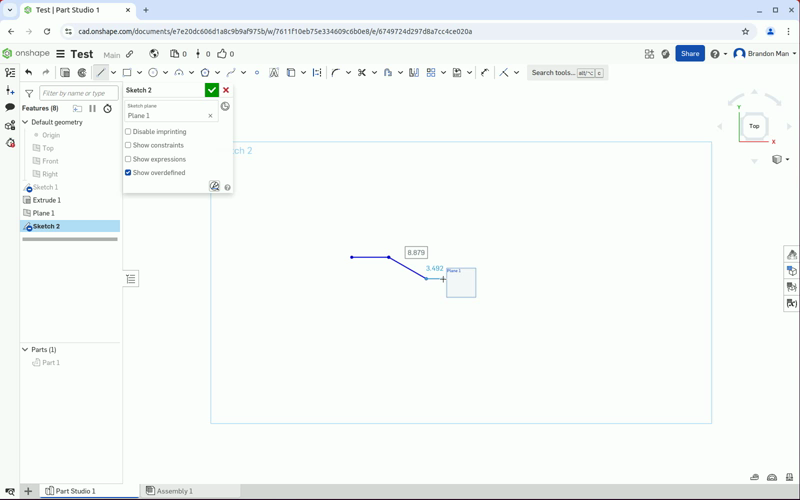
key(esc)
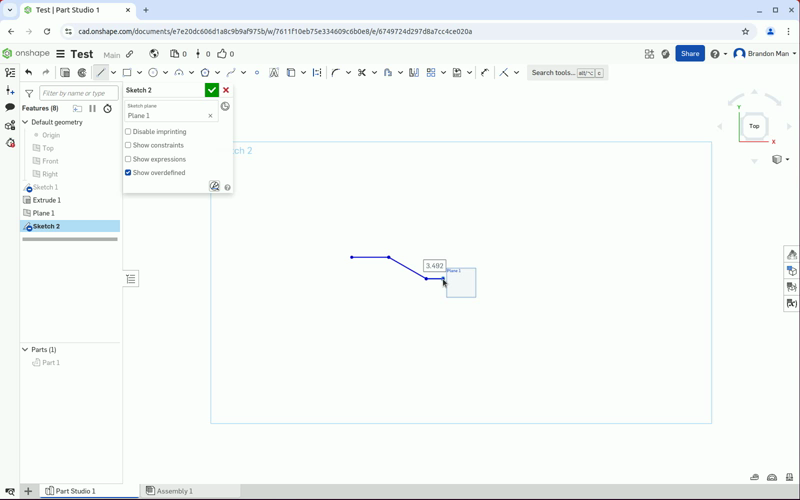
key(a)
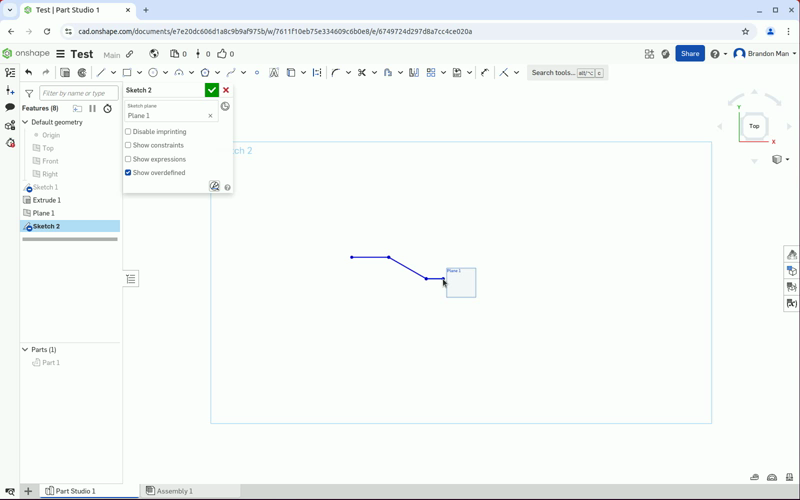
mouse_move(443, 278)
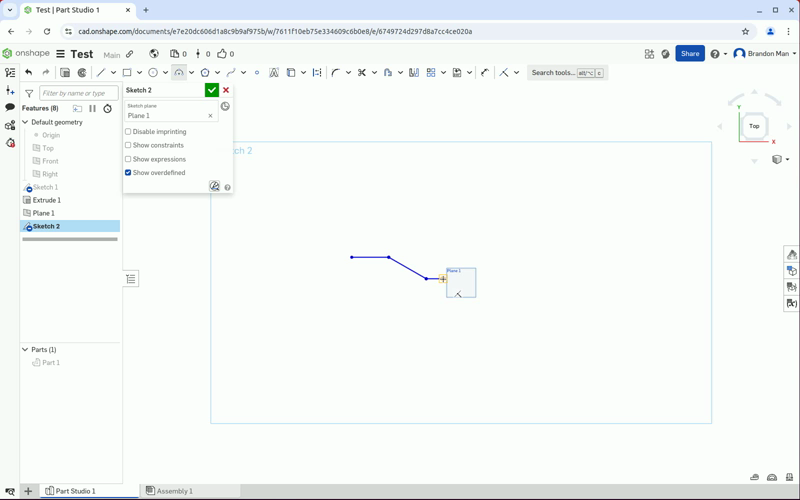
click(443, 278)
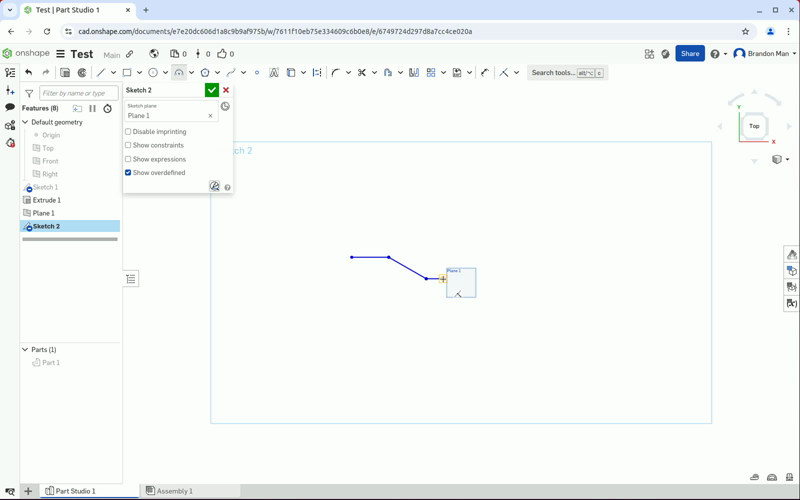
key_down(shift)
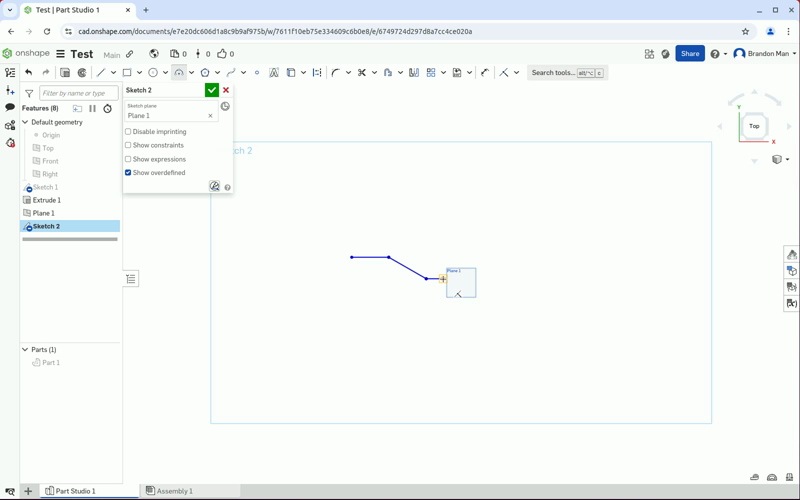
mouse_move(478, 298)
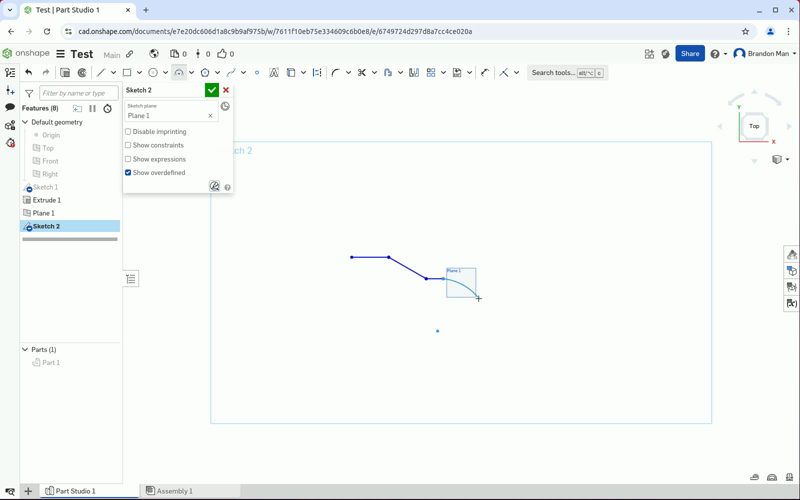
click(478, 298)
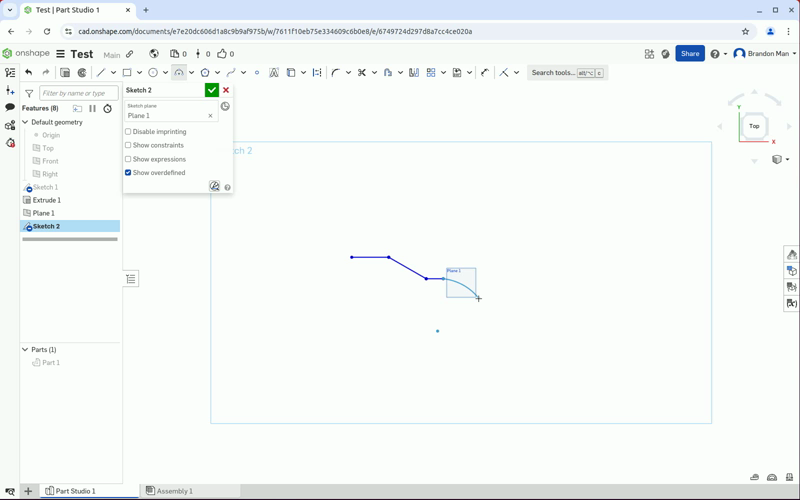
mouse_move(463, 283)
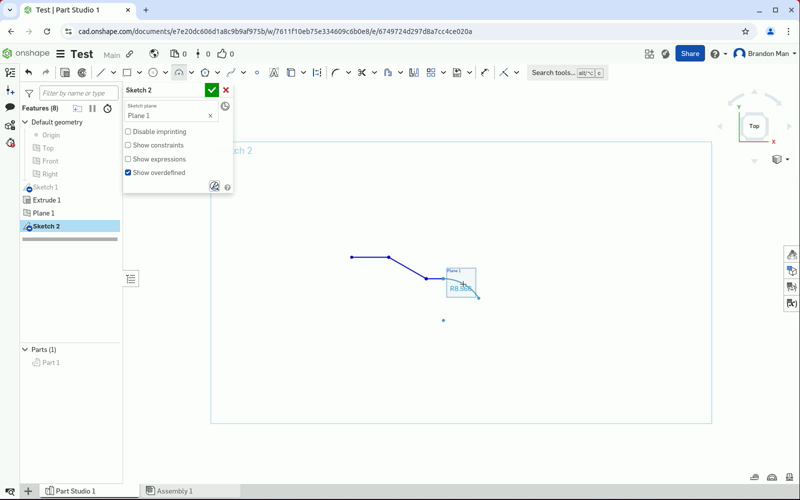
click(463, 283)
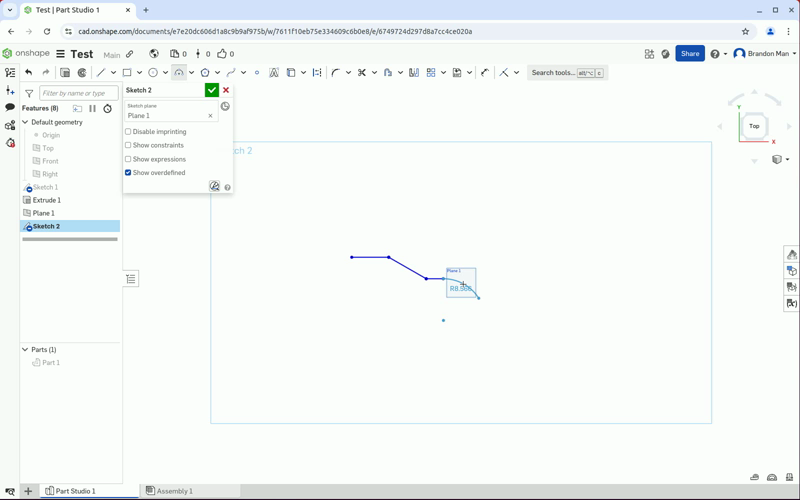
key_up(shift)
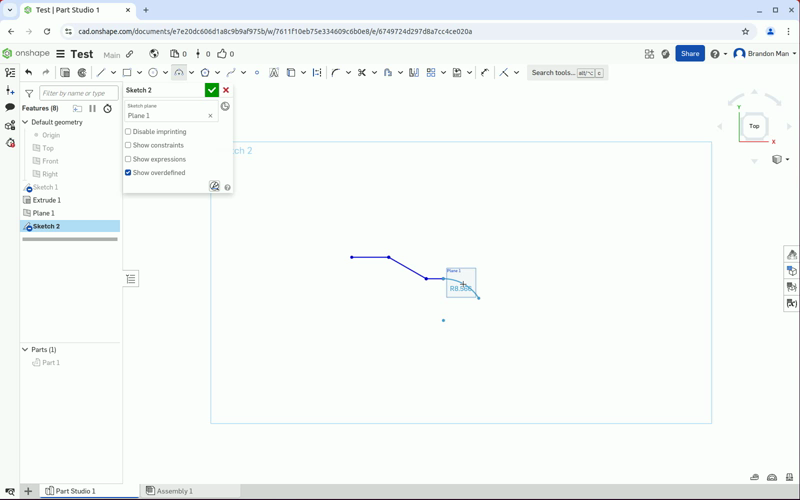
key(esc)
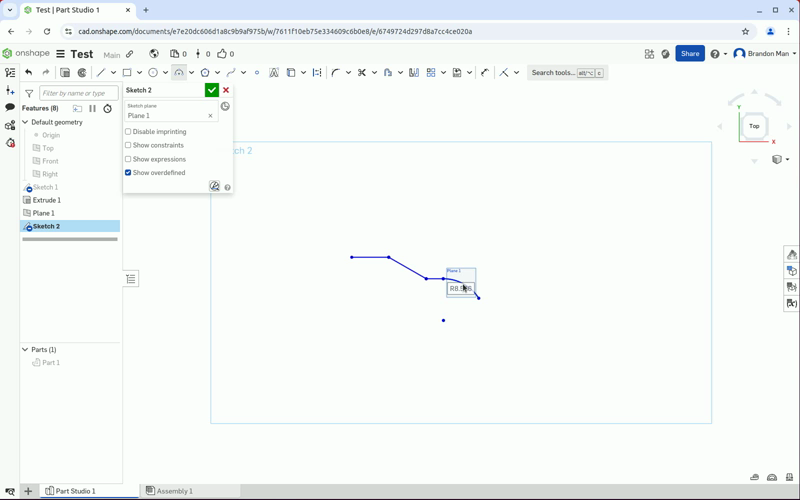
key(l)
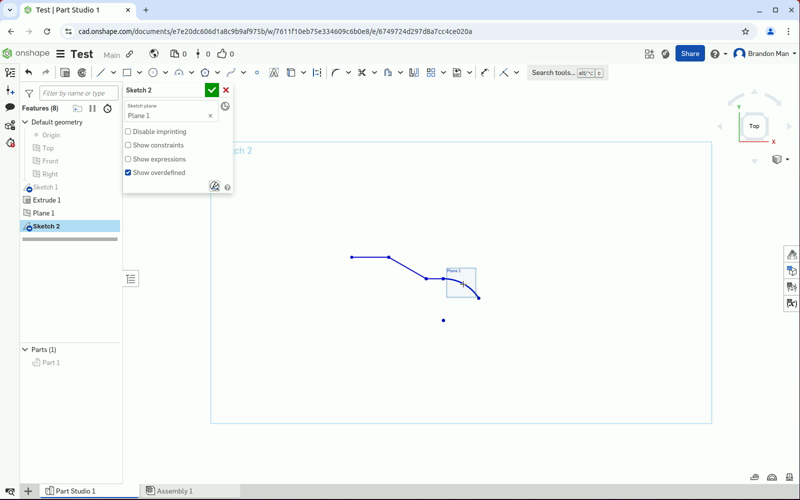
mouse_move(478, 298)
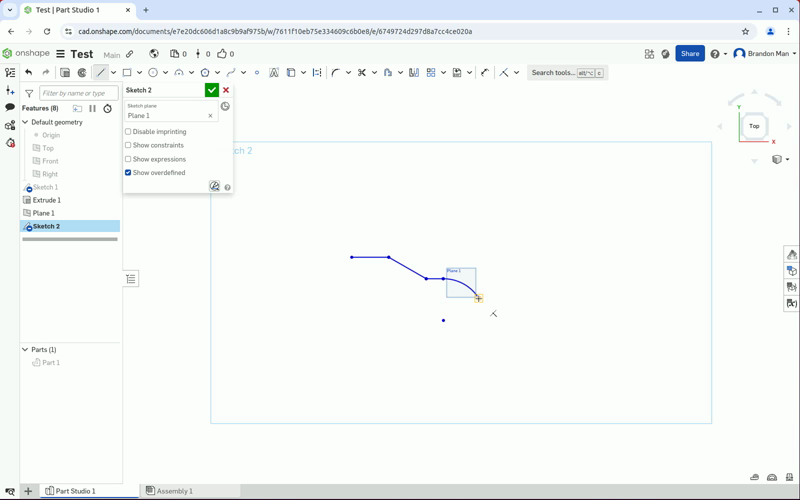
click(478, 298)
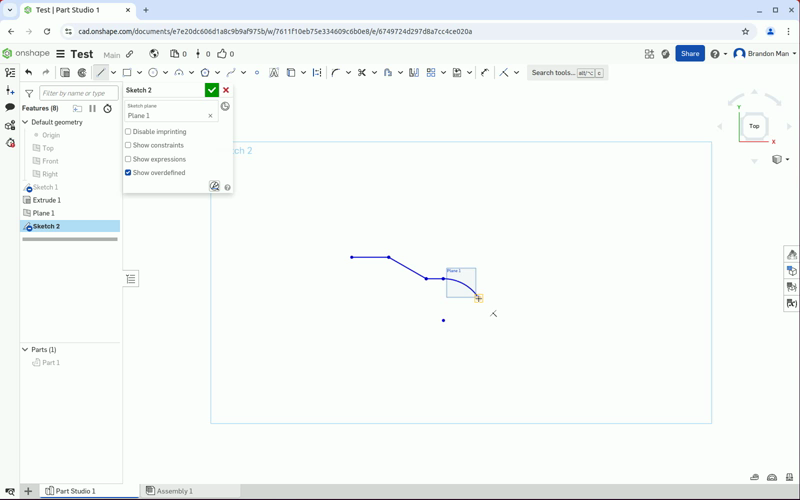
key_down(shift)
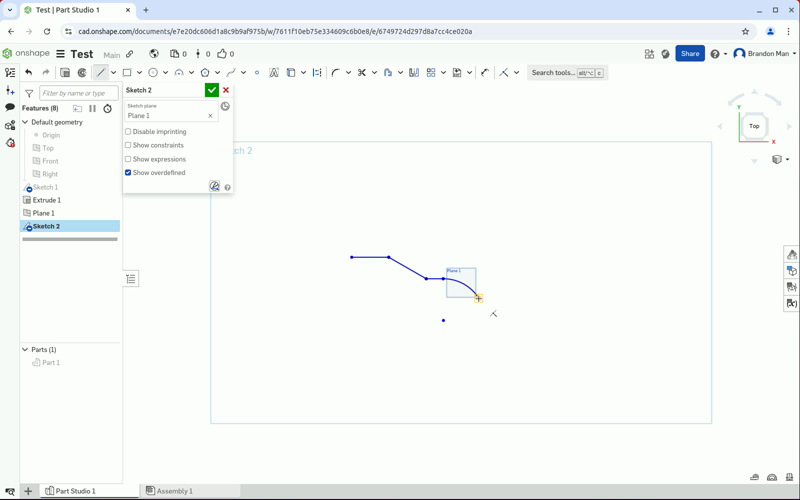
mouse_move(504, 362)
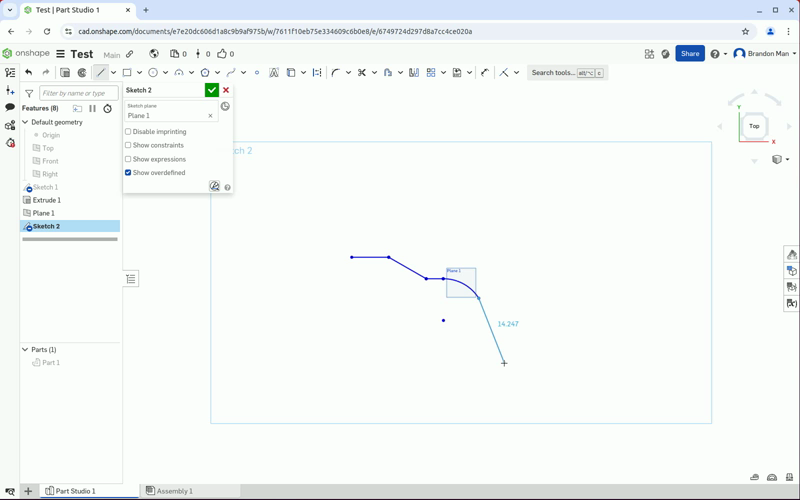
click(504, 362)
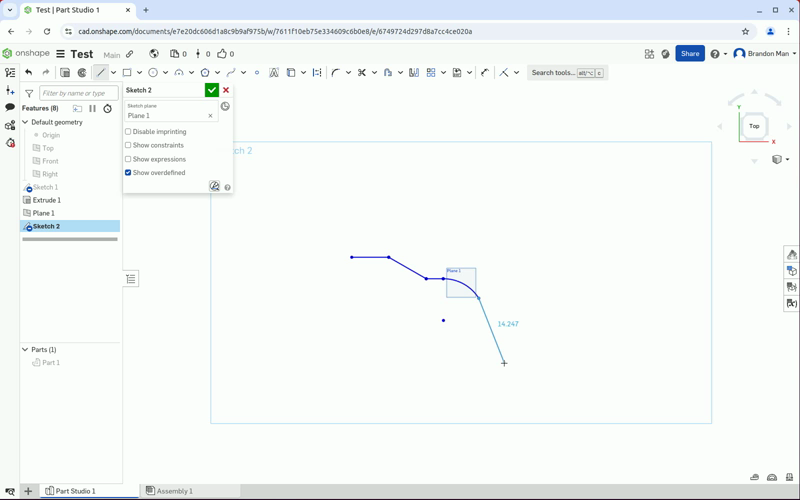
key_up(shift)
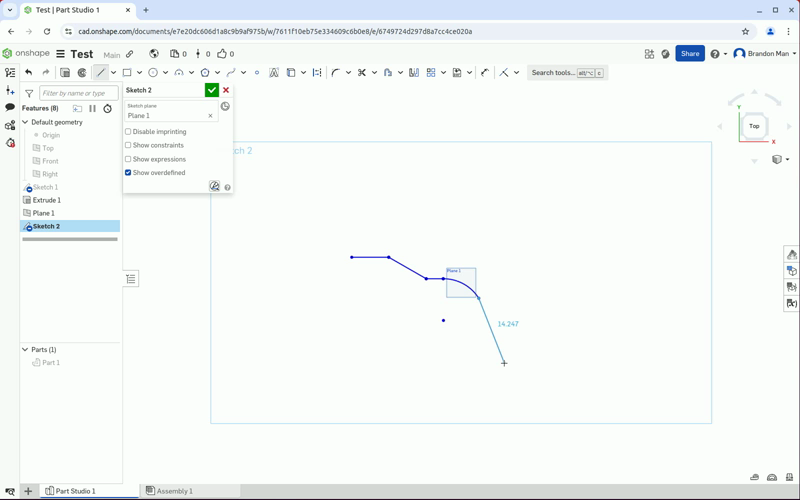
key_down(shift)
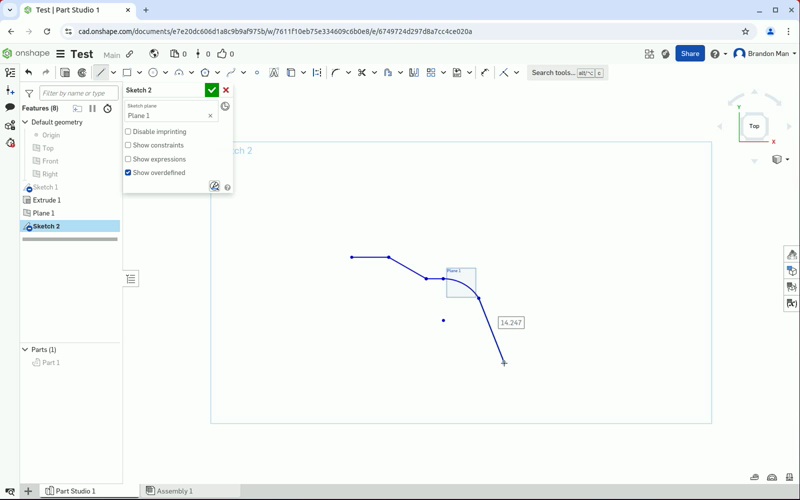
mouse_move(534, 362)
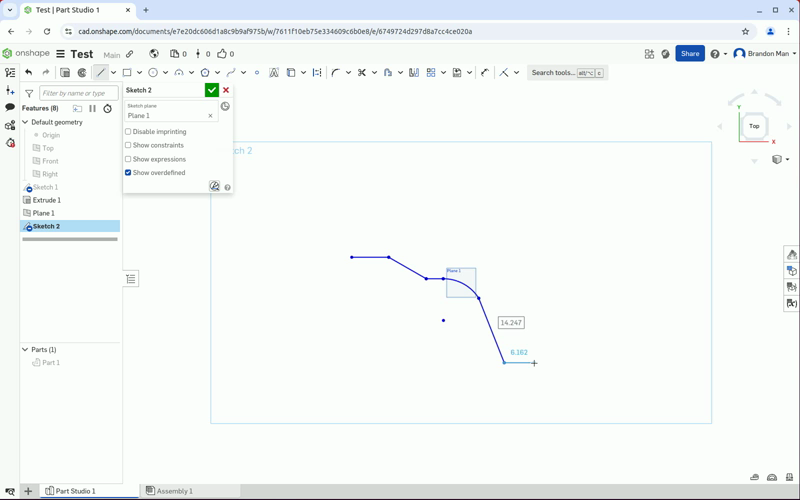
mouse_move(537, 356)
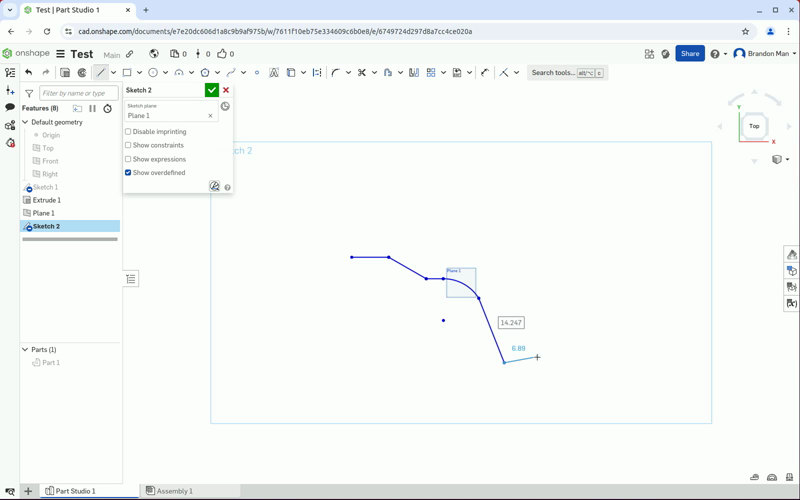
click(537, 356)
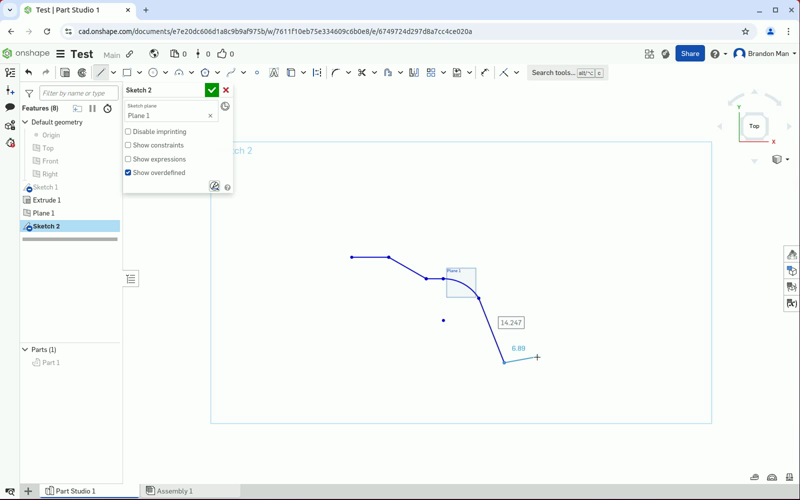
key_up(shift)
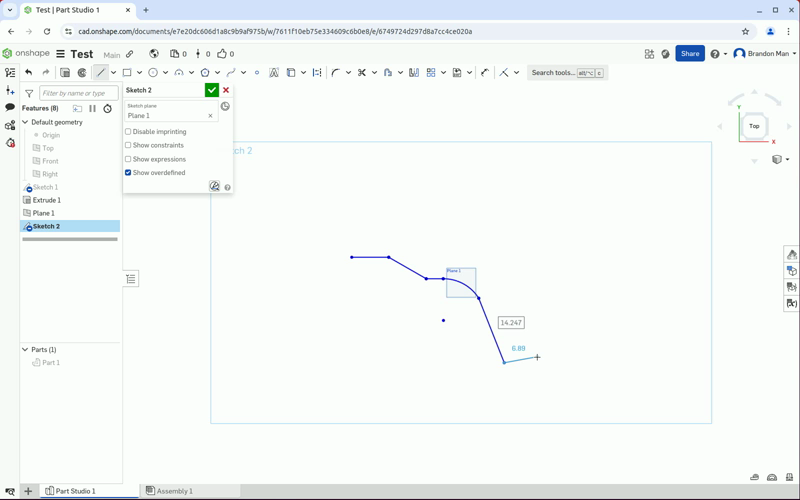
key_down(shift)
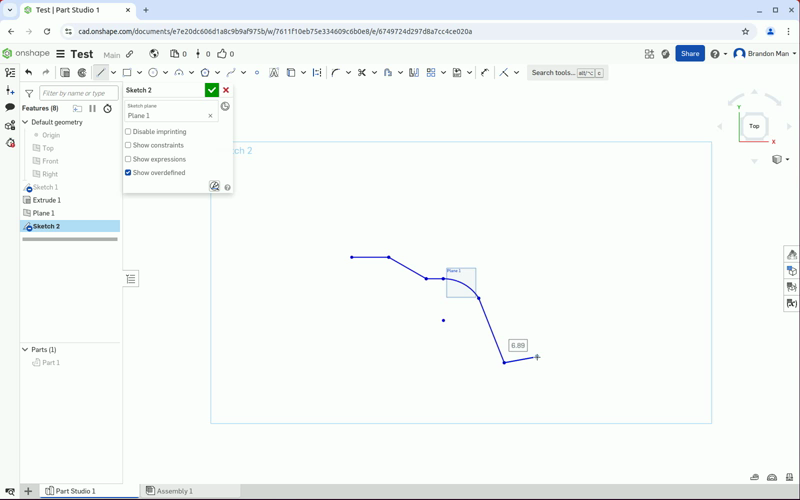
mouse_move(506, 276)
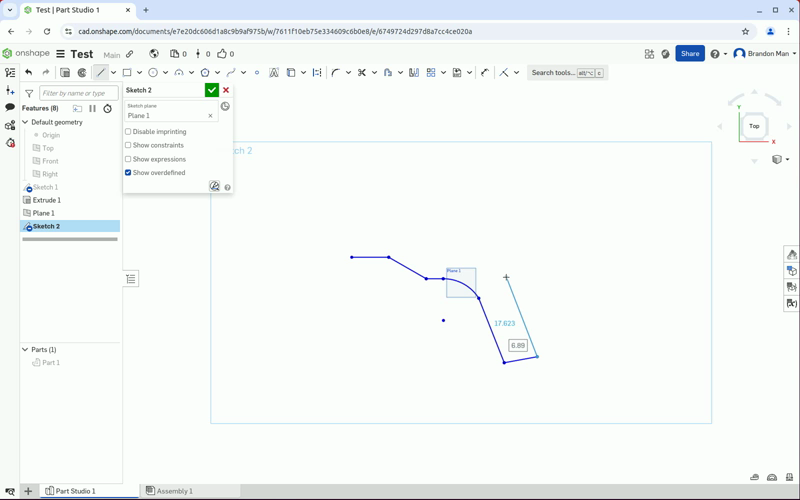
click(506, 276)
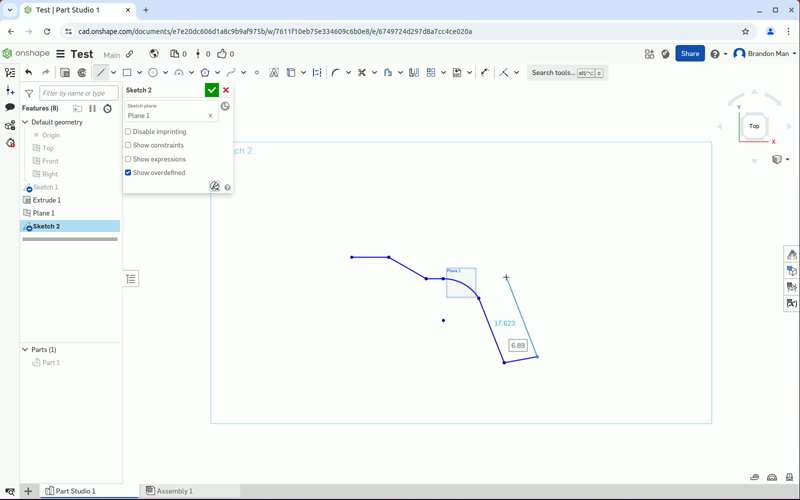
key_up(shift)
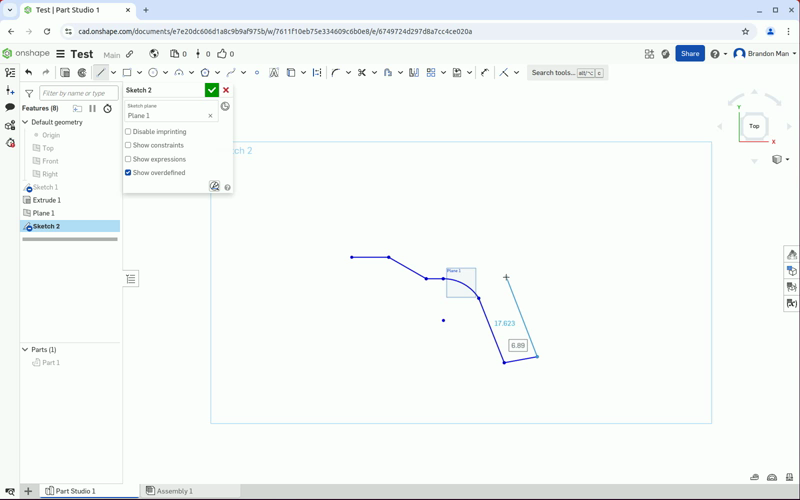
key(esc)
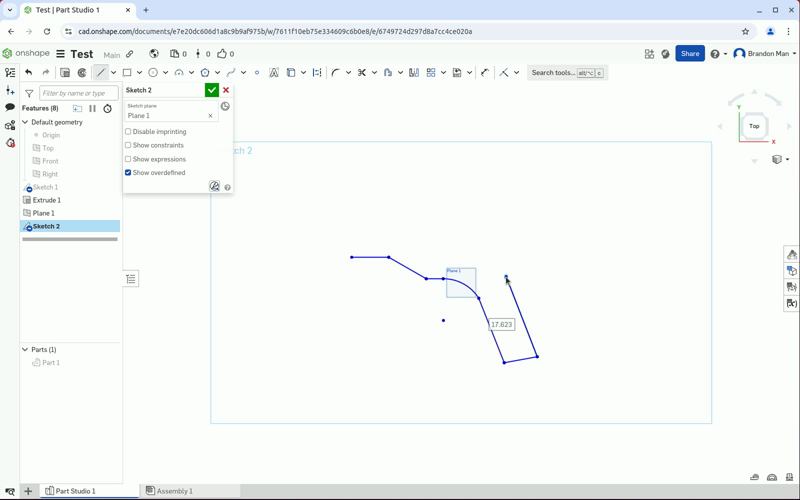
key(a)
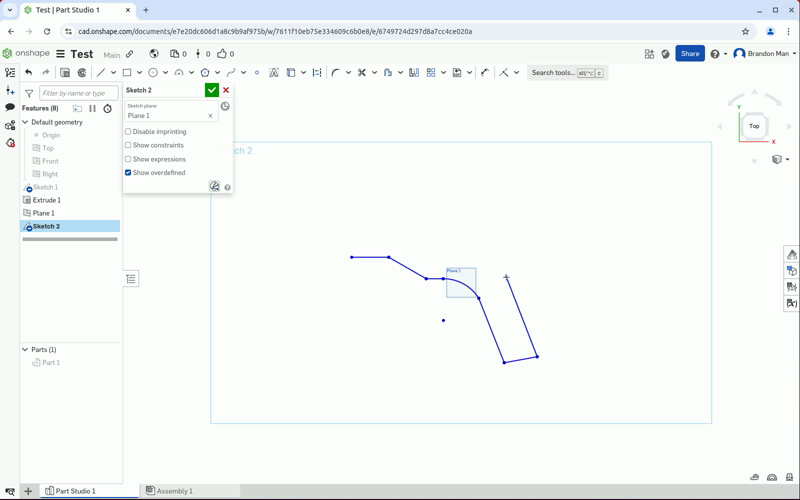
mouse_move(506, 276)
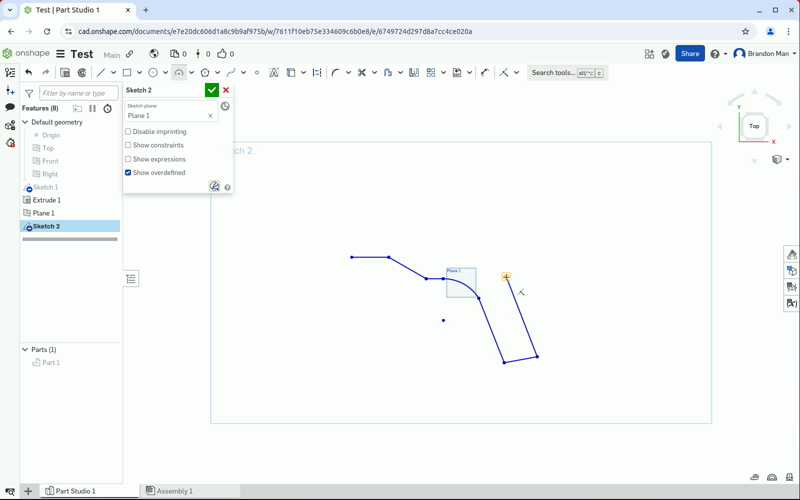
click(506, 276)
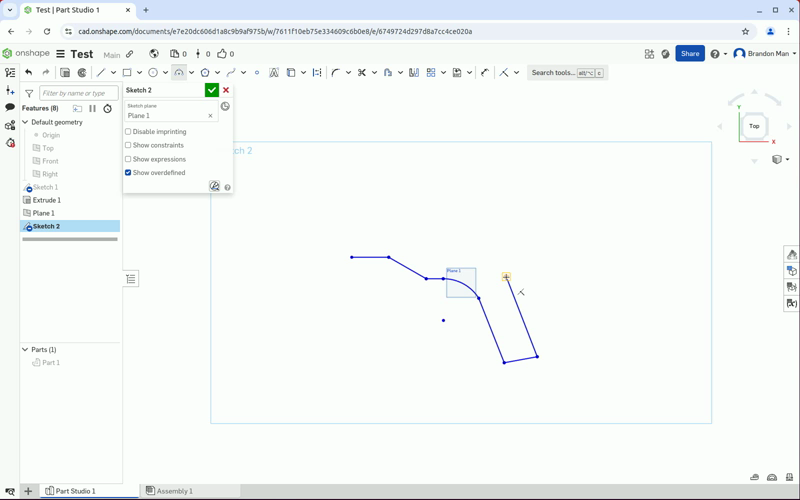
key_down(shift)
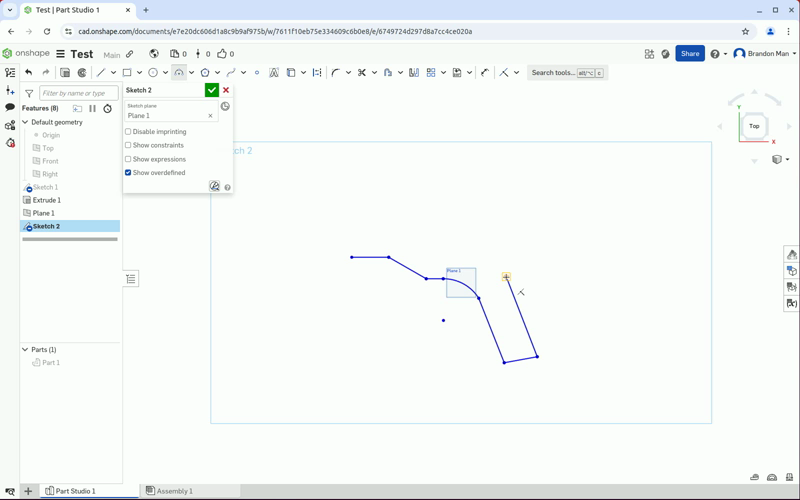
mouse_move(435, 233)
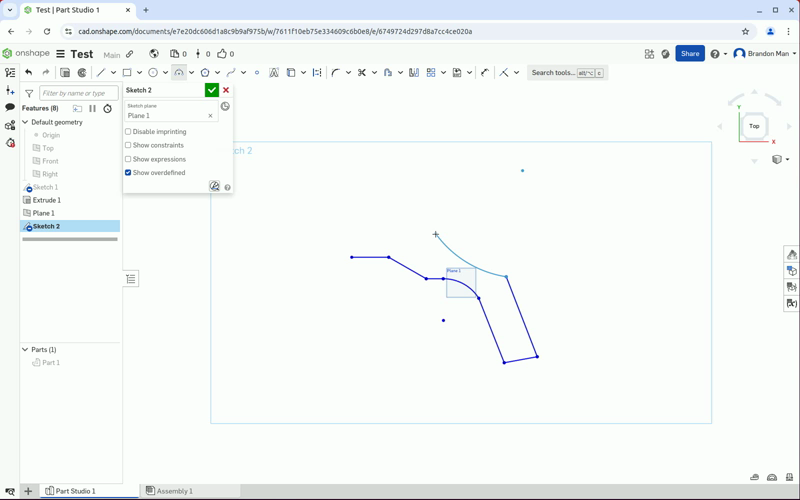
click(435, 233)
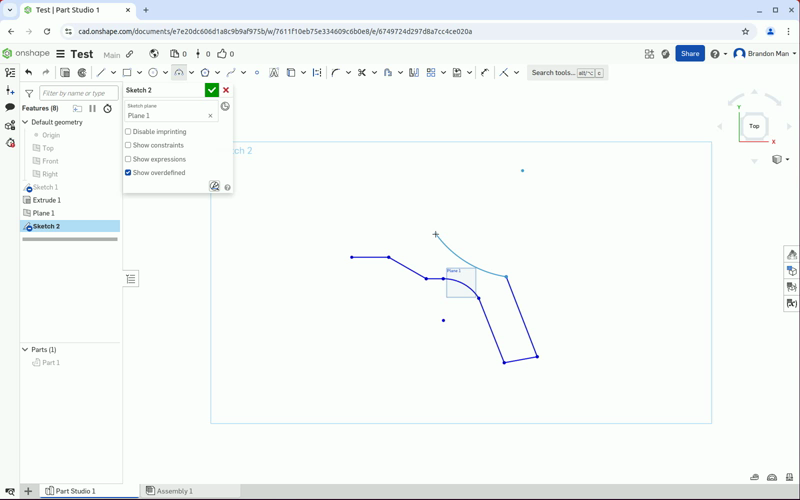
mouse_move(477, 245)
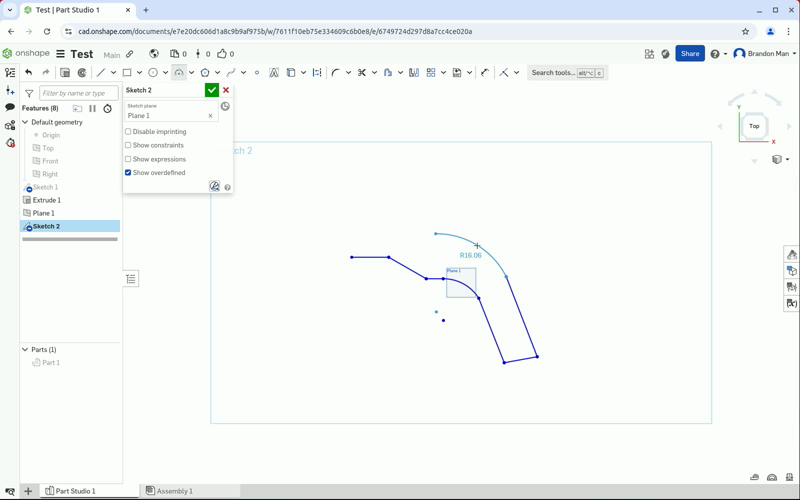
click(477, 245)
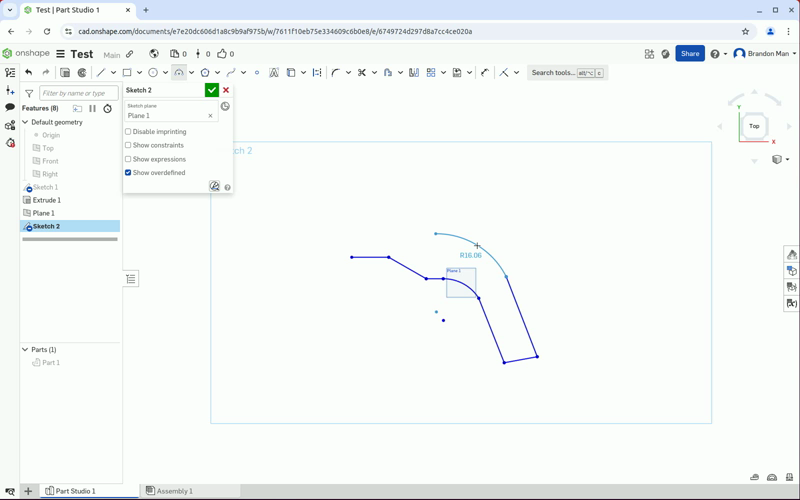
key_up(shift)
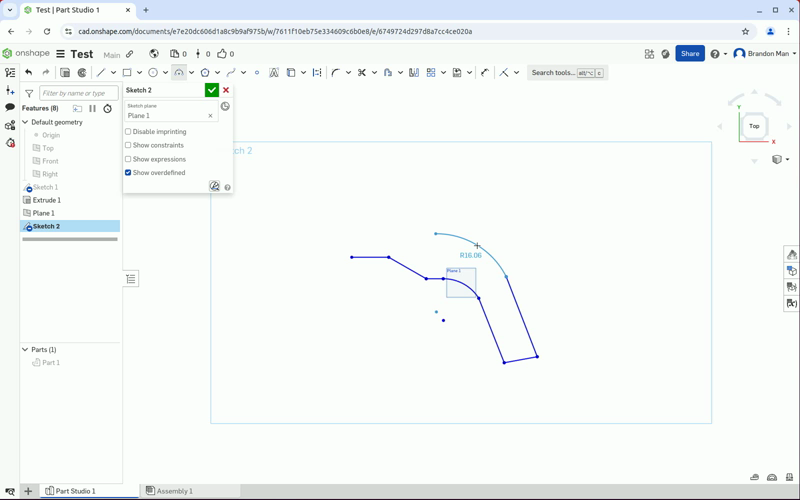
key(esc)
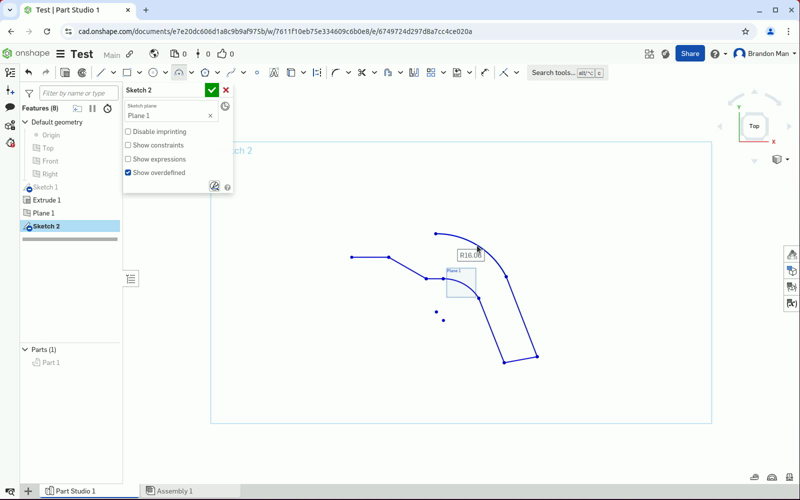
key(l)
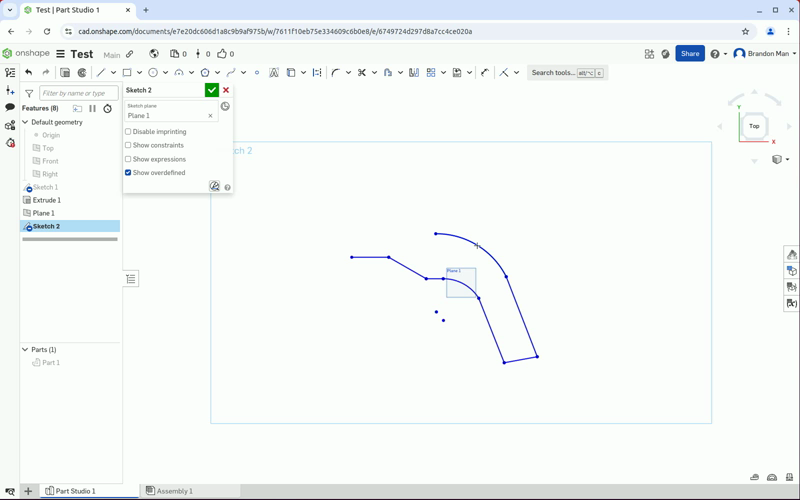
mouse_move(435, 233)
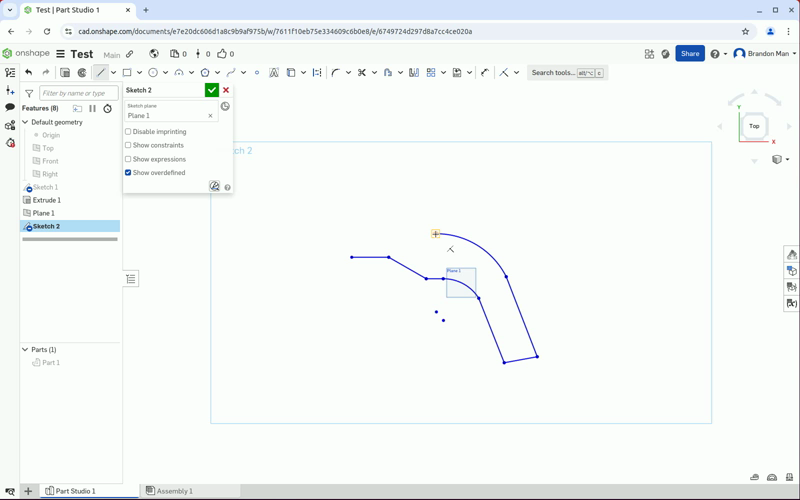
click(435, 233)
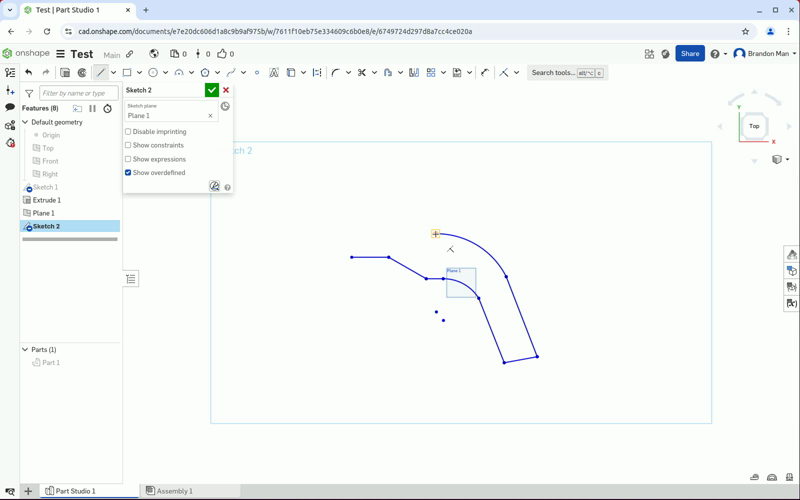
key_down(shift)
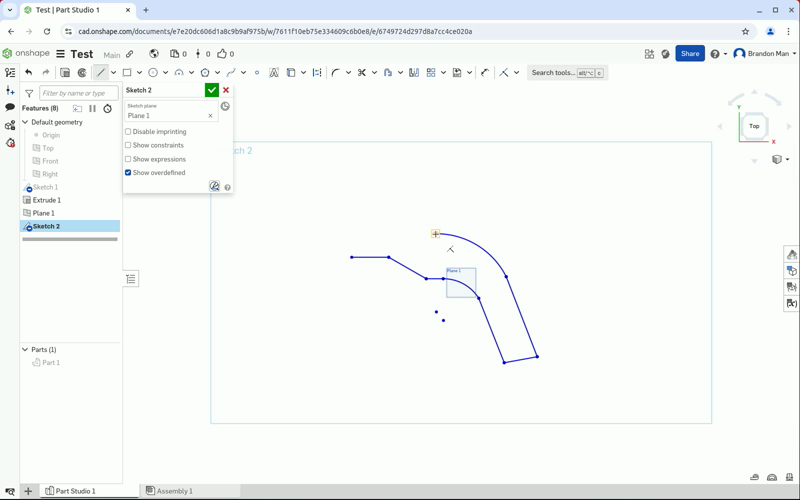
mouse_move(351, 233)
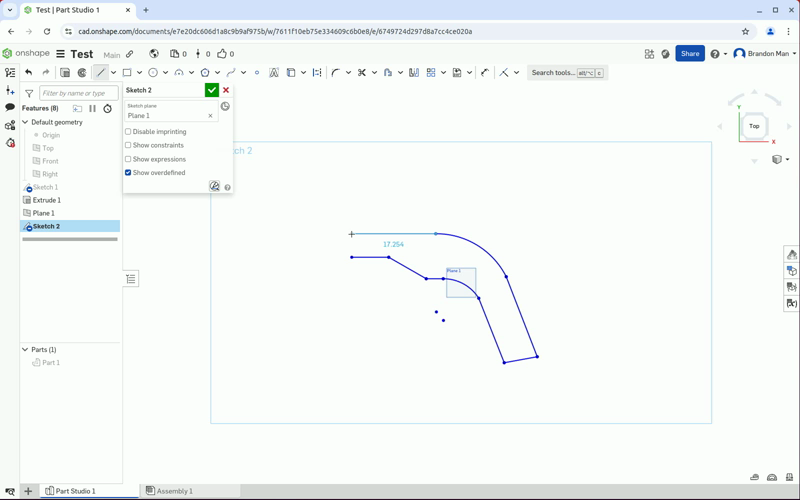
click(351, 233)
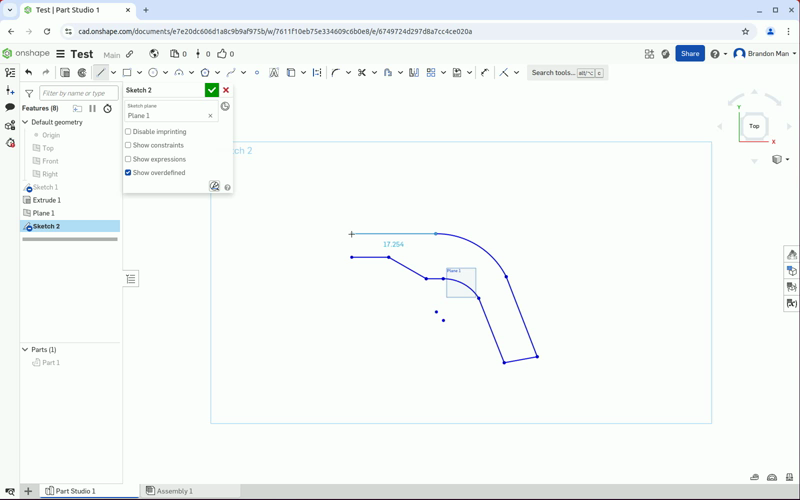
key_up(shift)
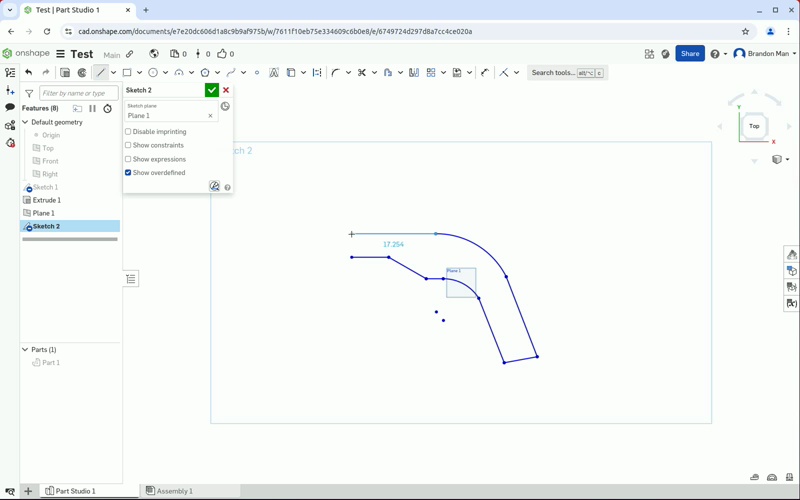
mouse_move(381, 233)
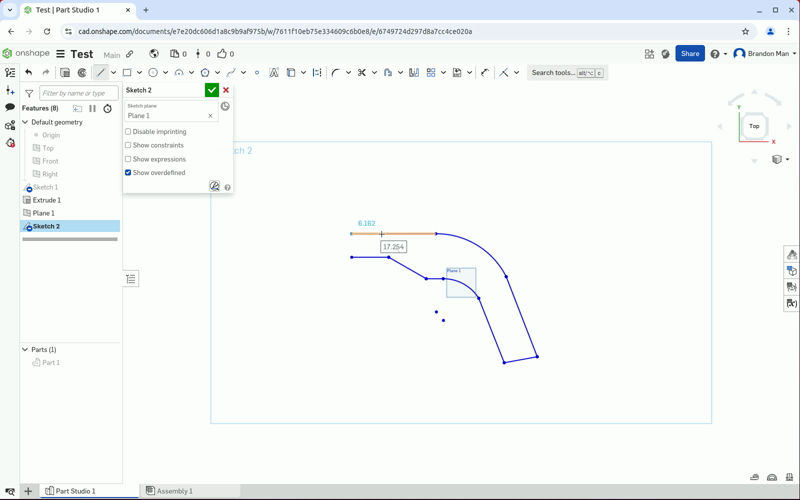
key_down(shift)
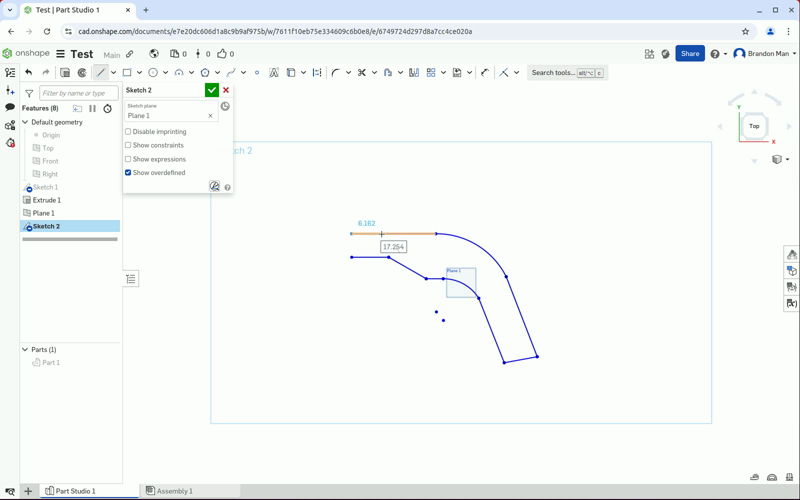
mouse_move(351, 257)
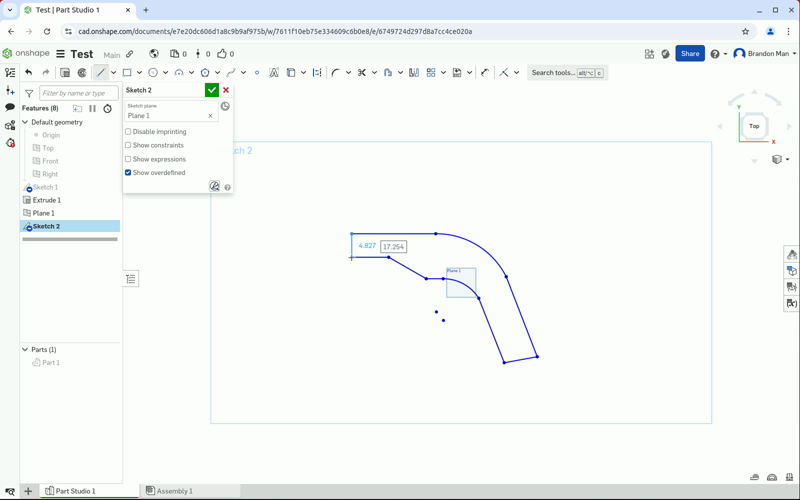
key_up(shift)
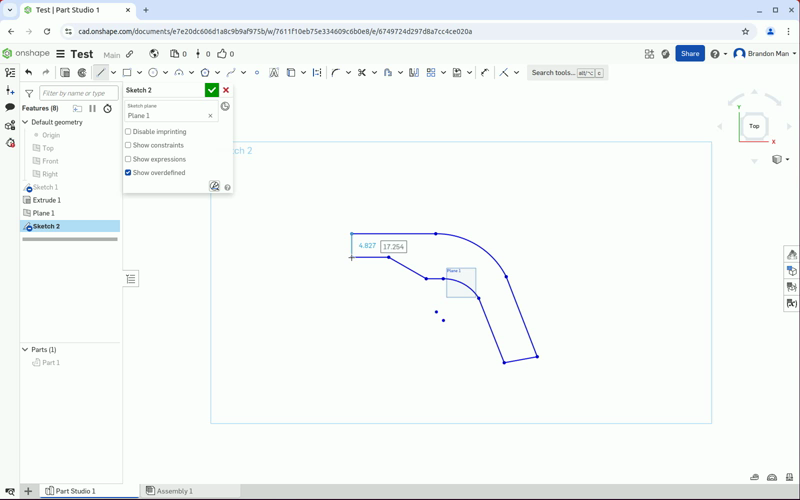
click(351, 257)
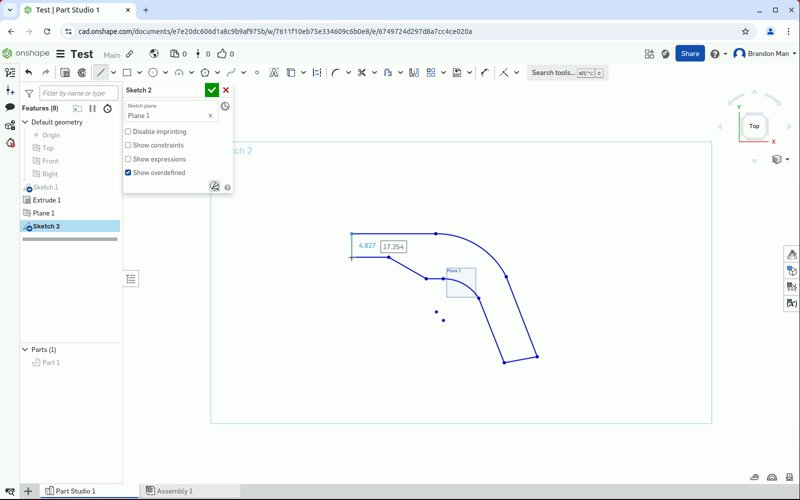
key(esc)
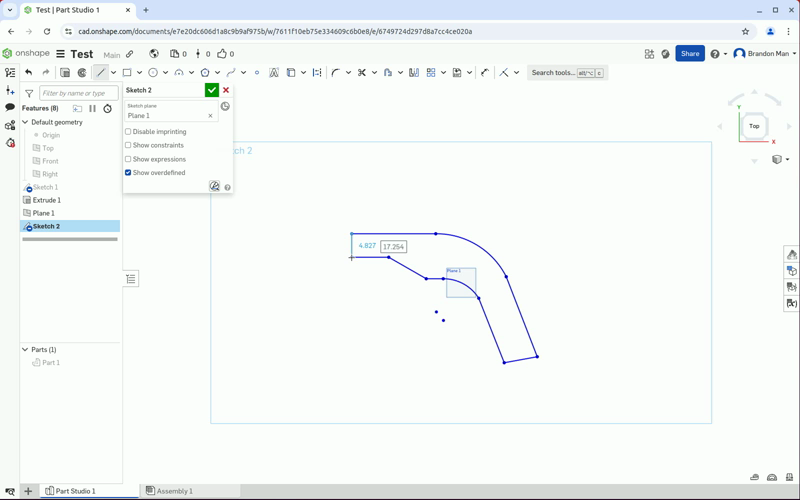
mouse_move(491, 293)
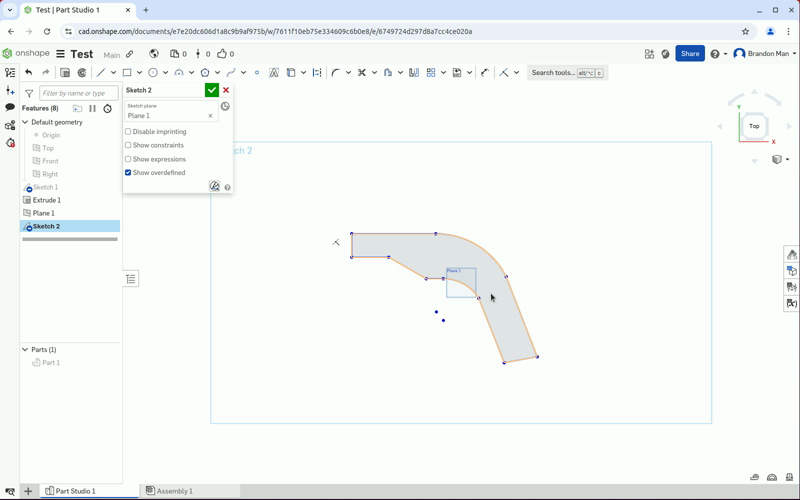
click(491, 293)
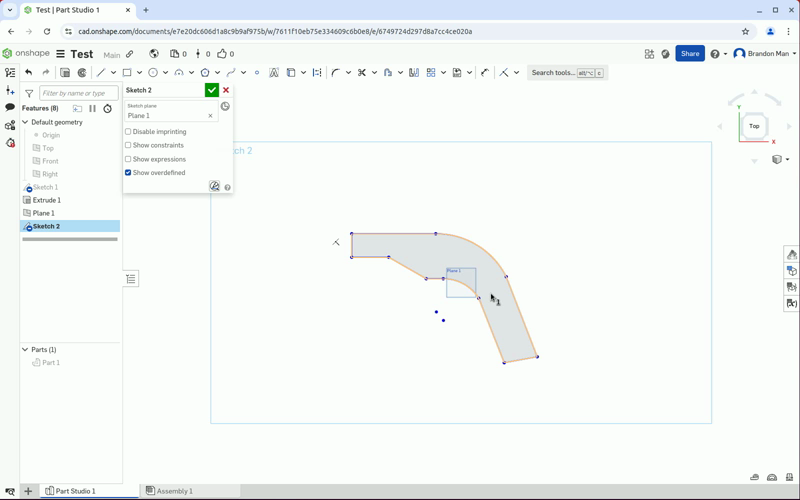
mouse_move(73, 352)
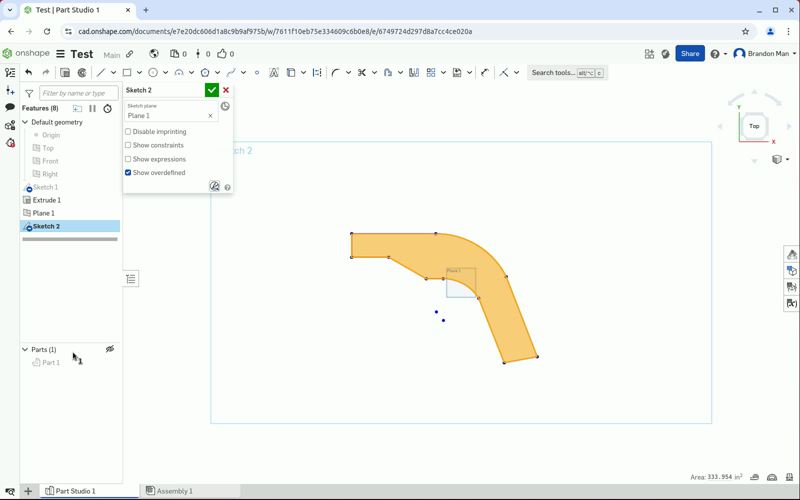
key(shift+y)
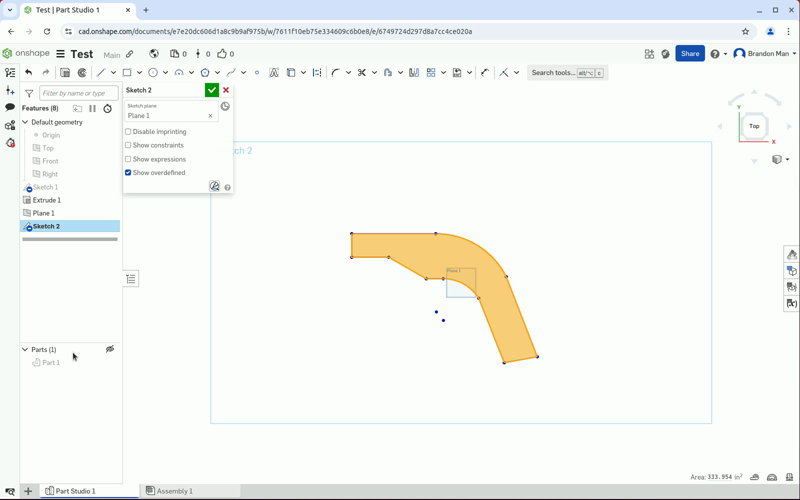
key(shift+e)
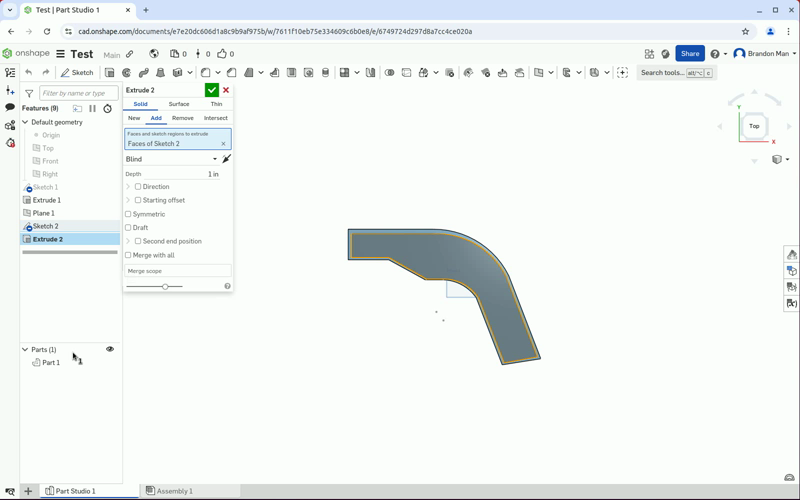
mouse_move(143, 106)
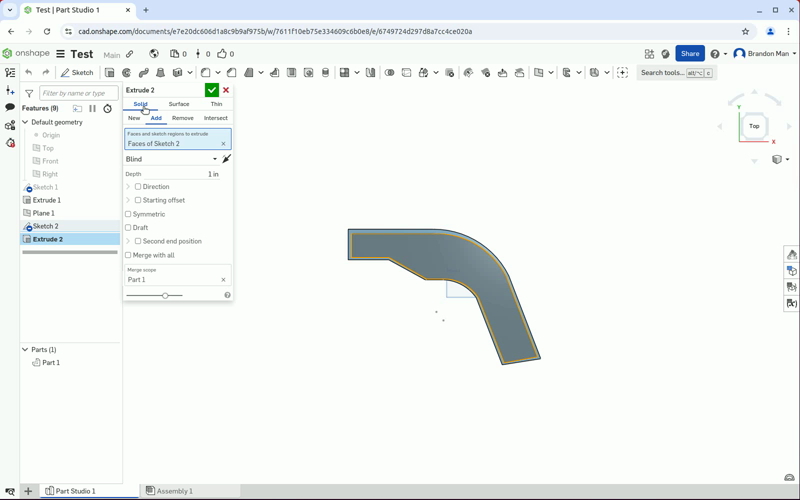
click(143, 106)
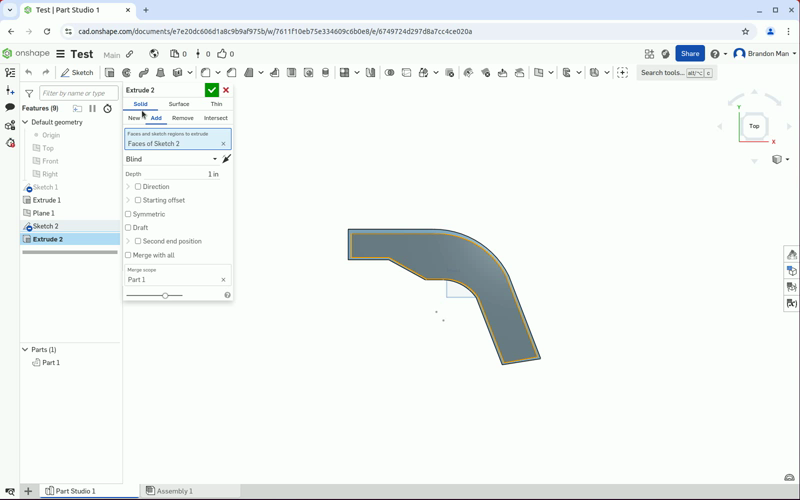
mouse_move(137, 120)
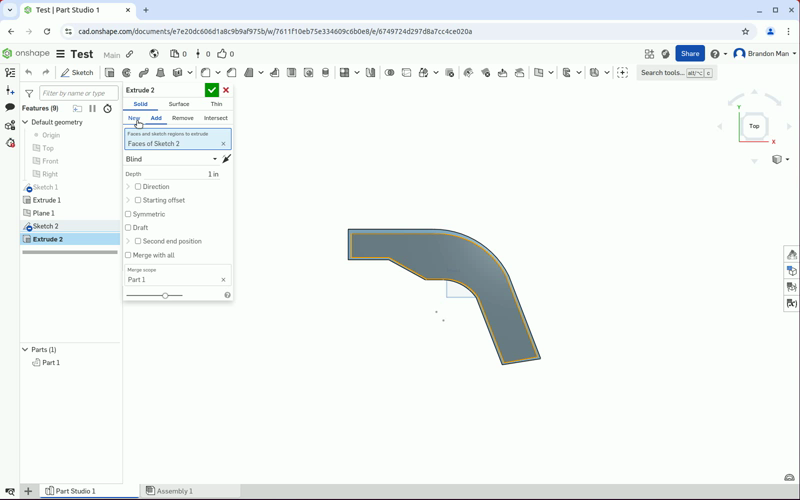
click(137, 120)
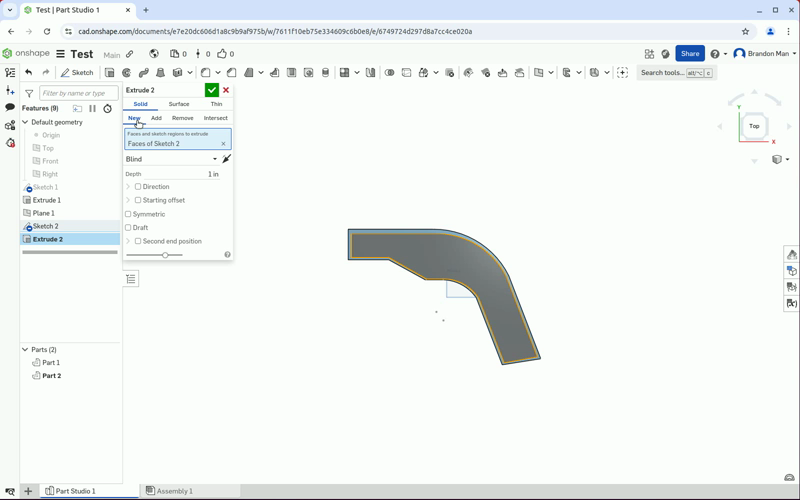
key(tab, 4)
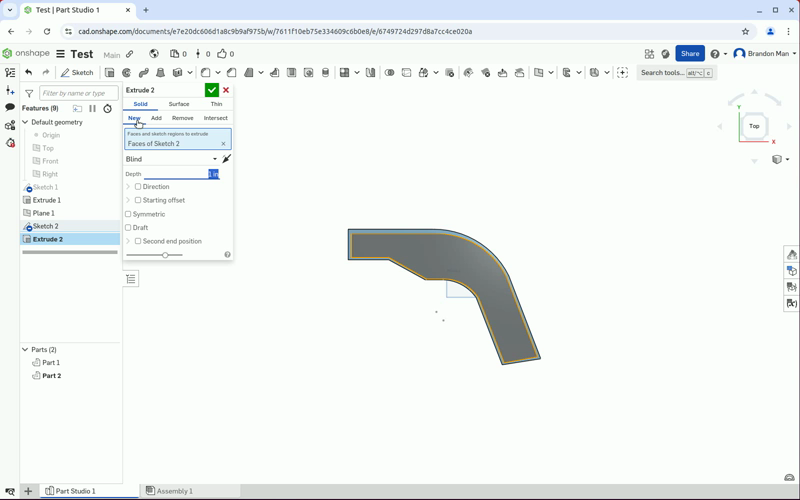
text(0.722)
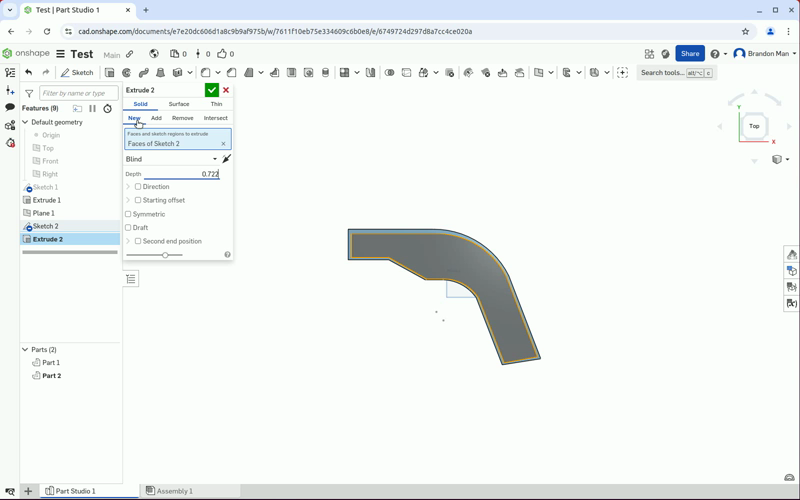
key(enter)
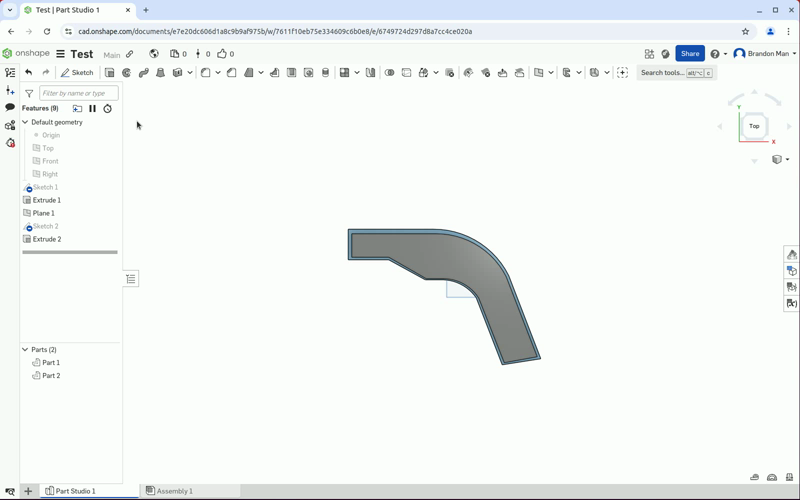
key(shift+h)
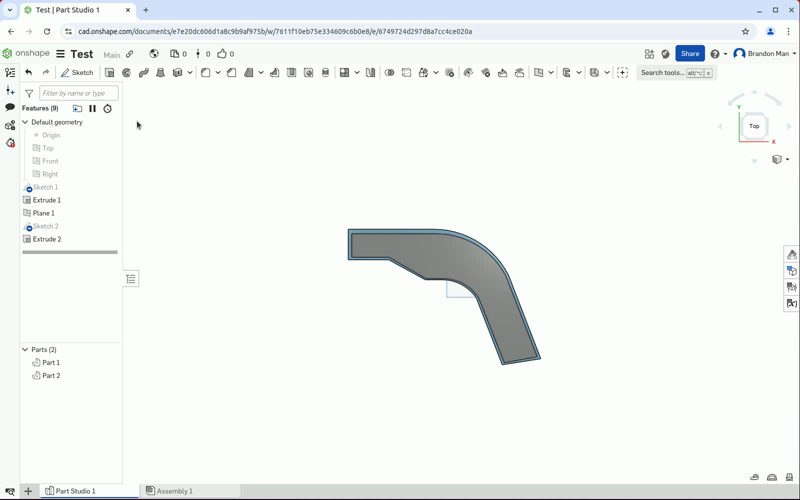
key(shift+h)
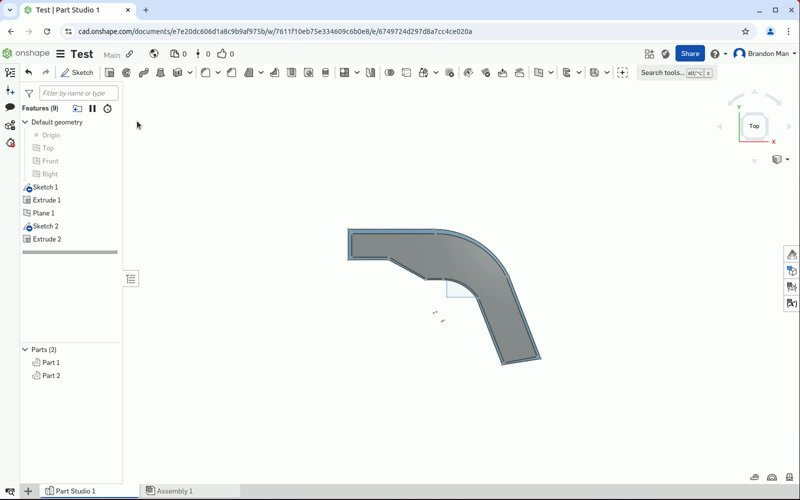
key(shift+7)
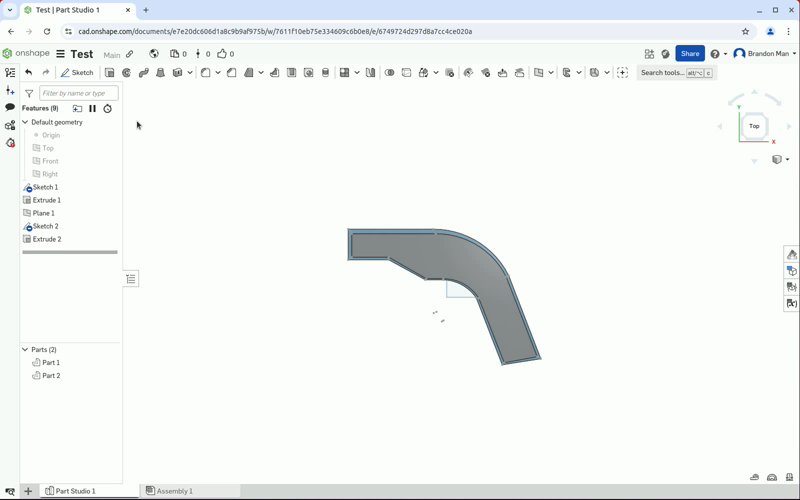
key(up, 3)
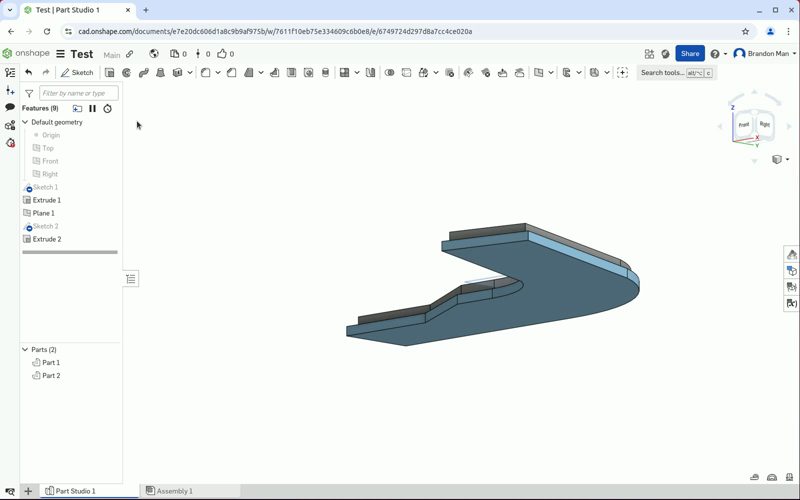
key(left, 3)
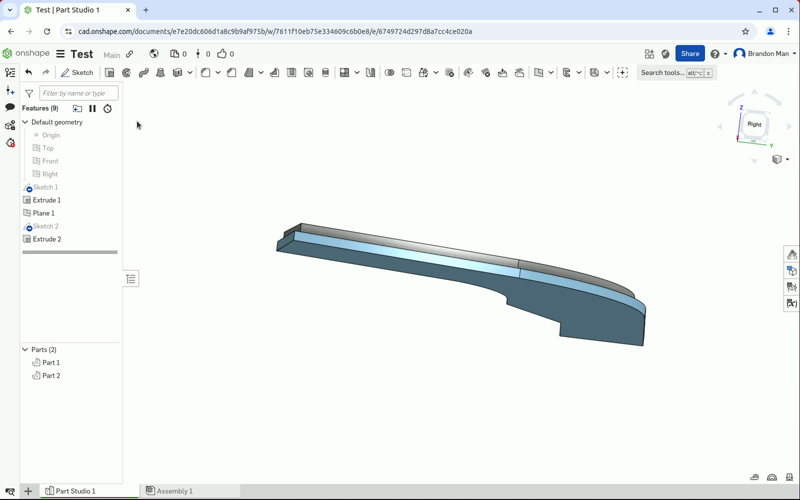
key(right, 3)
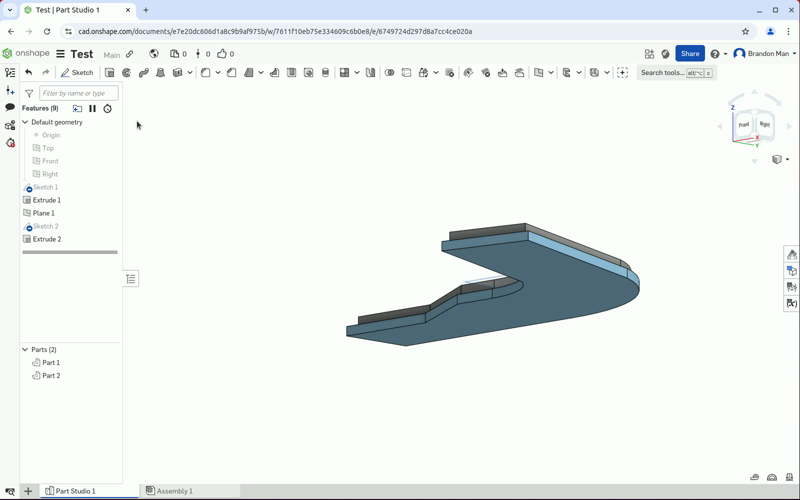
key(down, 3)
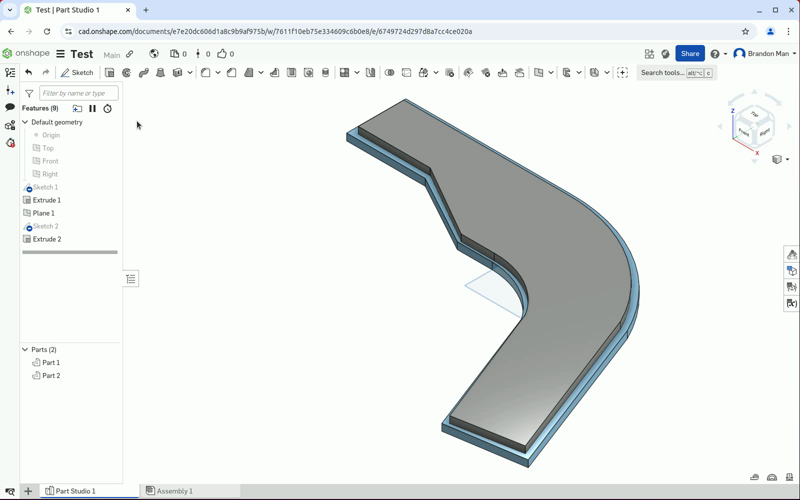
mouse_move(73, 189)
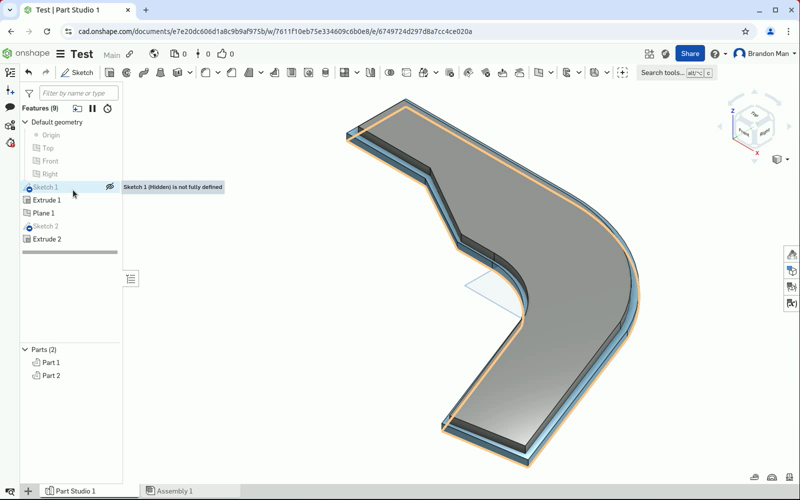
click(73, 189)